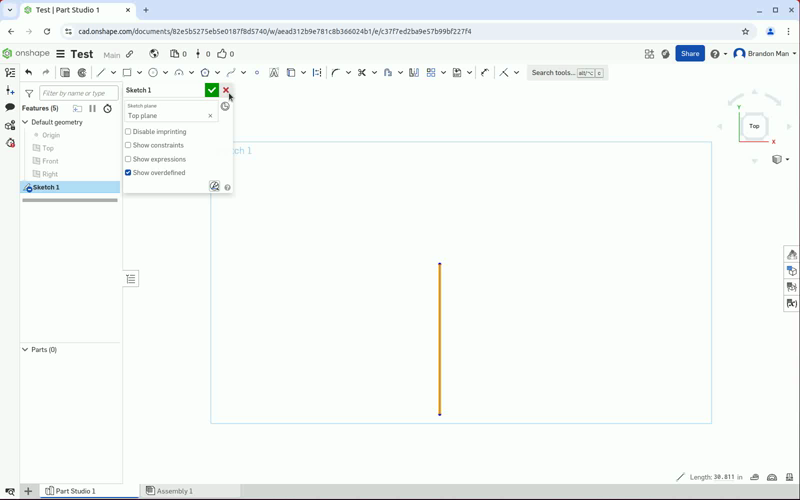
key(shift+h)
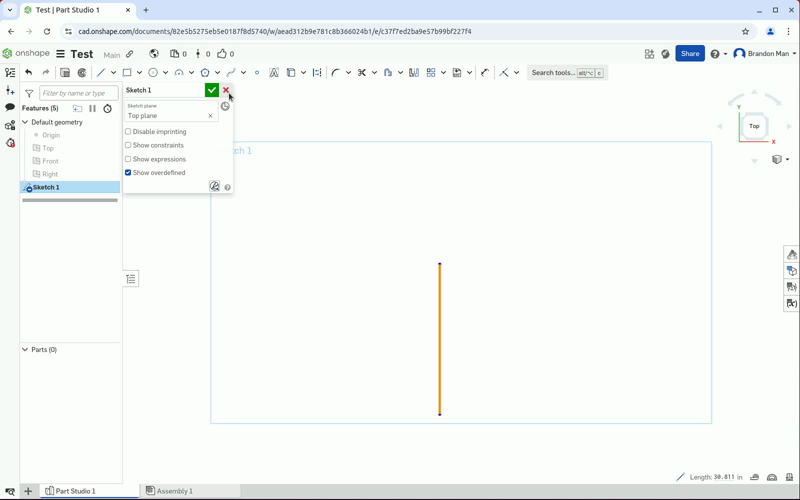
key(shift+s)
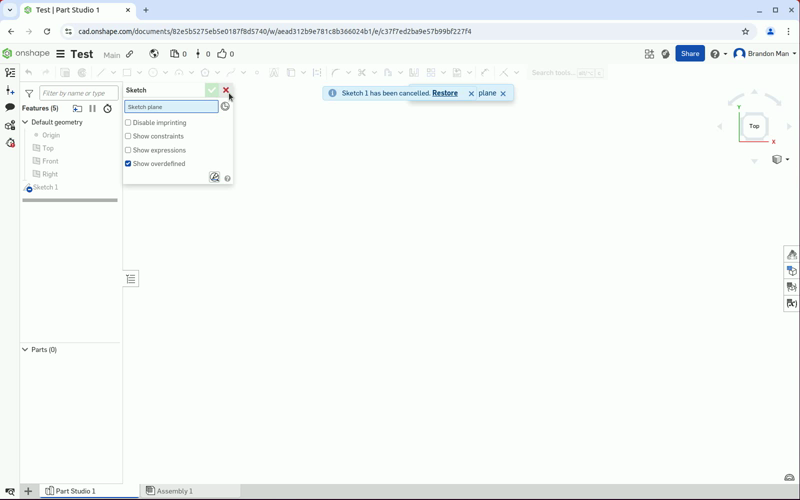
mouse_move(73, 150)
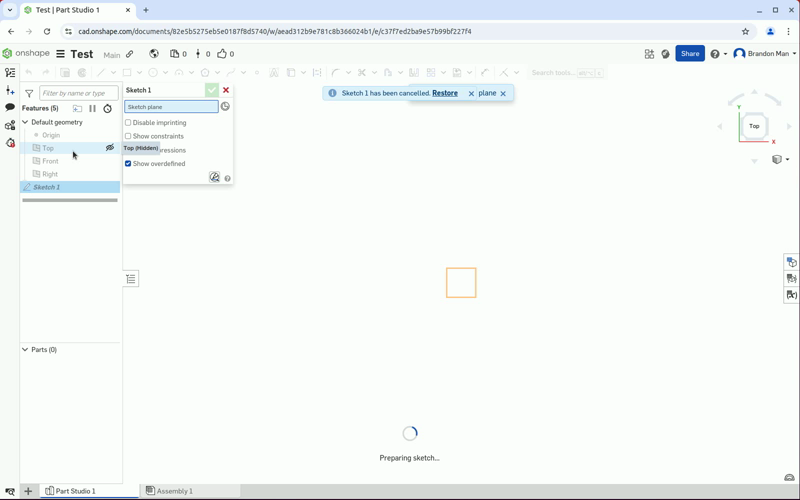
click(73, 150)
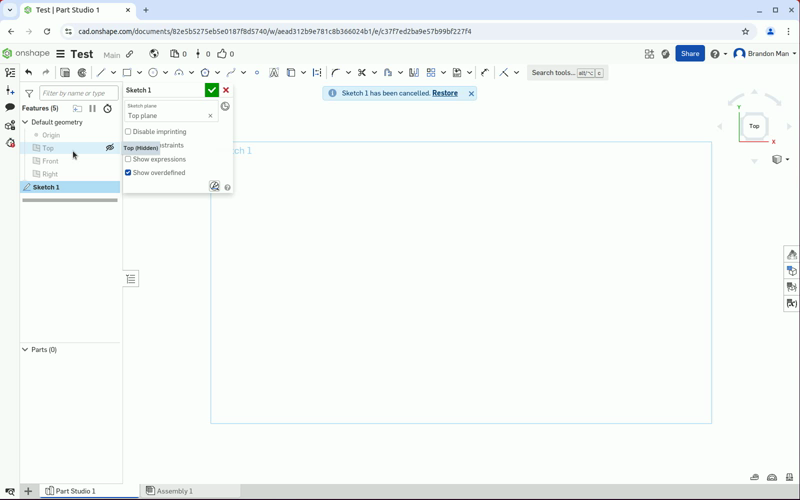
mouse_move(73, 352)
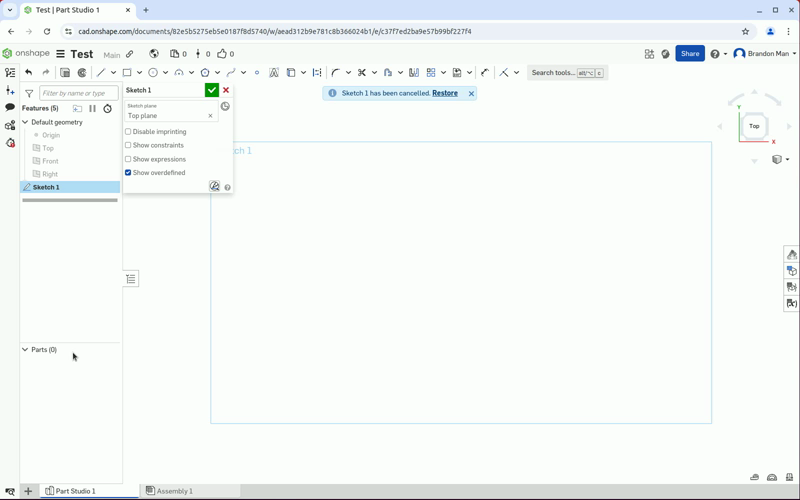
key(y)
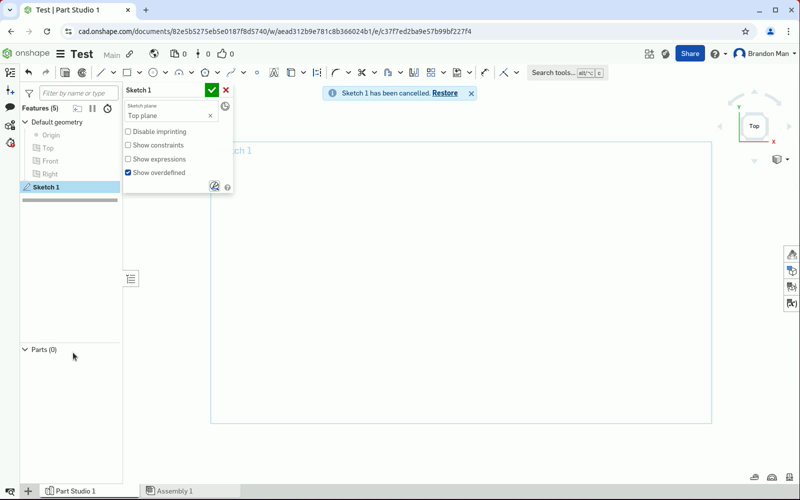
key(l)
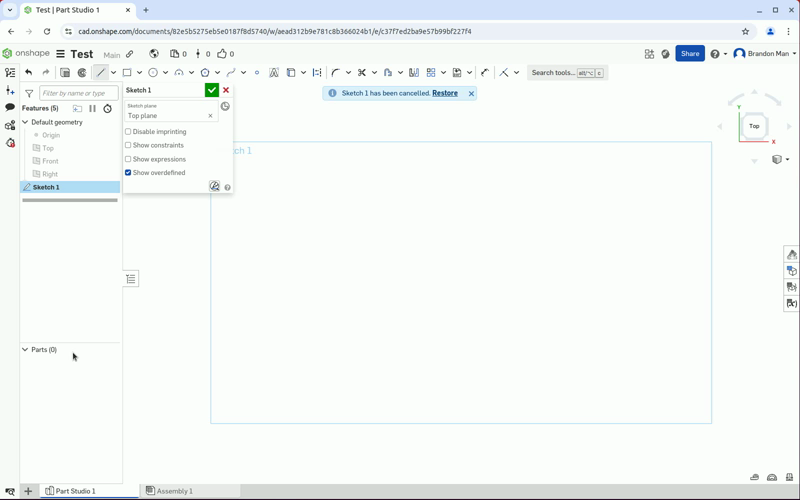
key_down(shift)
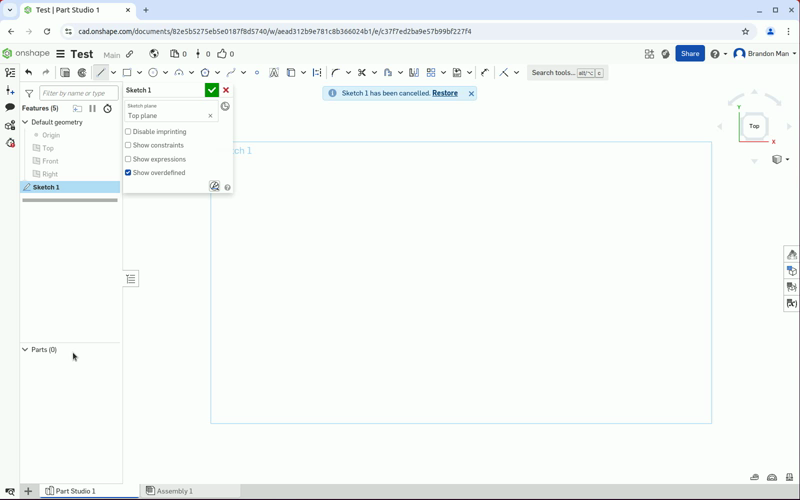
mouse_move(396, 204)
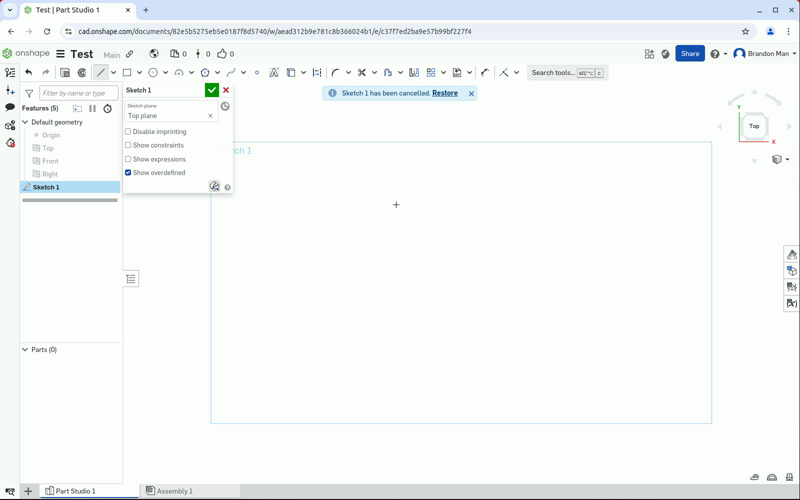
click(396, 204)
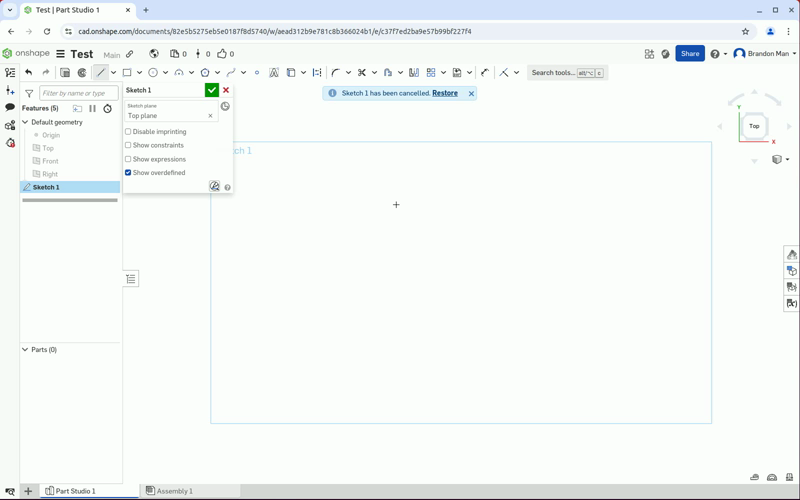
key_up(shift)
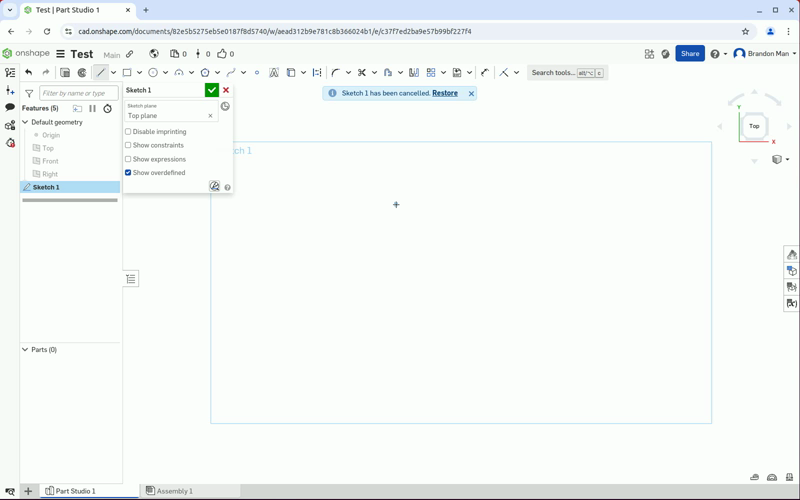
key_down(shift)
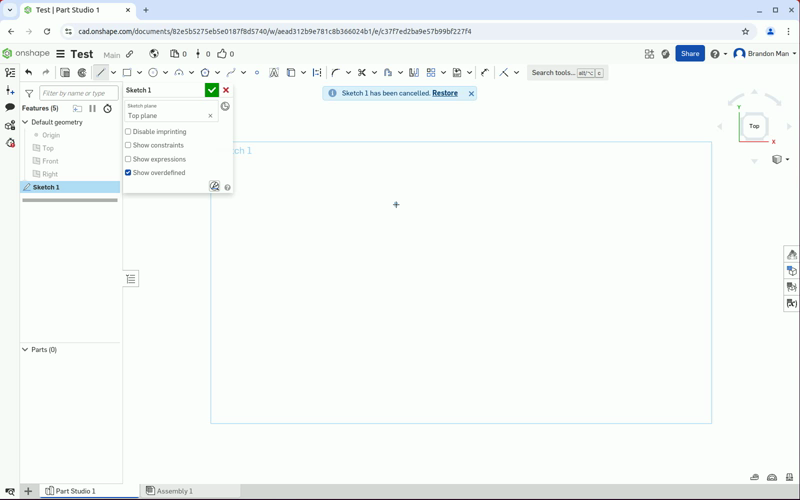
mouse_move(426, 204)
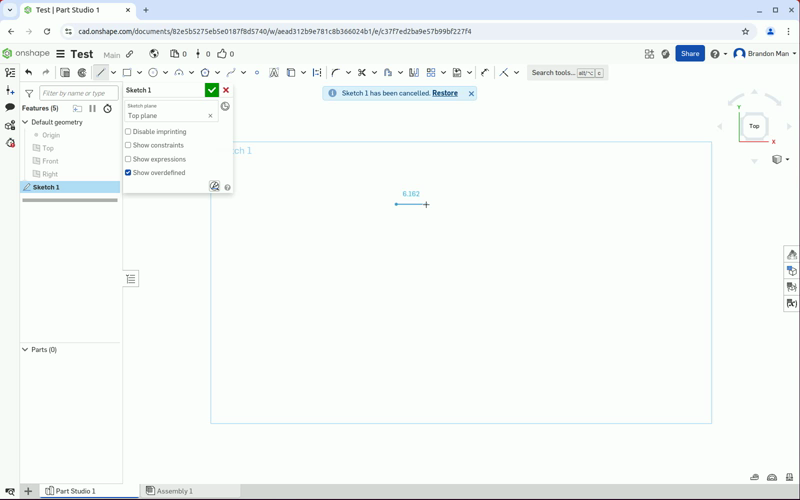
mouse_move(409, 219)
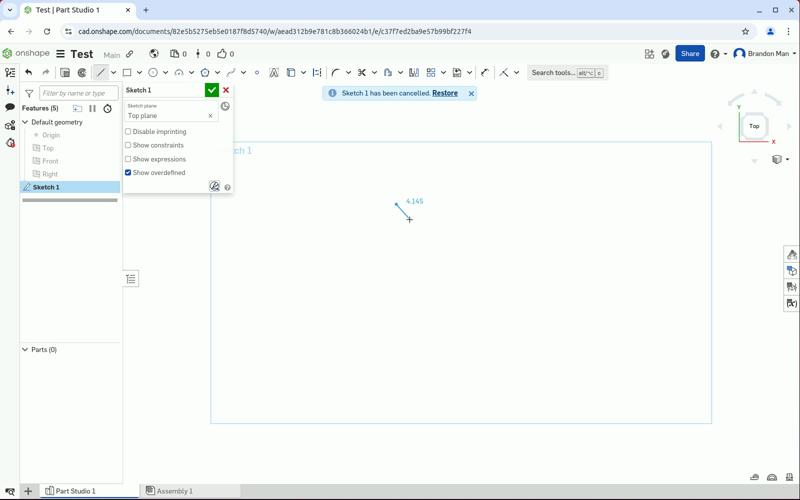
click(409, 219)
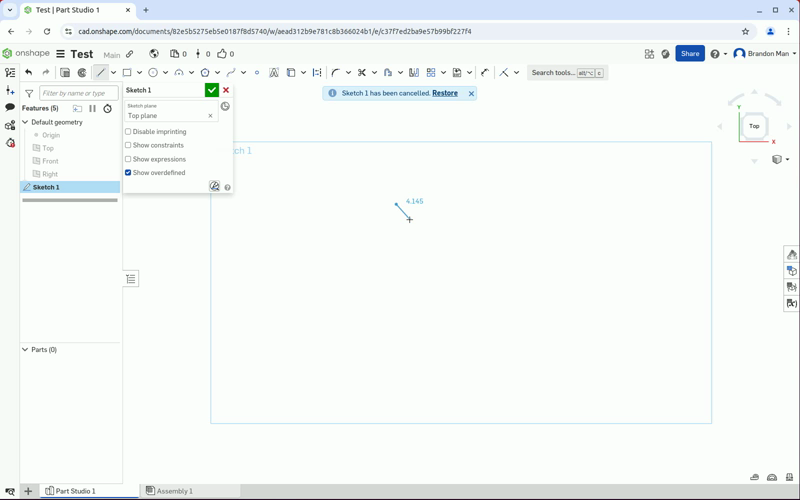
key_up(shift)
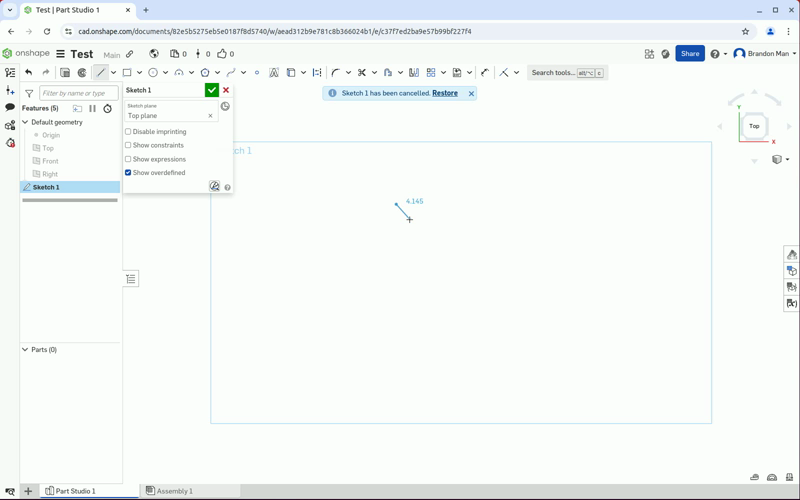
key(esc)
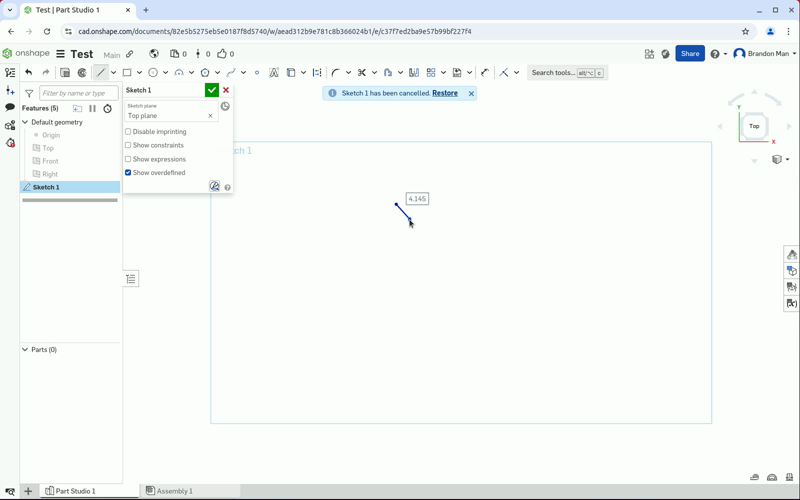
key(a)
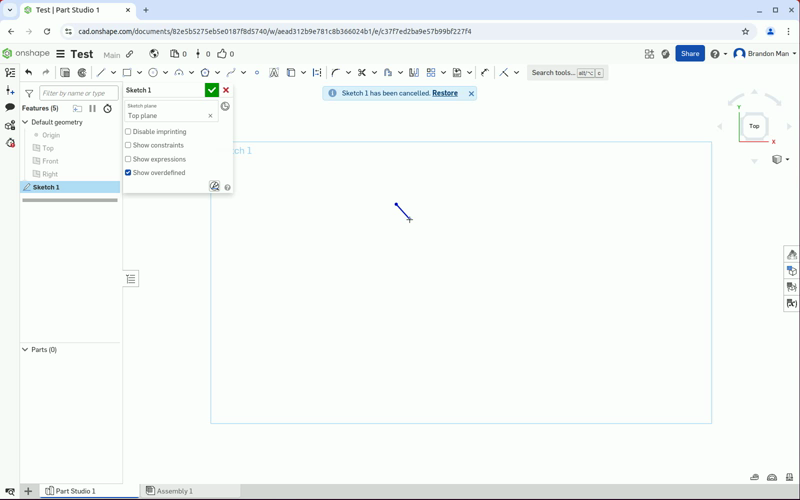
mouse_move(409, 219)
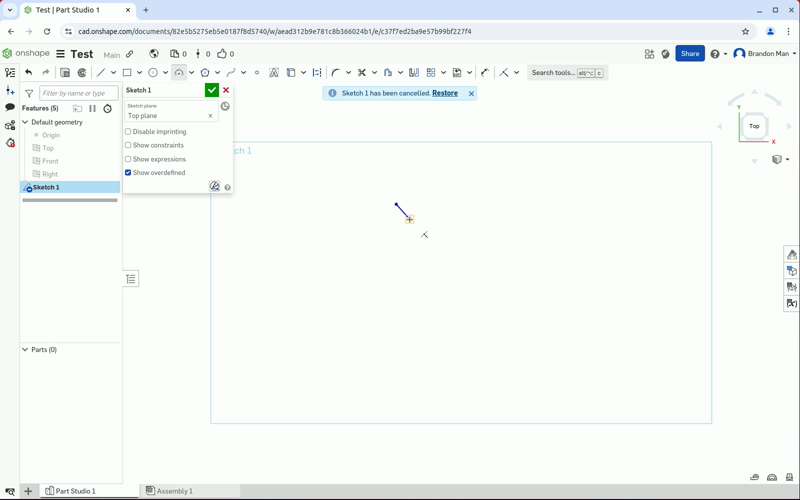
click(409, 219)
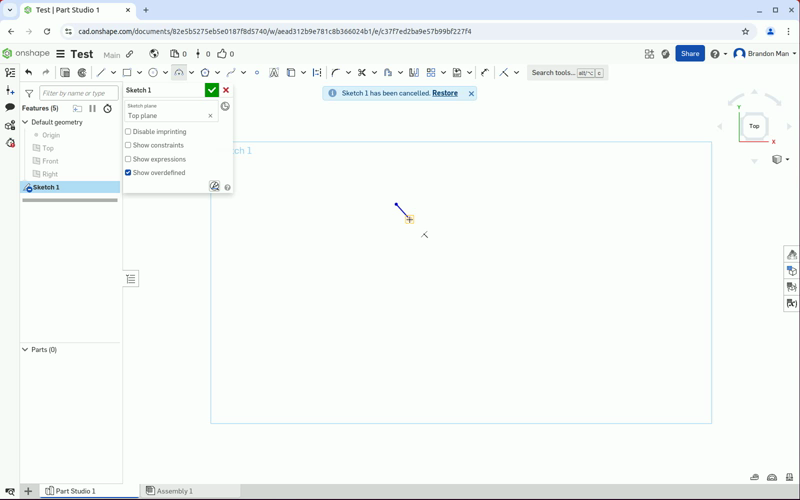
key_down(shift)
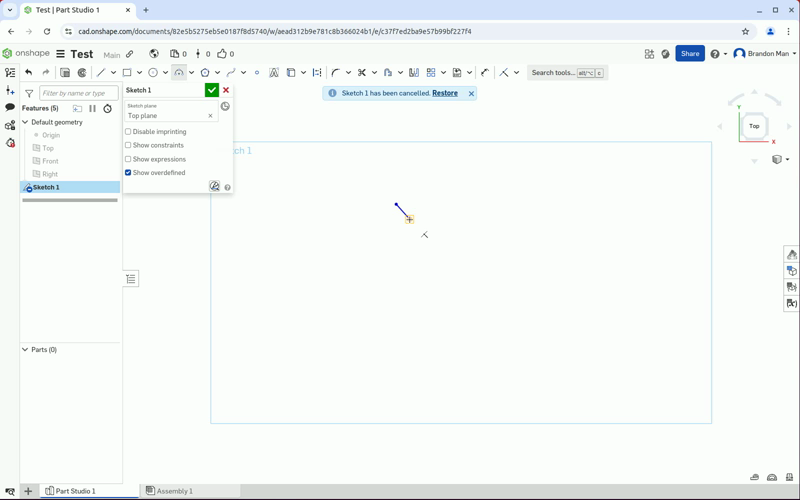
mouse_move(511, 219)
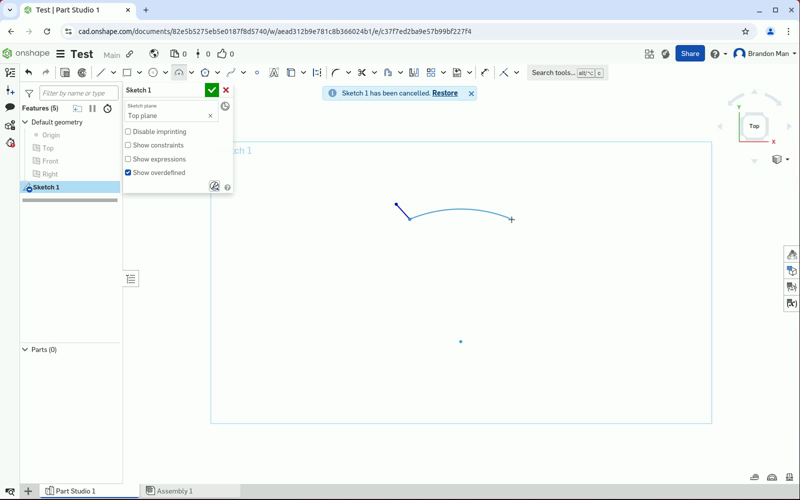
click(511, 219)
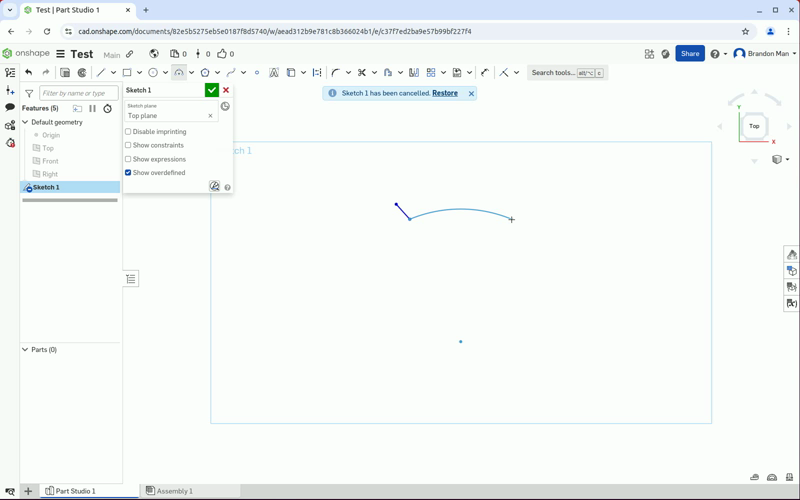
mouse_move(460, 201)
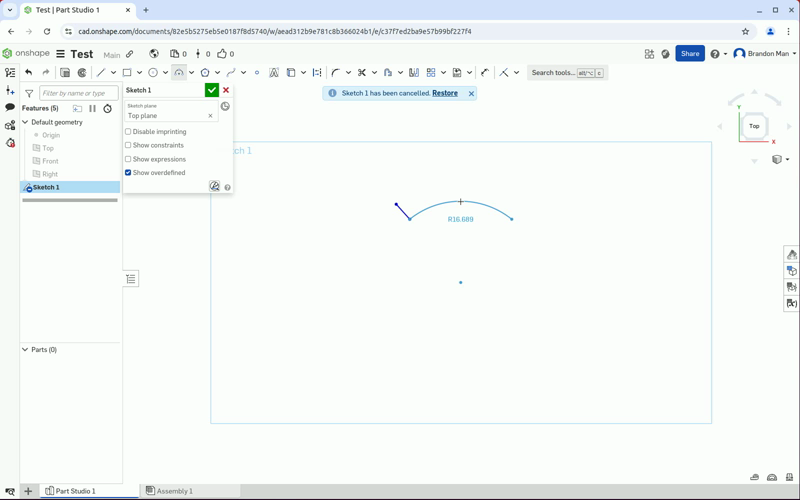
click(460, 201)
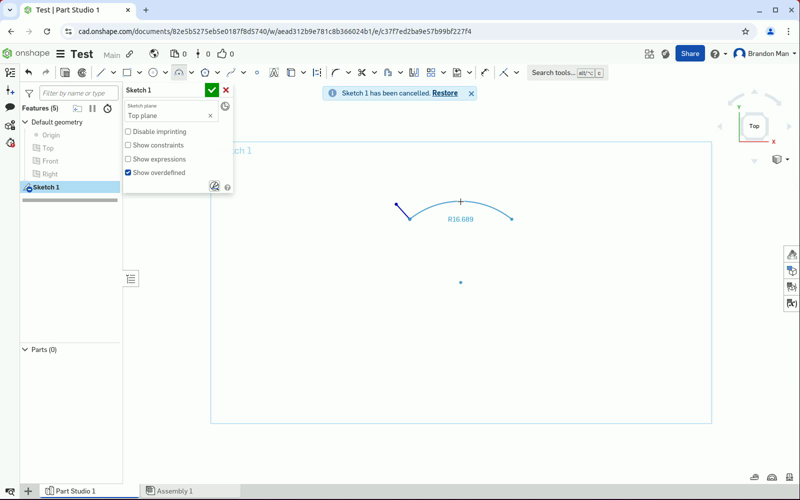
key_up(shift)
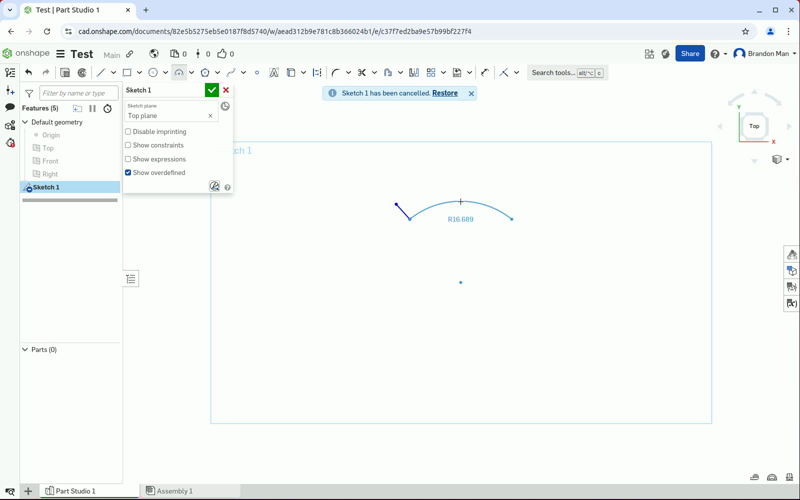
key(esc)
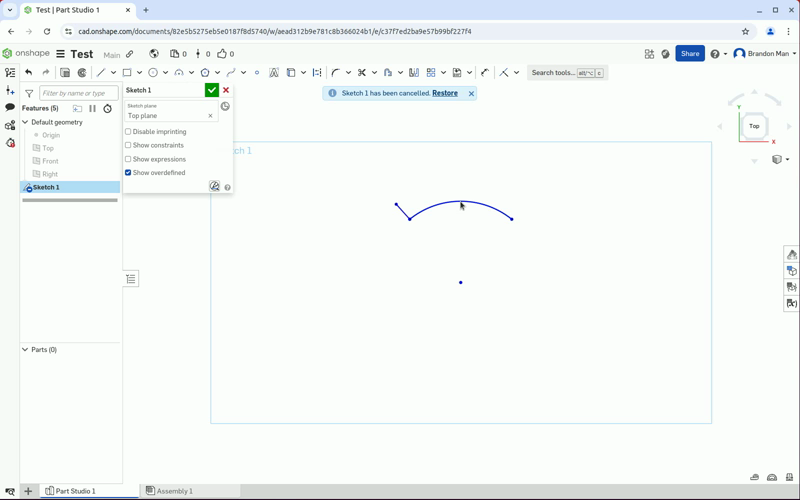
key(l)
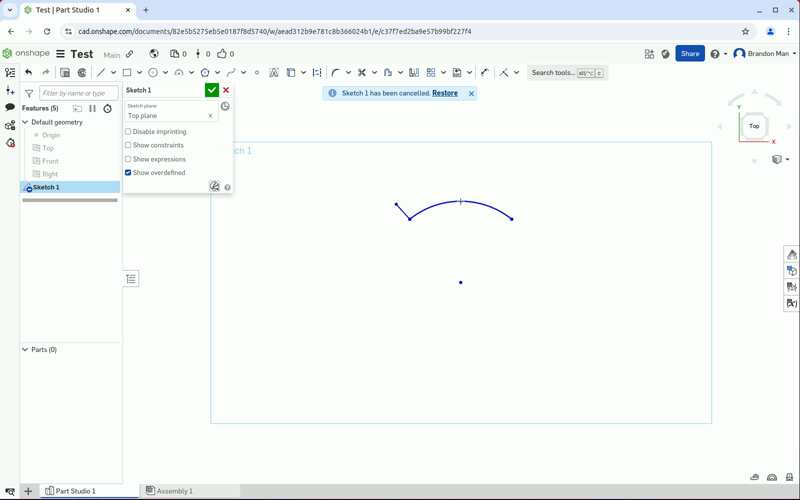
mouse_move(511, 219)
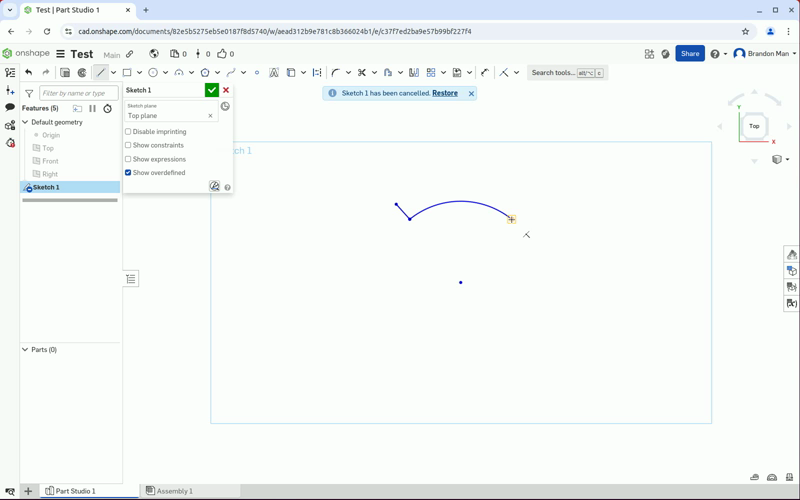
click(511, 219)
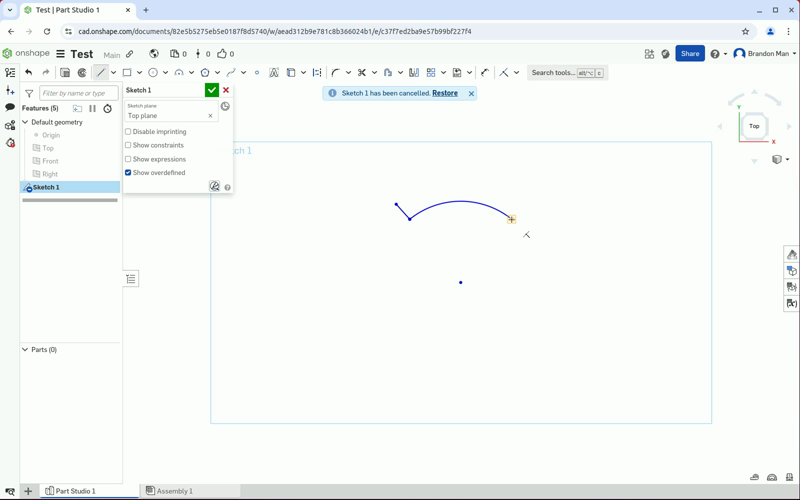
key_down(shift)
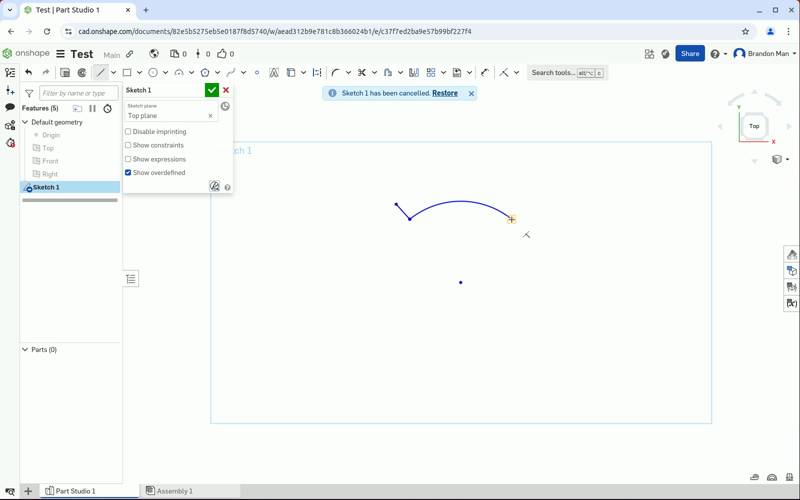
mouse_move(541, 219)
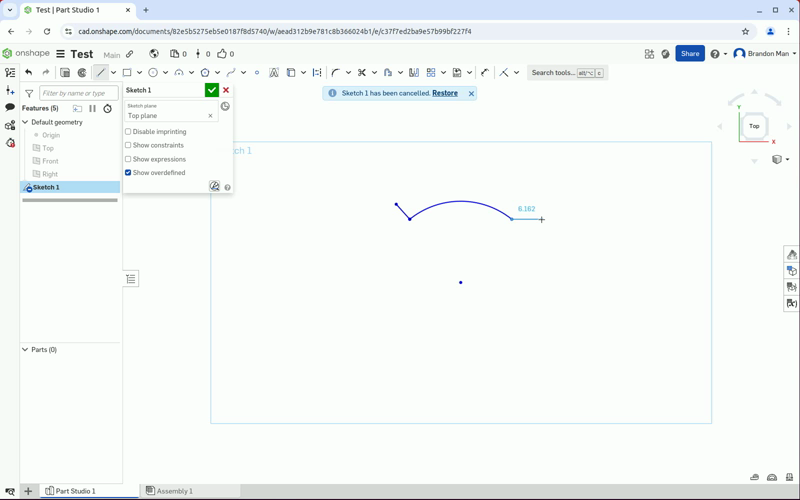
mouse_move(525, 204)
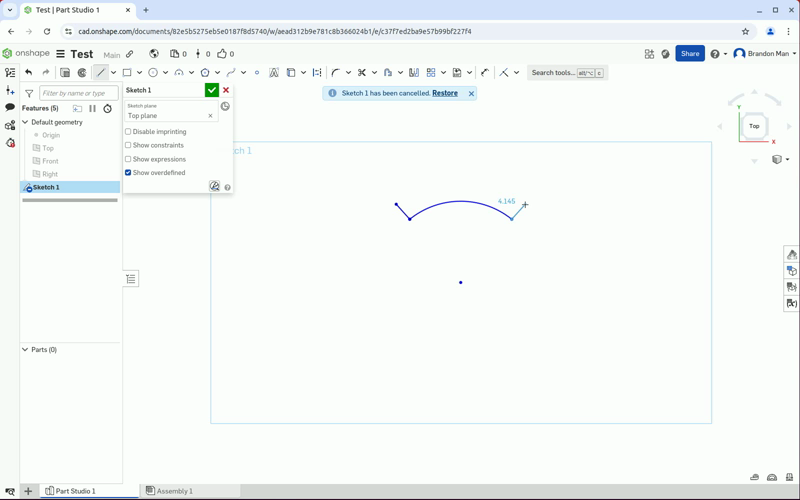
click(525, 204)
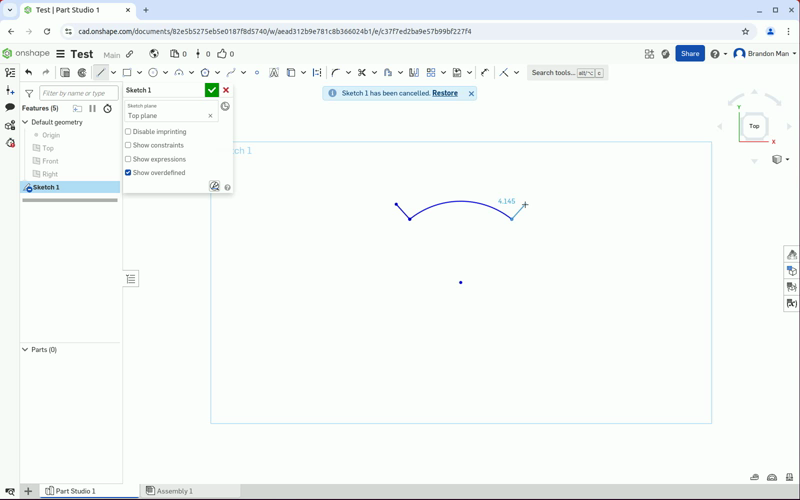
key_up(shift)
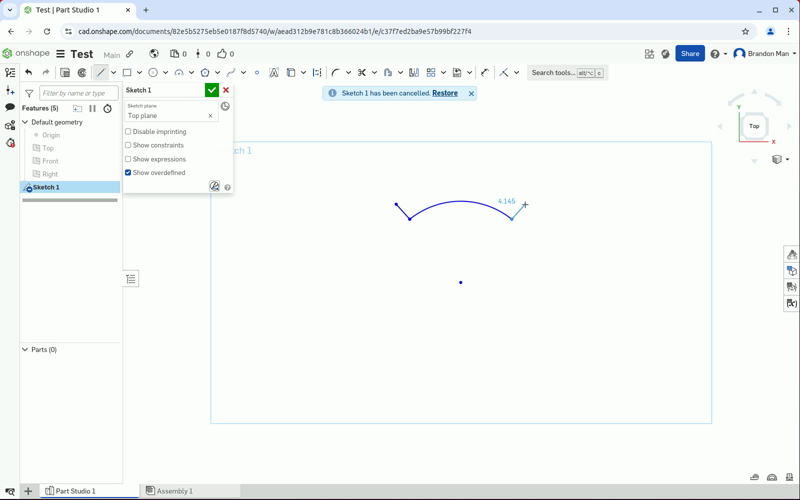
key(esc)
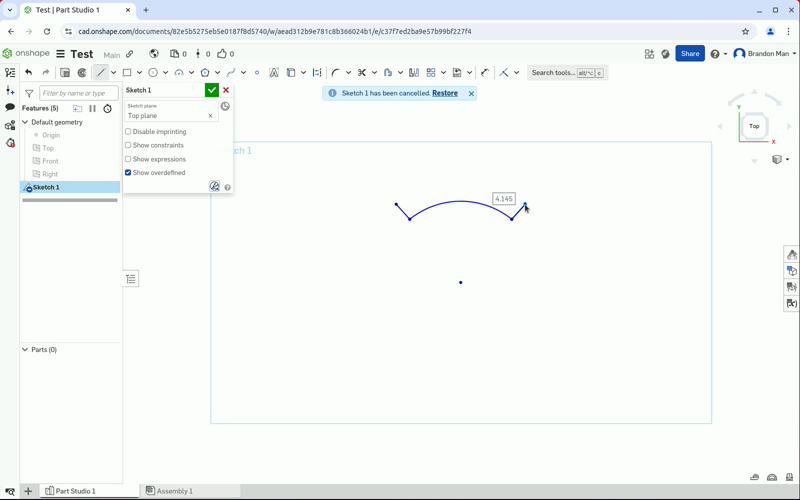
key(a)
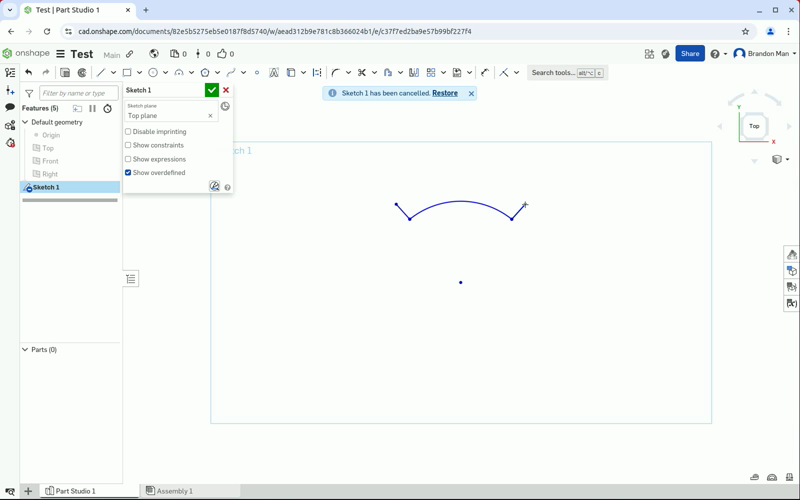
mouse_move(525, 204)
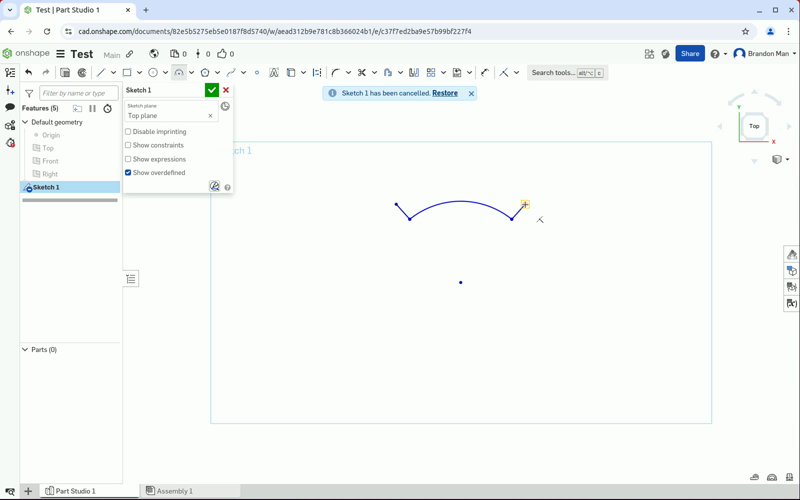
click(525, 204)
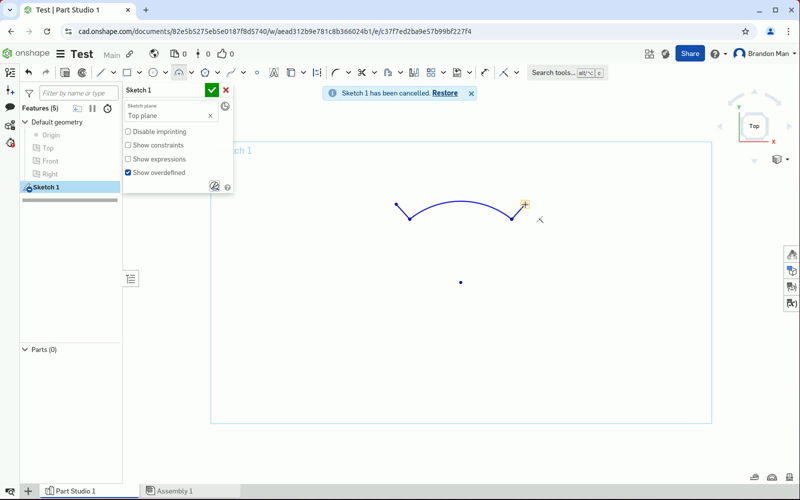
mouse_move(396, 204)
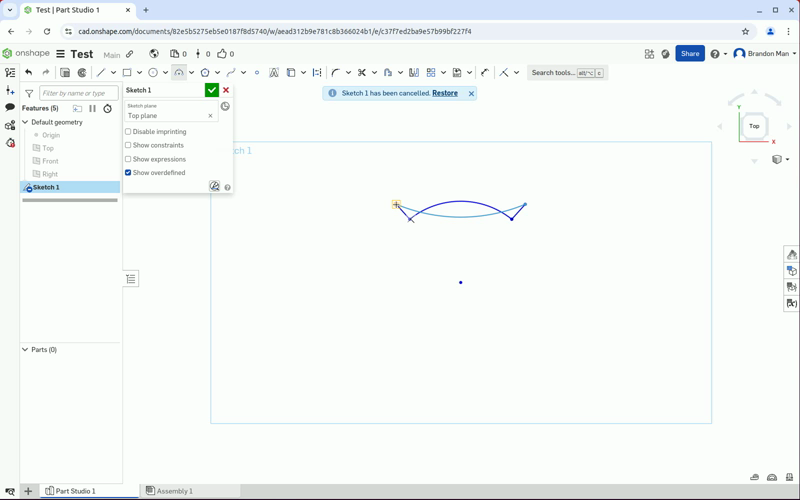
click(396, 204)
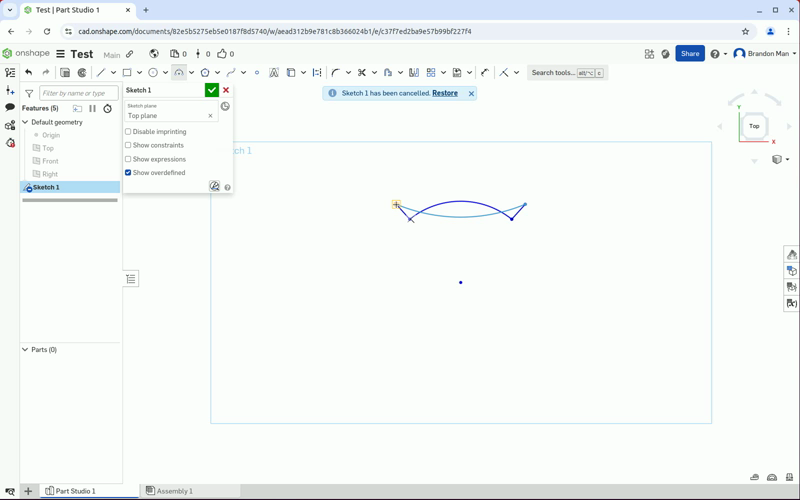
key_down(shift)
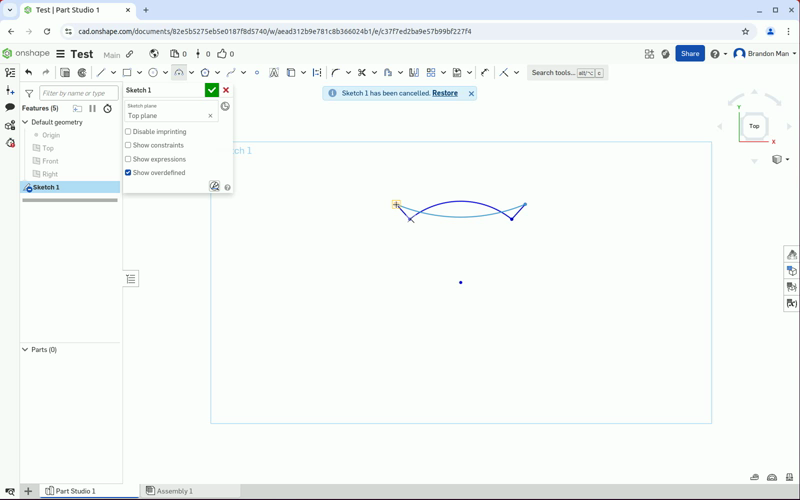
mouse_move(460, 181)
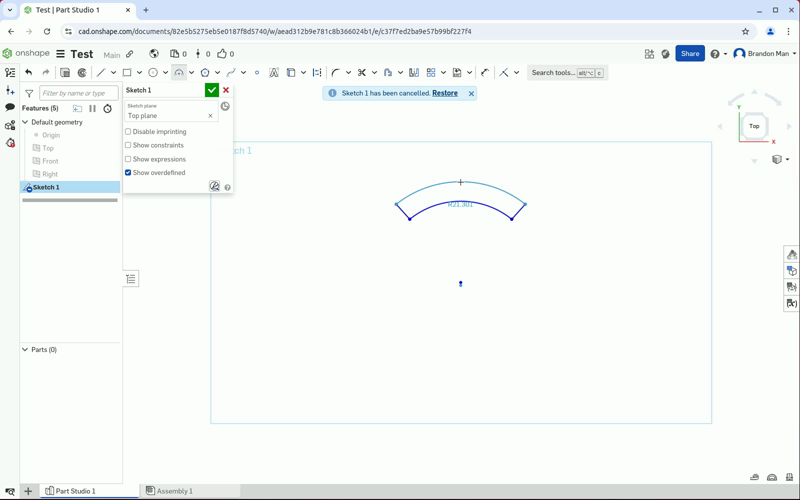
click(460, 181)
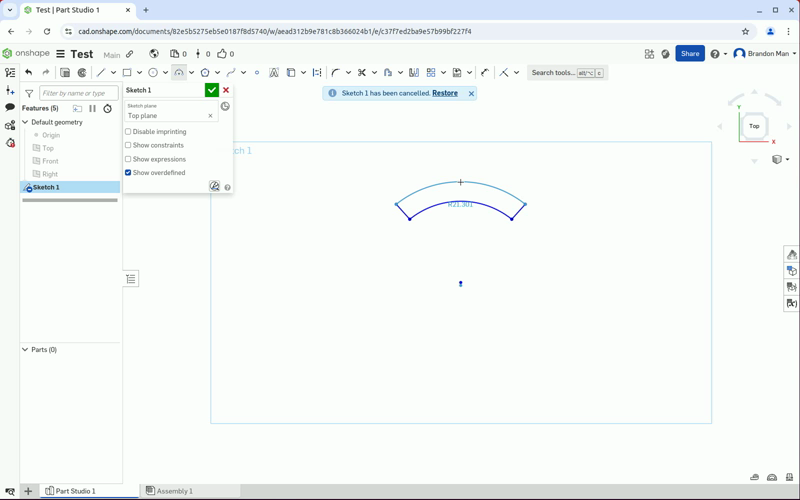
key_up(shift)
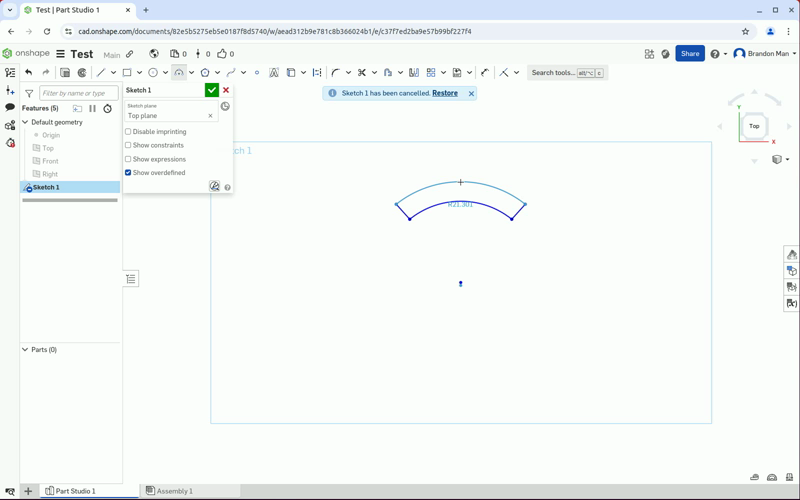
key(esc)
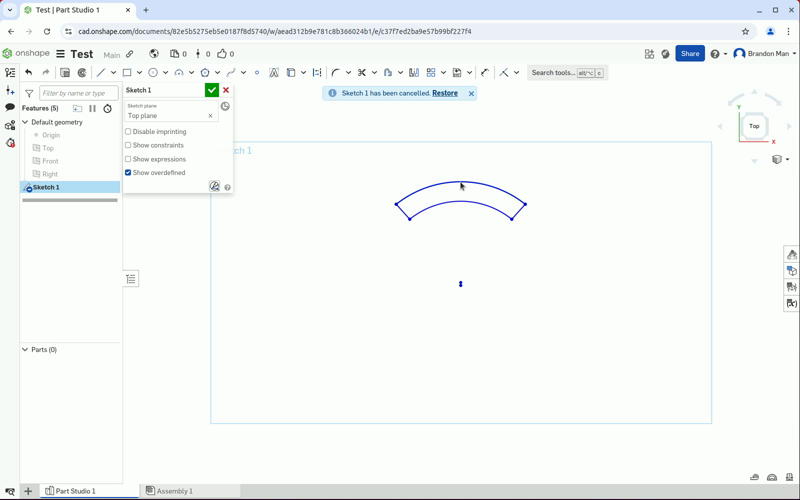
mouse_move(482, 198)
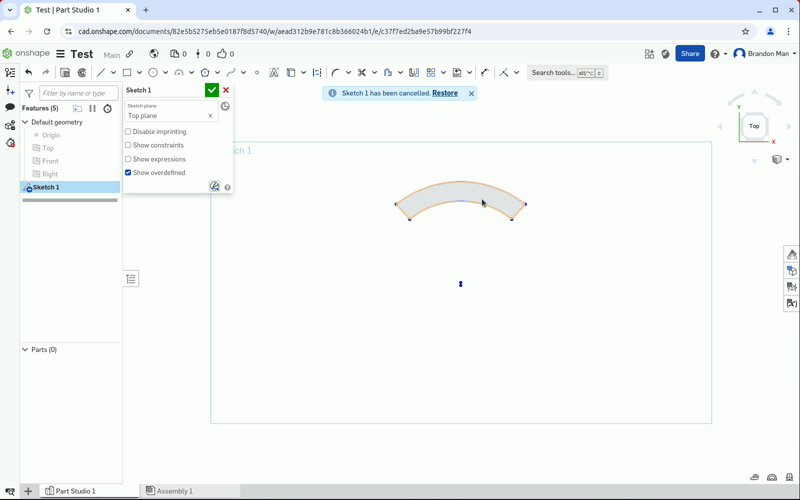
click(482, 198)
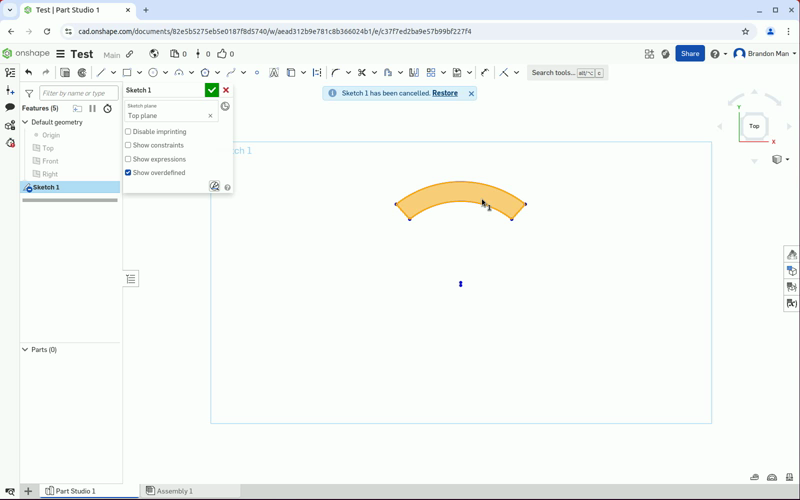
mouse_move(73, 352)
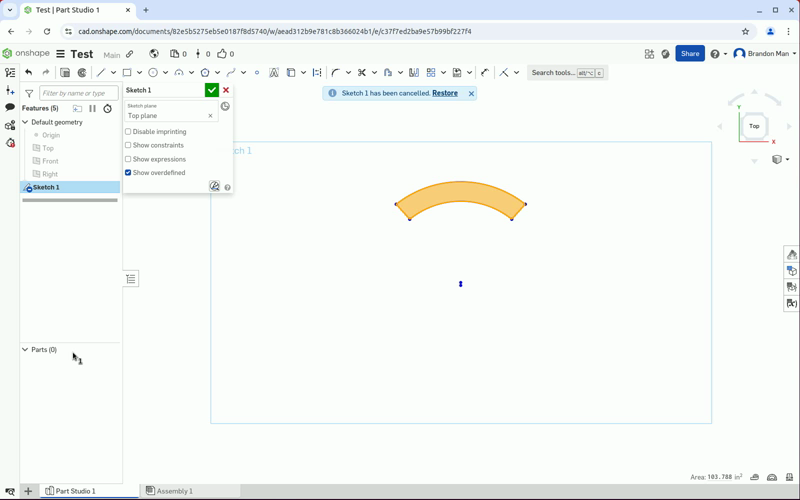
key(shift+y)
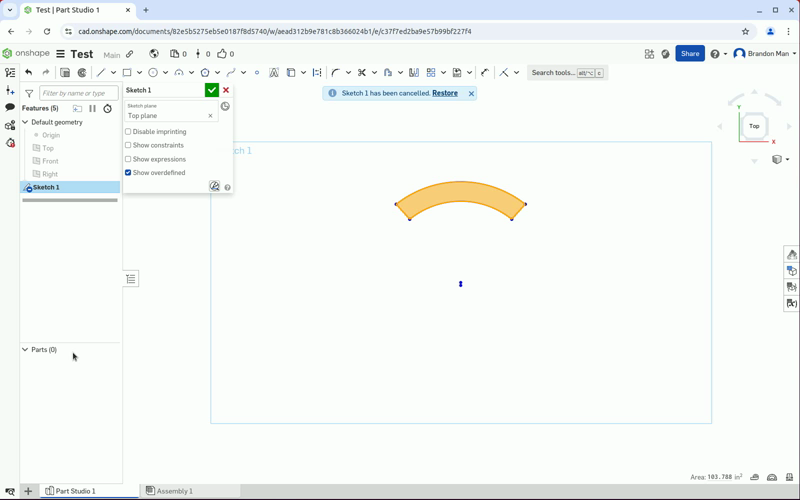
key(shift+e)
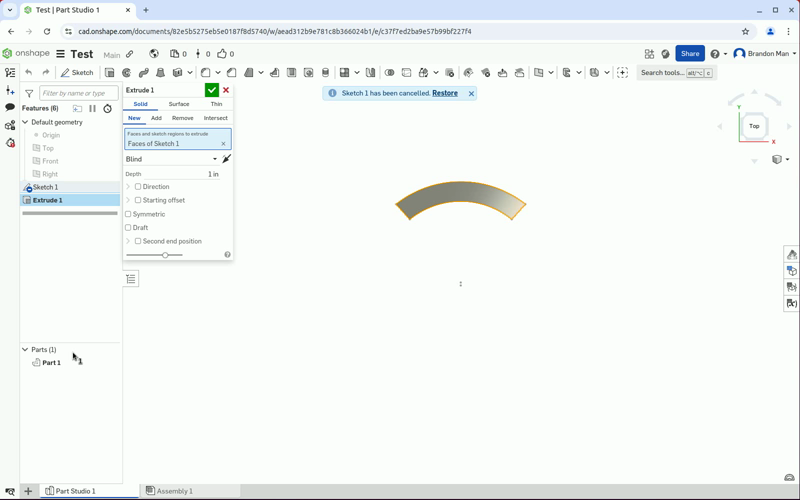
mouse_move(143, 106)
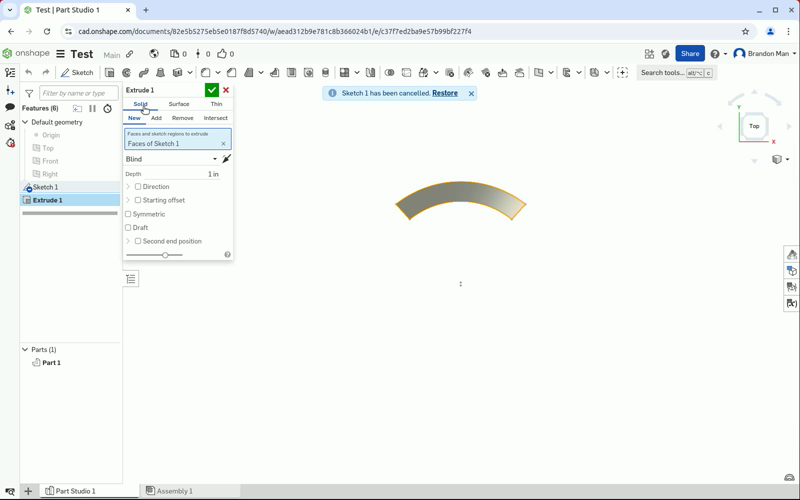
click(143, 106)
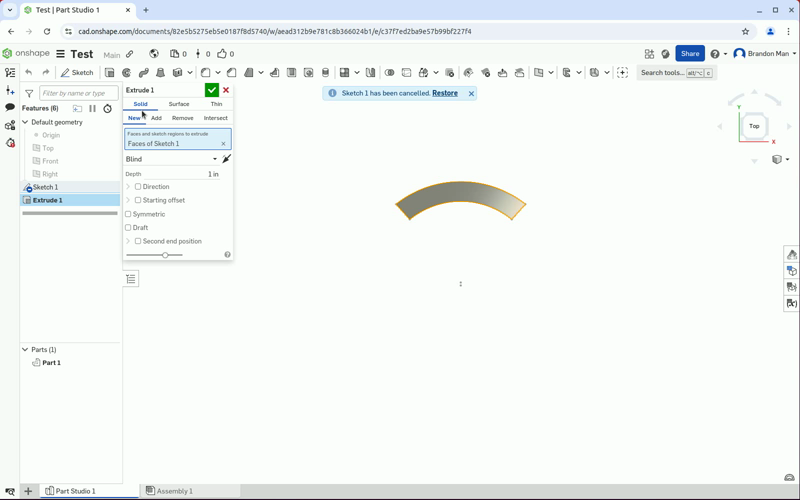
mouse_move(137, 120)
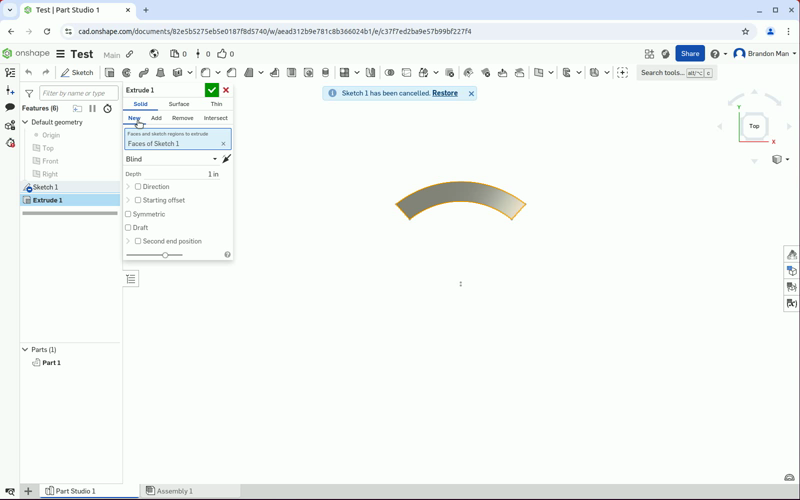
click(137, 120)
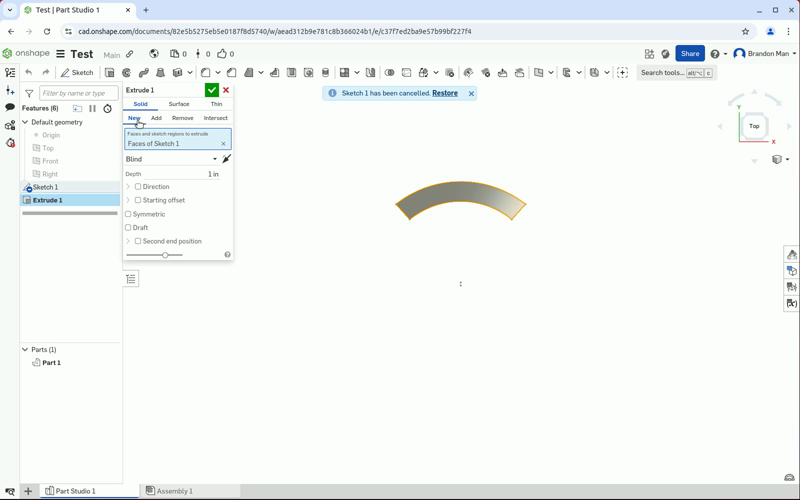
key(tab, 4)
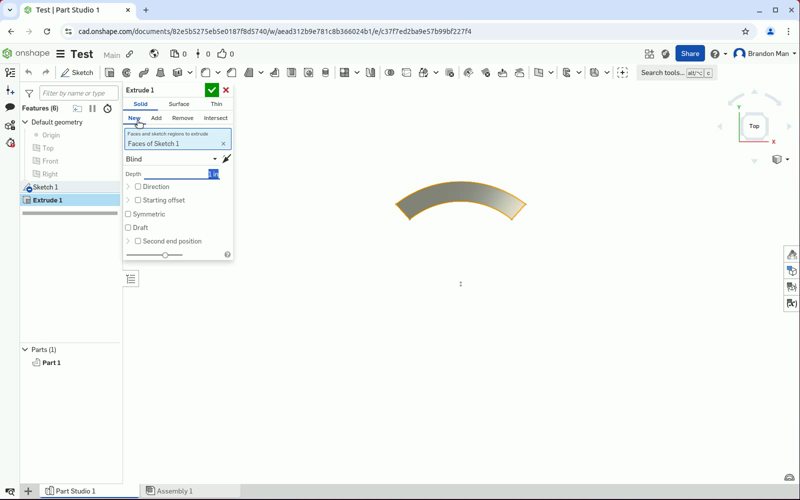
text(5.296)
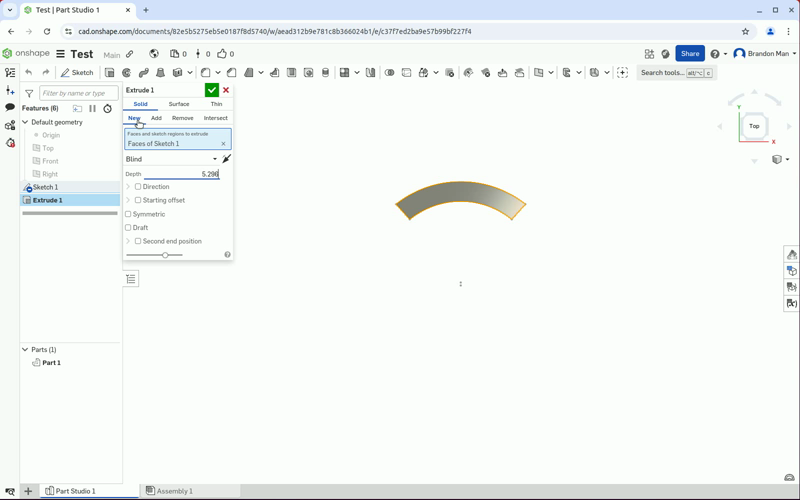
key(enter)
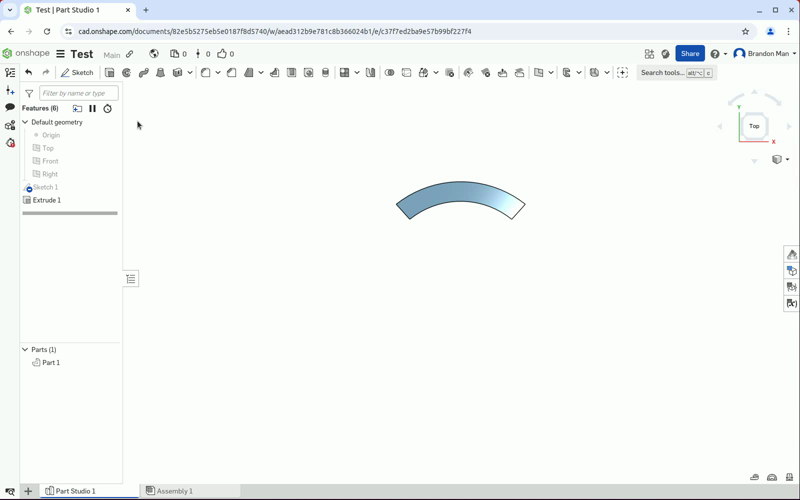
key(shift+h)
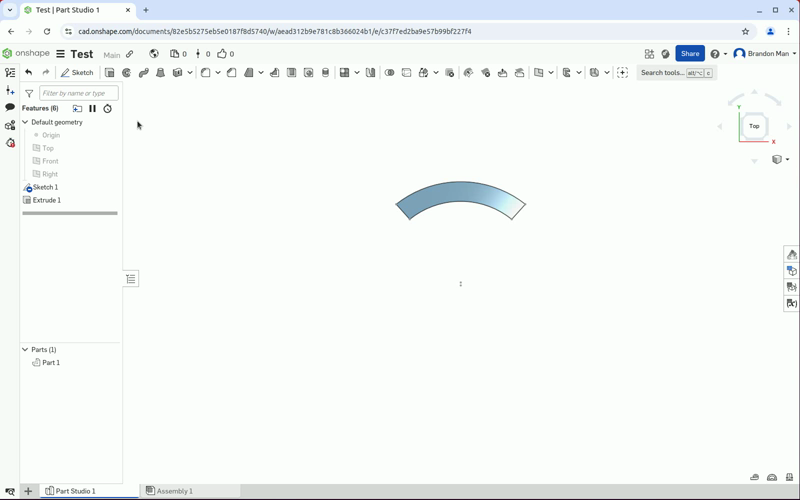
key(shift+h)
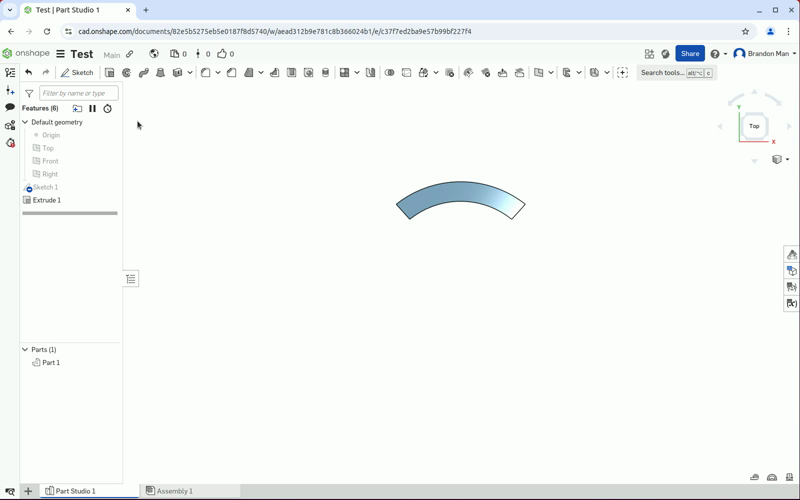
mouse_move(73, 189)
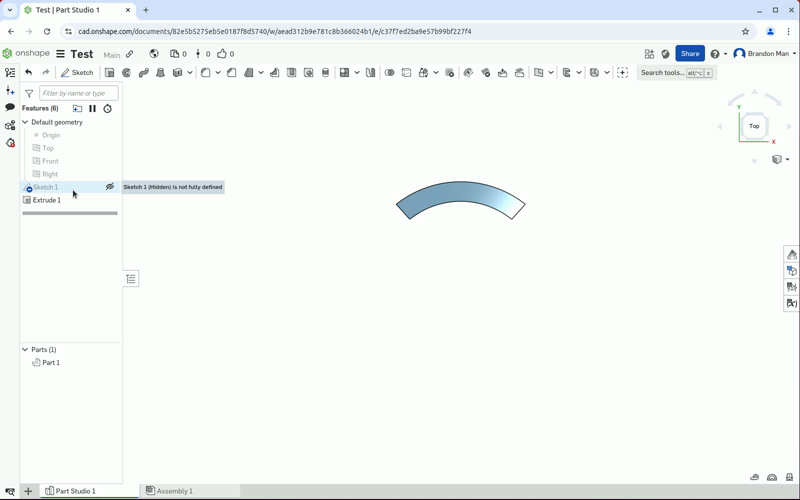
click(73, 189)
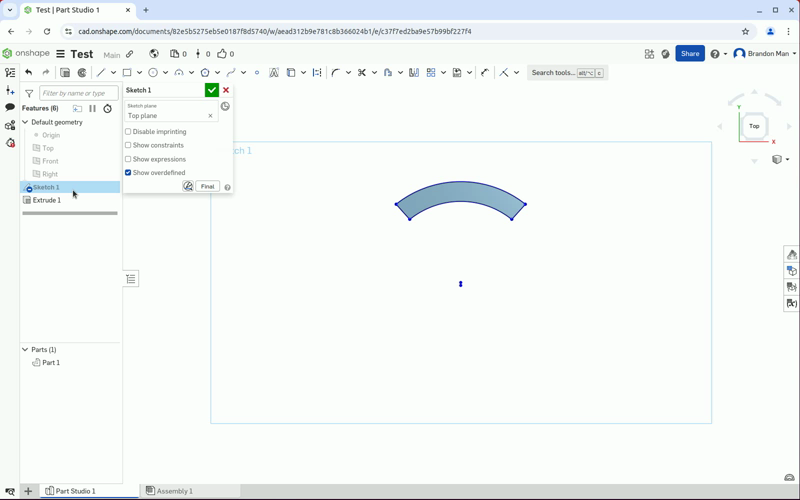
mouse_move(229, 92)
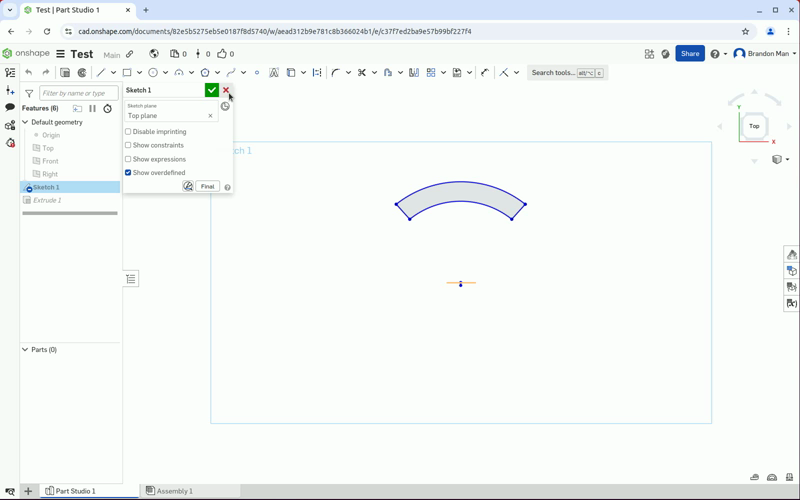
click(229, 92)
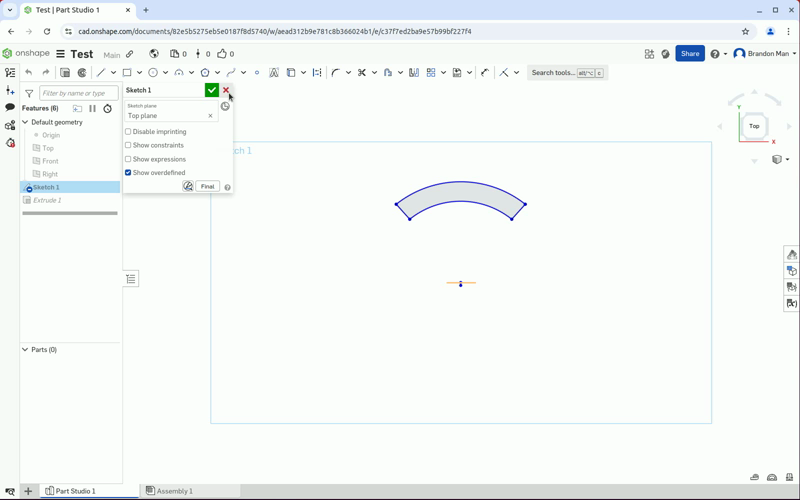
key(shift+s)
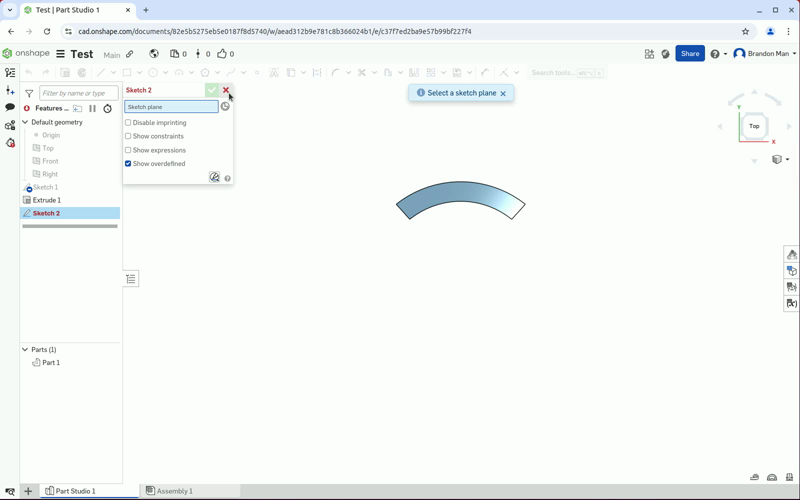
mouse_move(73, 150)
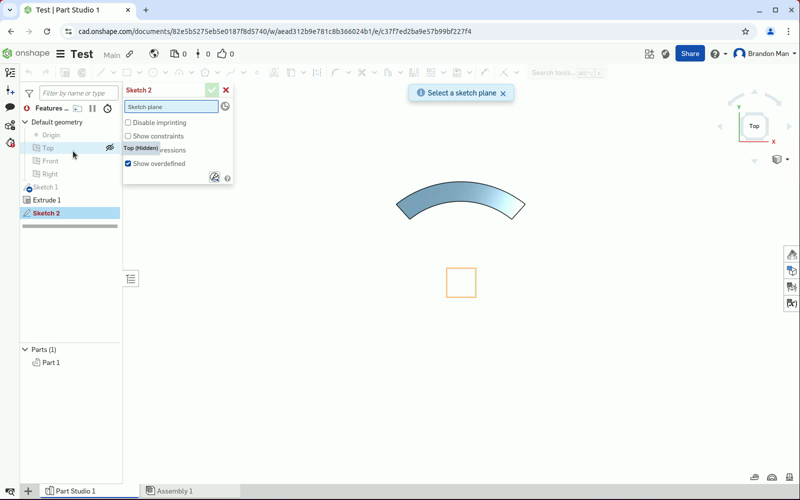
click(73, 150)
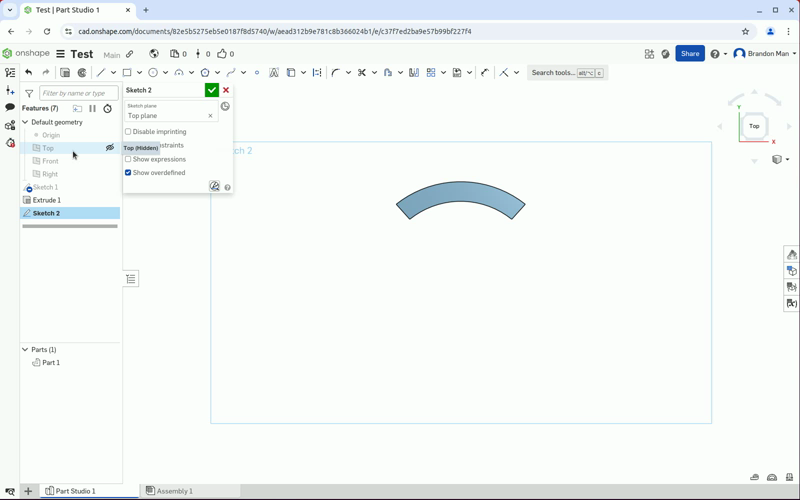
mouse_move(73, 352)
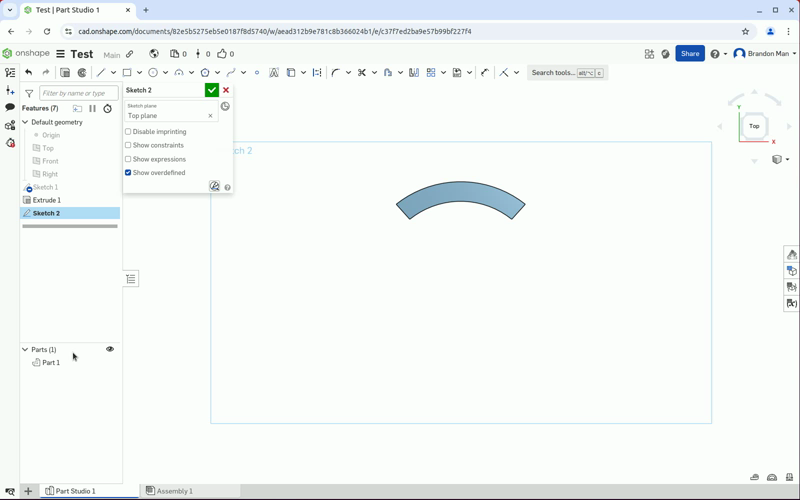
key(y)
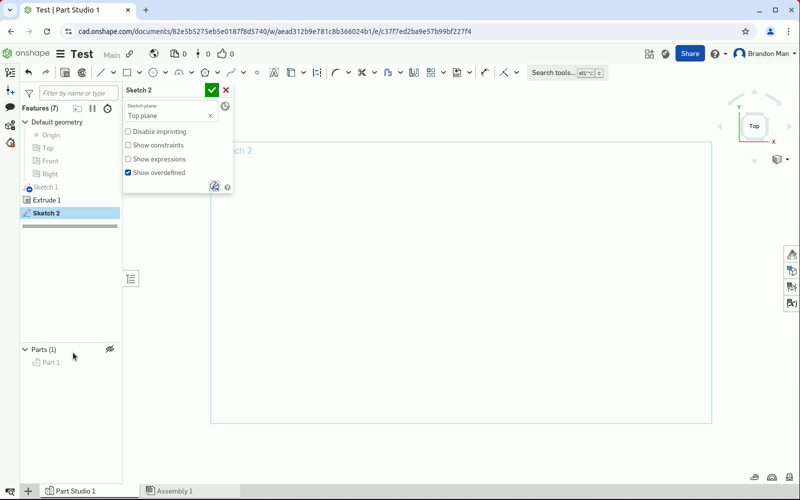
key(a)
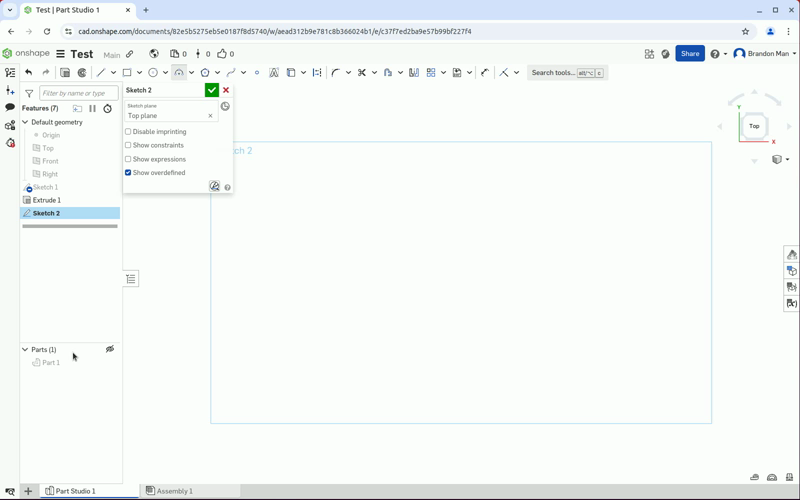
key_down(shift)
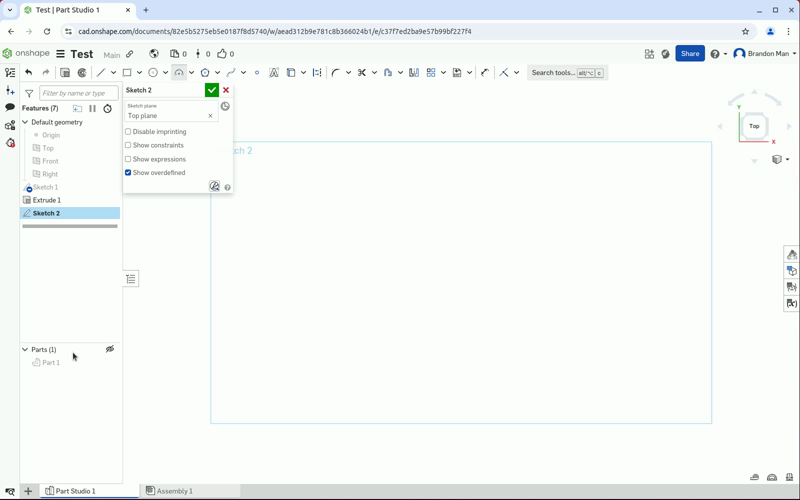
mouse_move(391, 209)
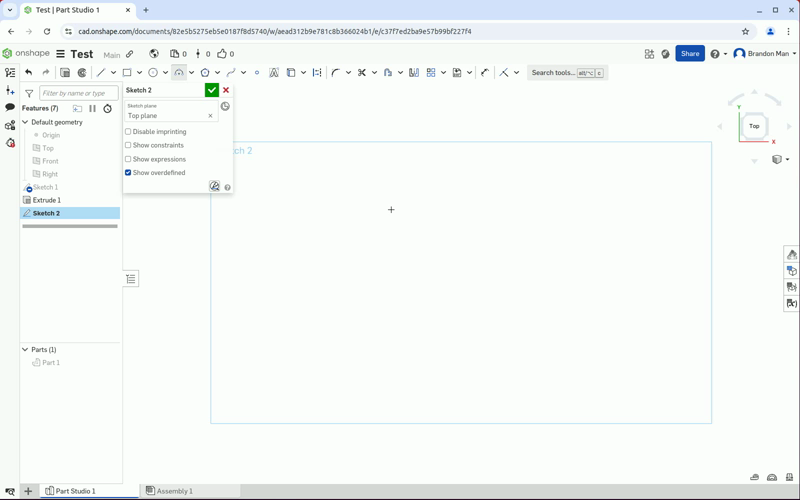
click(391, 209)
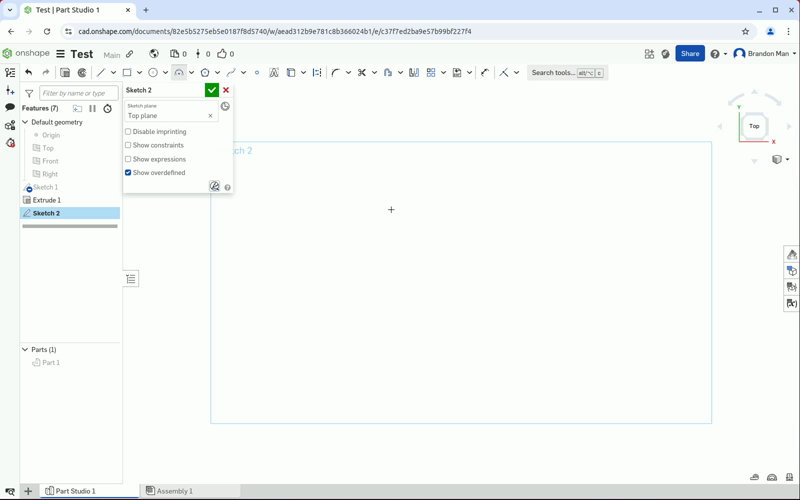
key_up(shift)
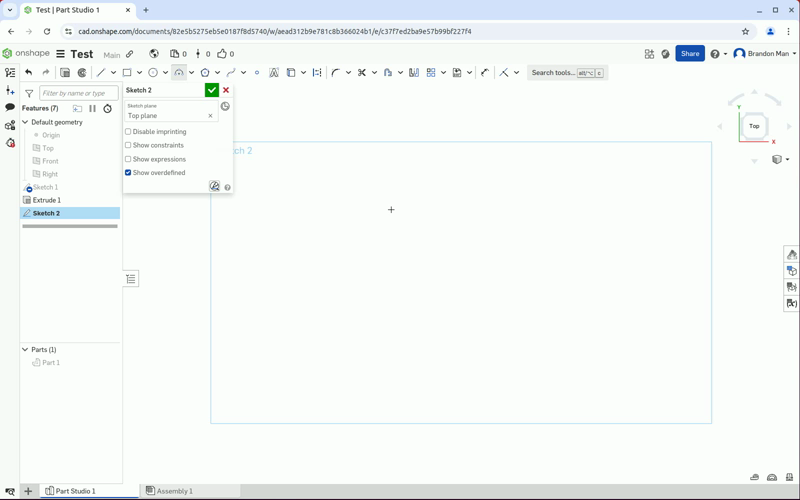
key_down(shift)
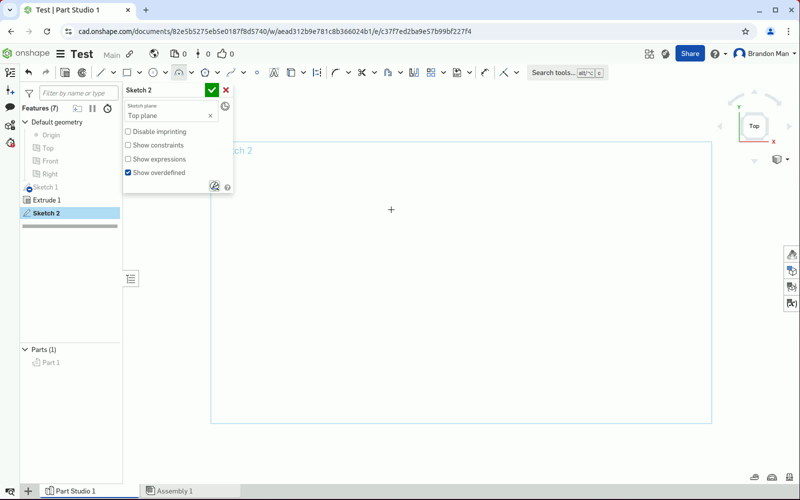
mouse_move(529, 209)
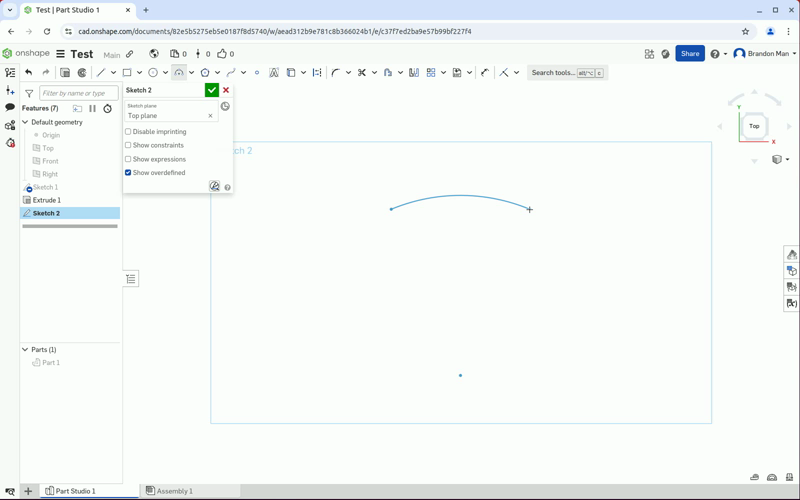
click(529, 209)
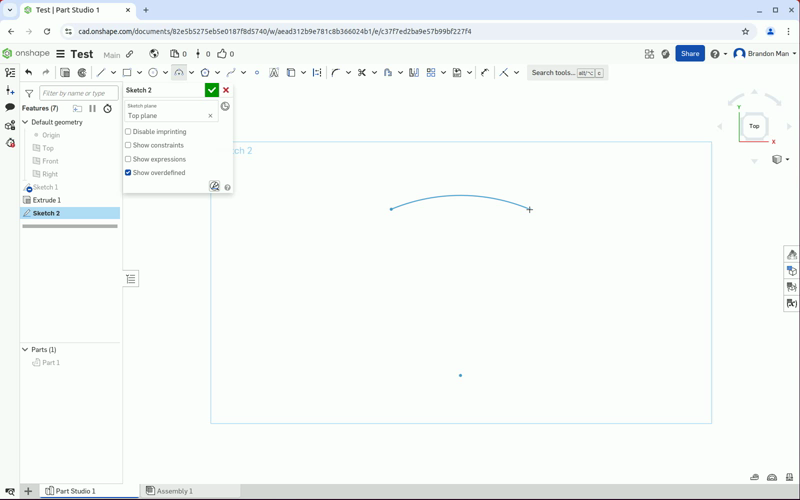
mouse_move(460, 385)
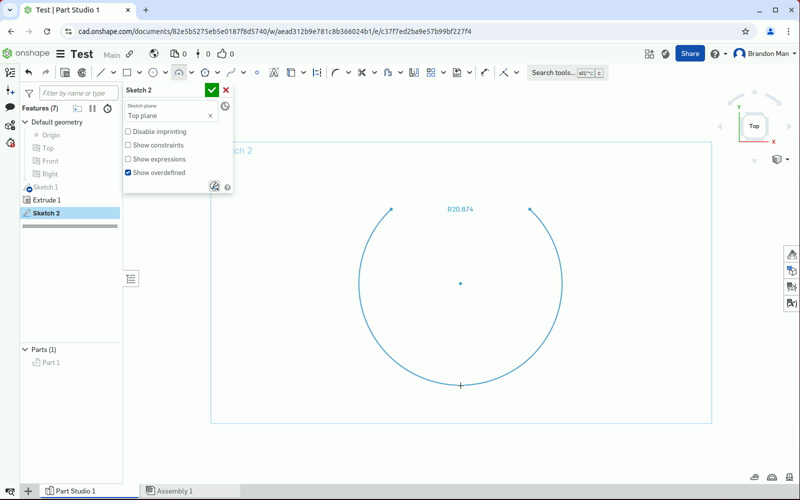
click(460, 385)
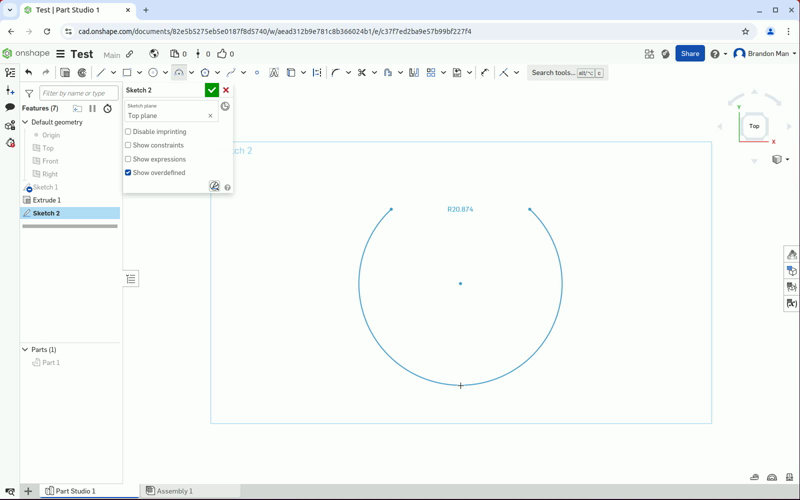
key_up(shift)
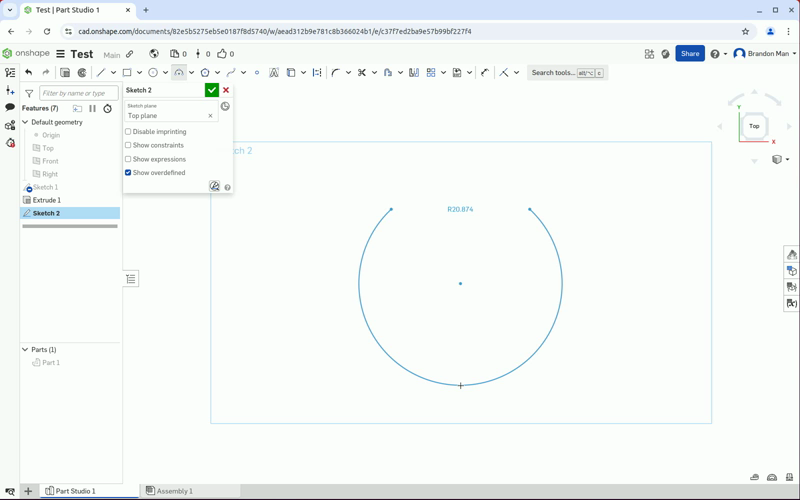
key(esc)
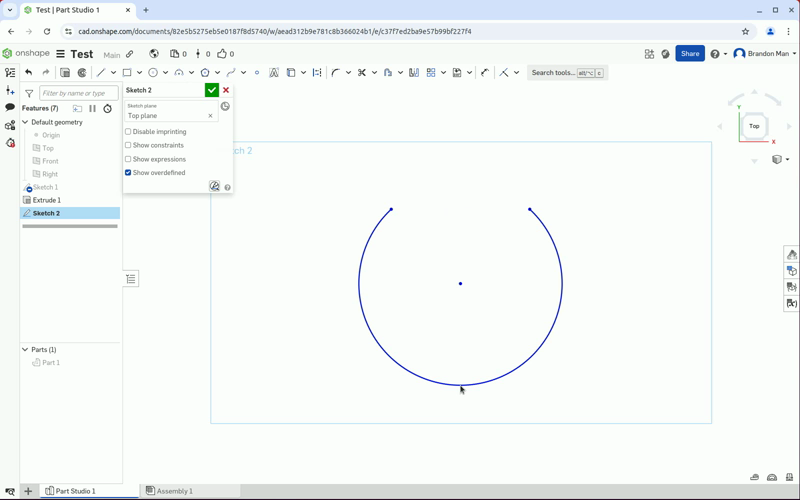
key(l)
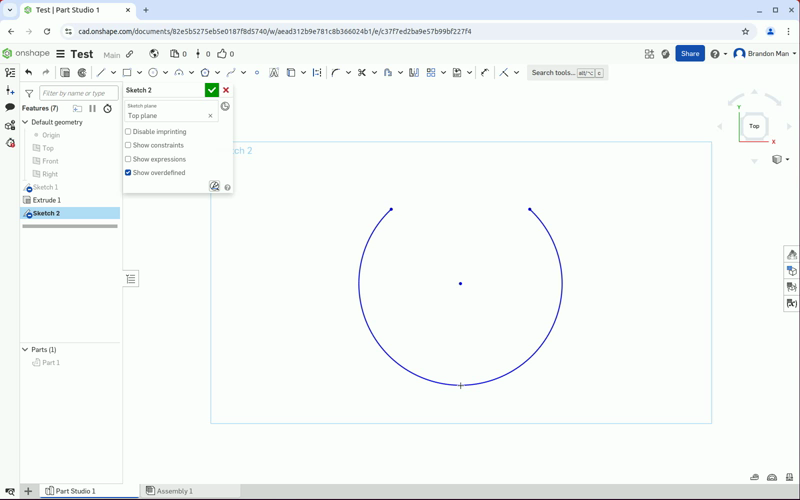
mouse_move(529, 209)
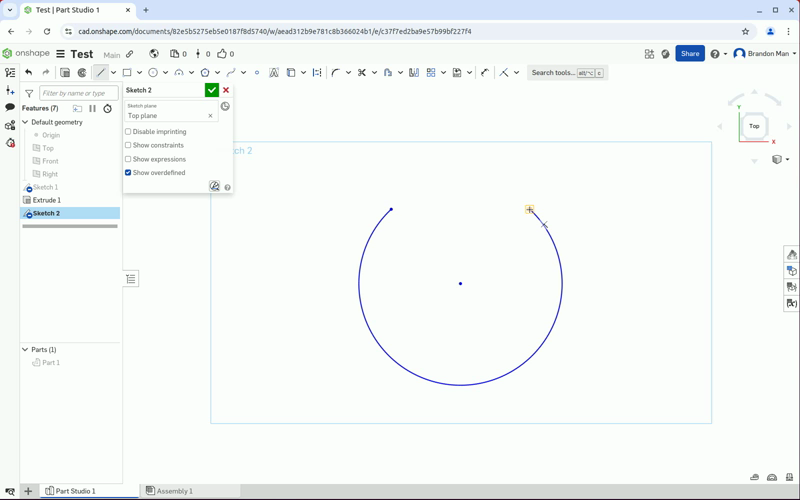
click(529, 209)
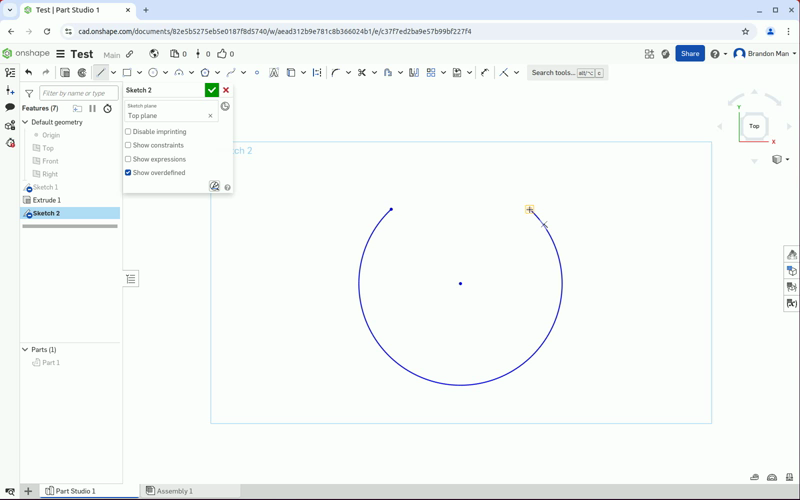
key_down(shift)
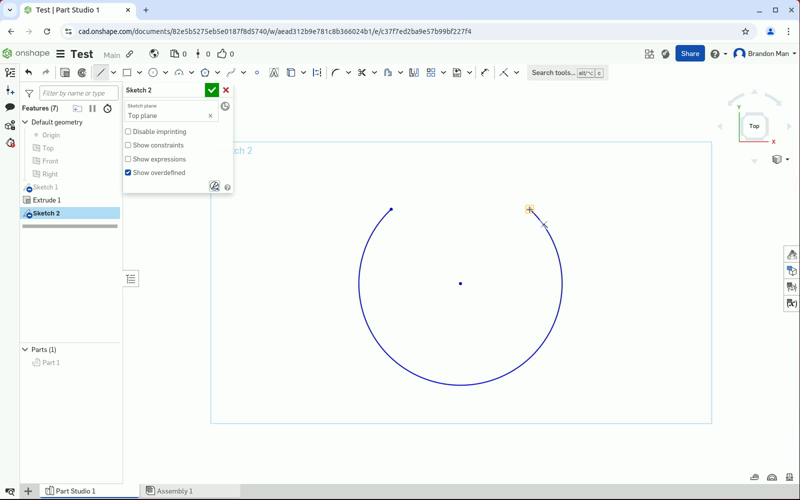
mouse_move(559, 209)
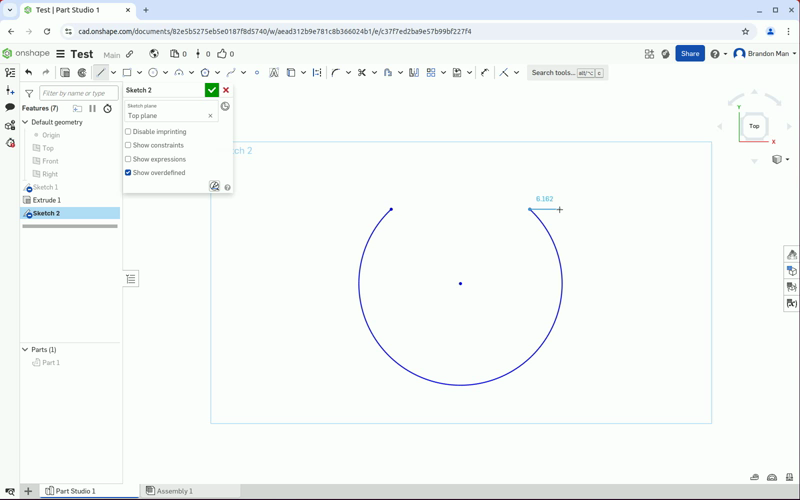
mouse_move(516, 223)
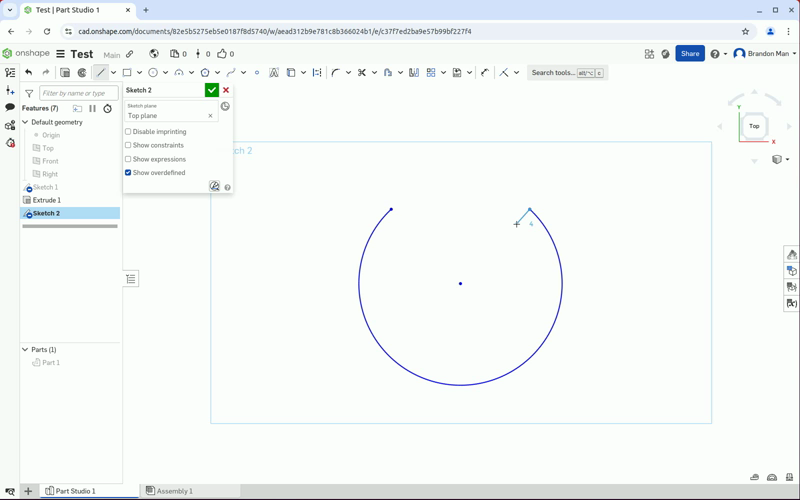
click(516, 223)
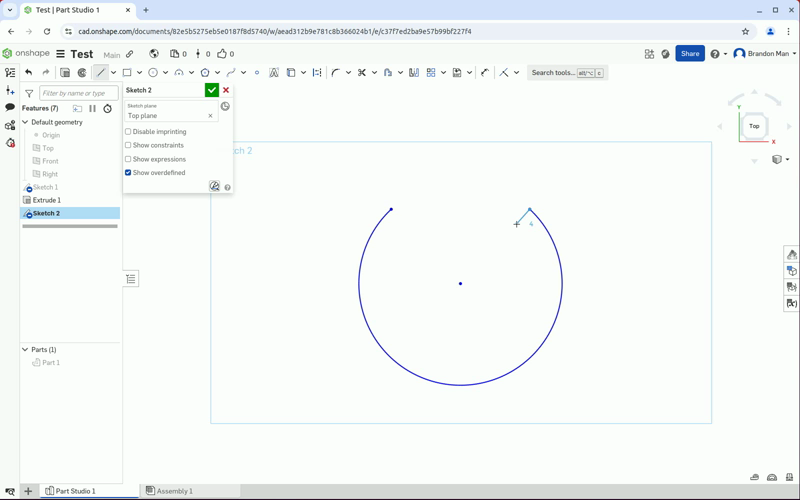
key_up(shift)
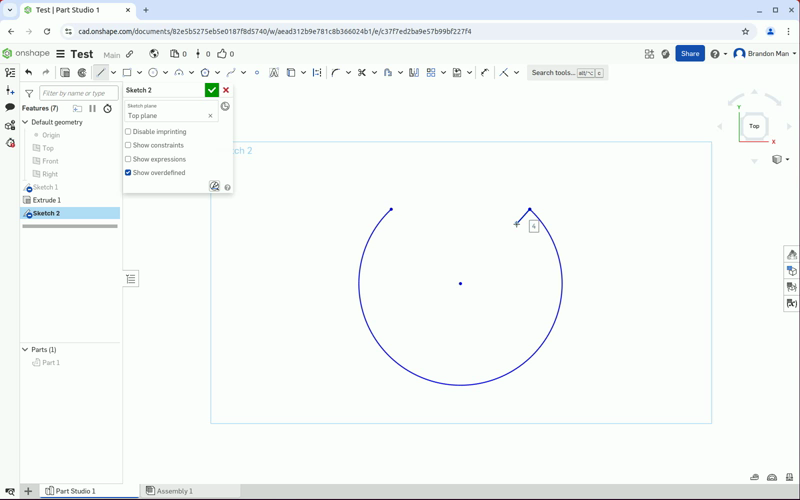
key(esc)
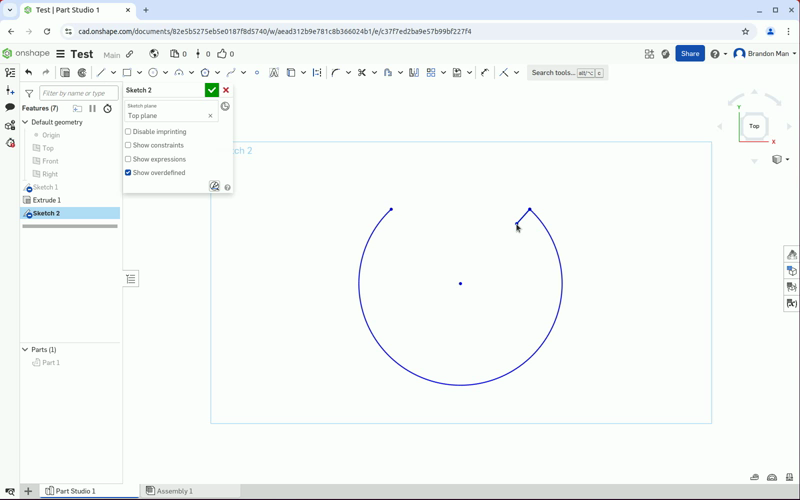
key(a)
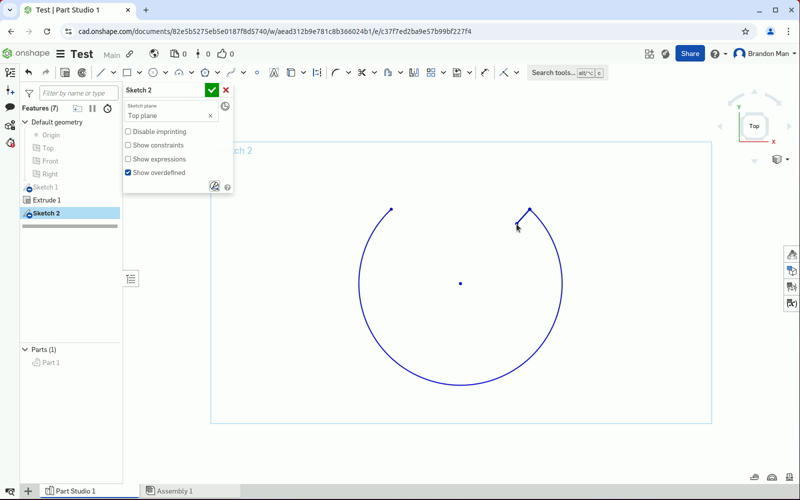
mouse_move(516, 223)
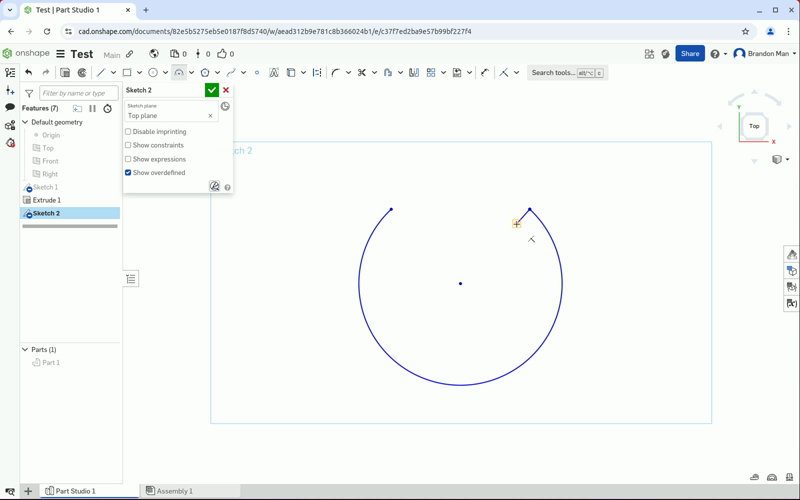
click(516, 223)
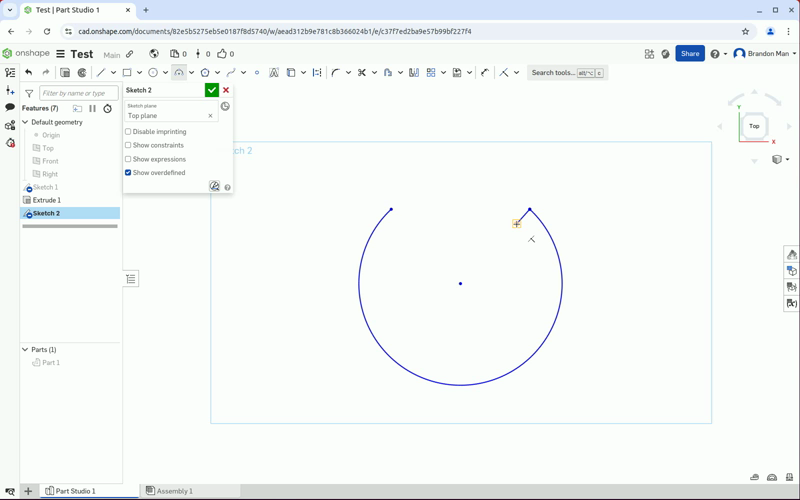
key_down(shift)
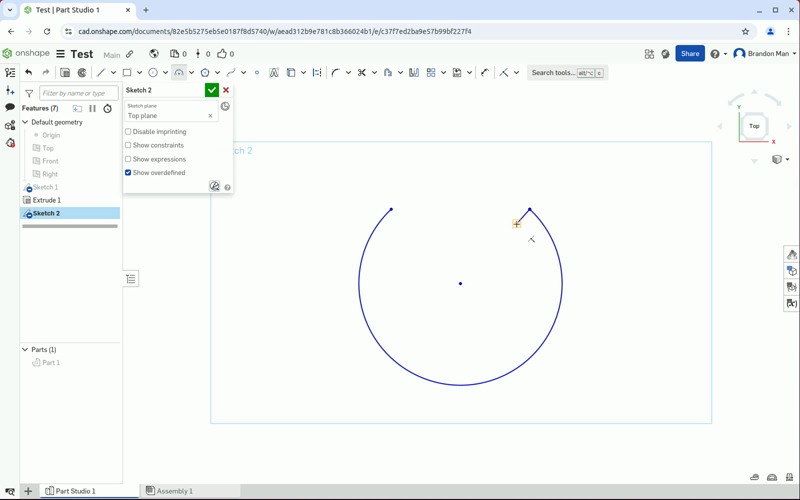
mouse_move(528, 328)
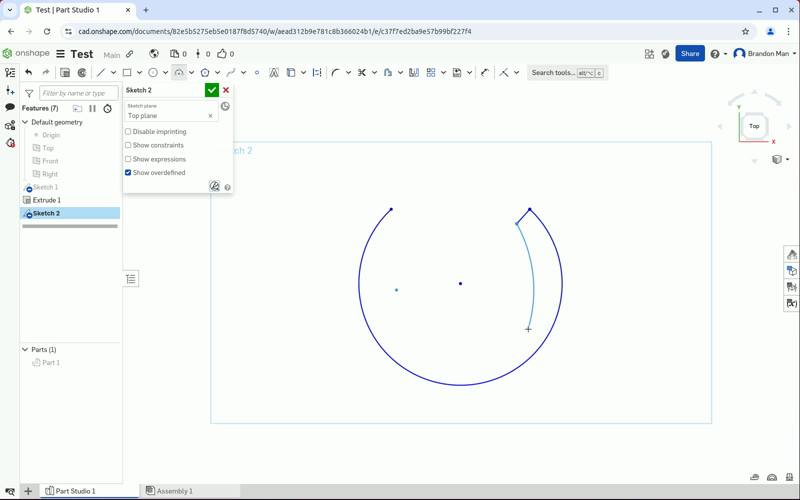
click(528, 328)
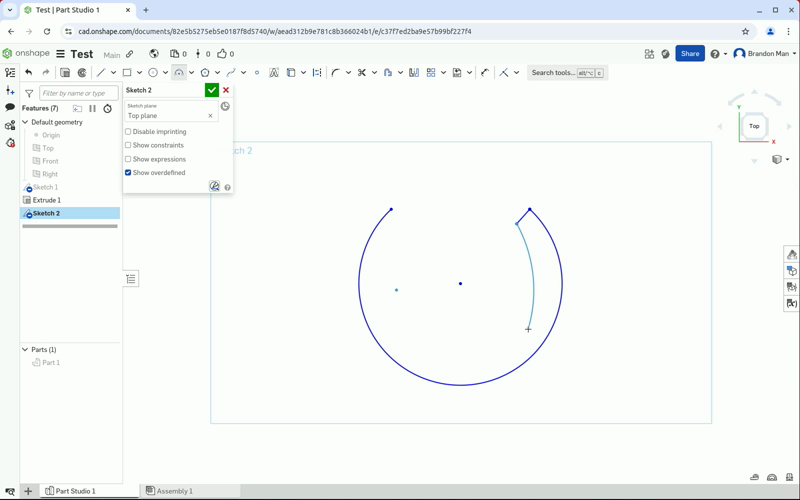
mouse_move(541, 274)
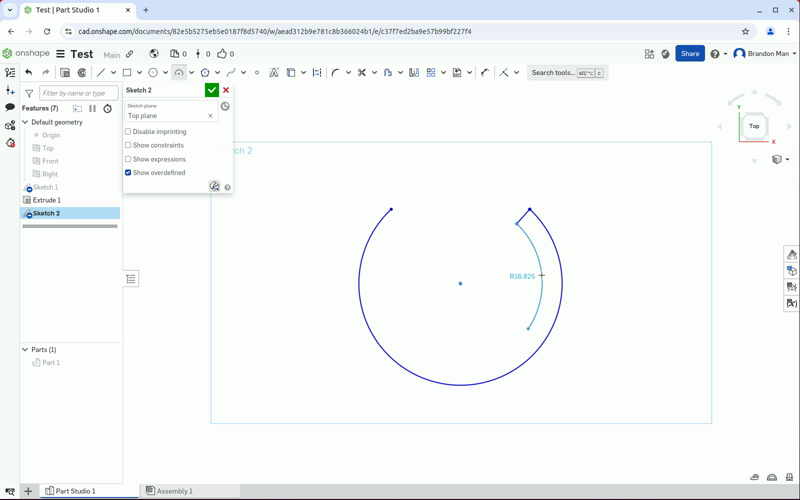
click(541, 274)
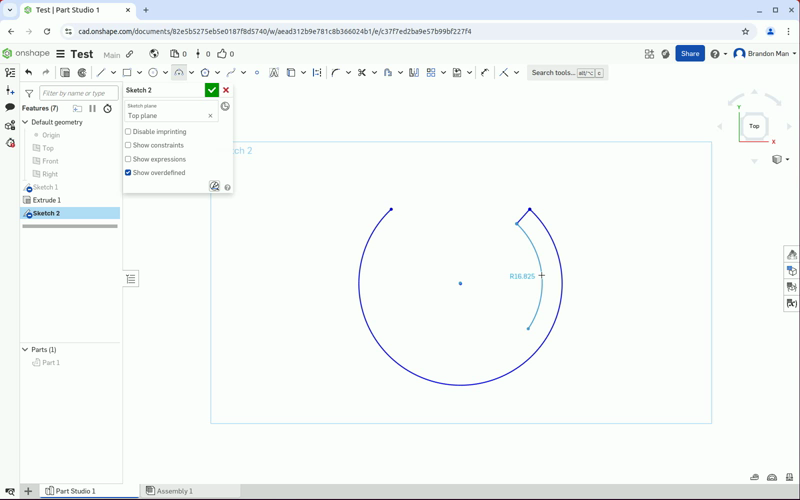
key_up(shift)
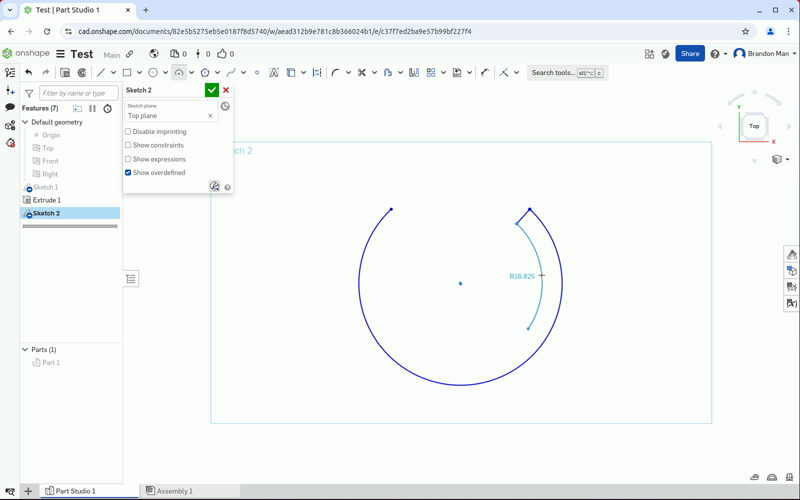
key(esc)
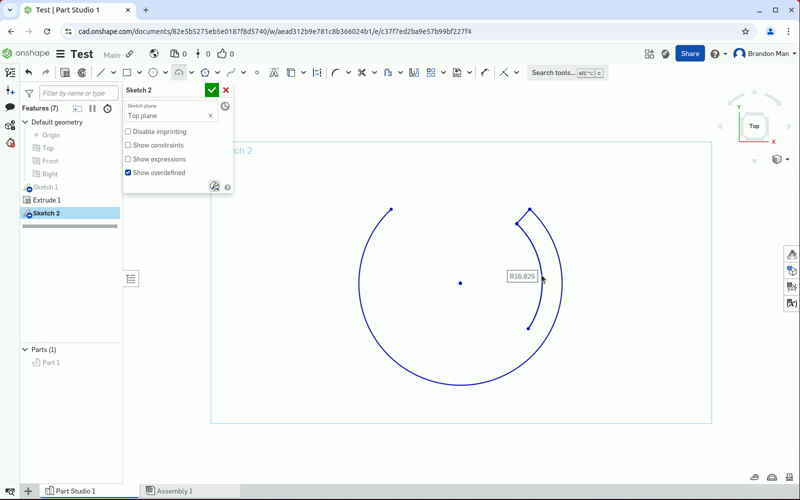
key(l)
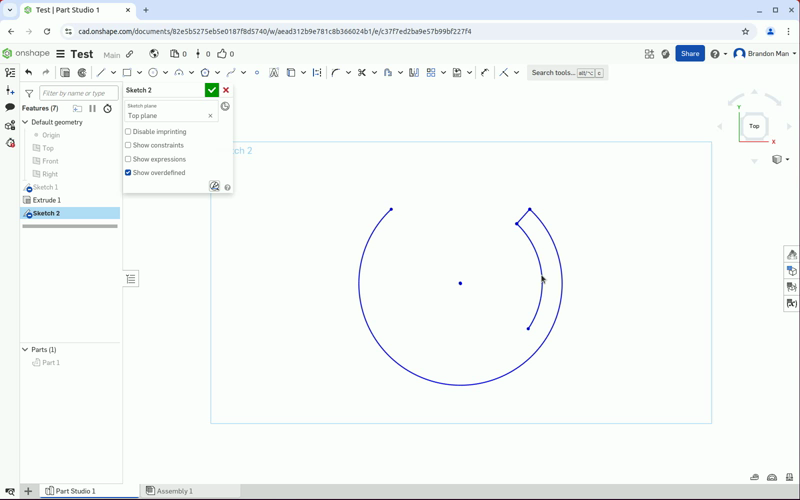
mouse_move(528, 328)
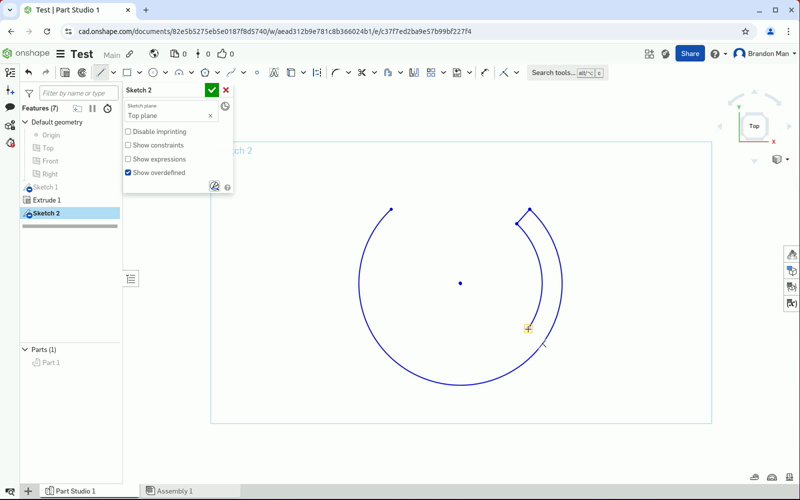
click(528, 328)
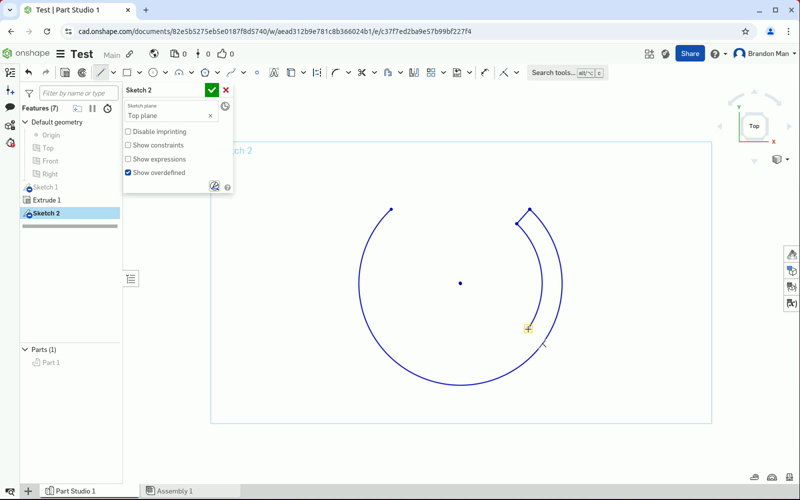
key_down(shift)
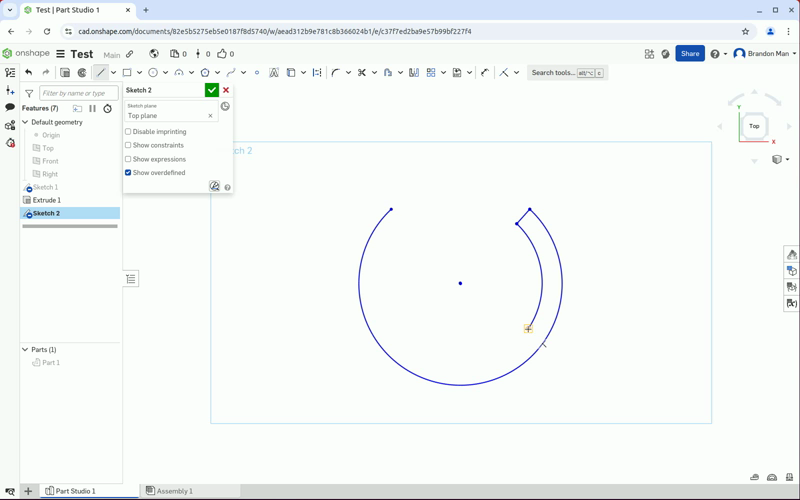
mouse_move(558, 328)
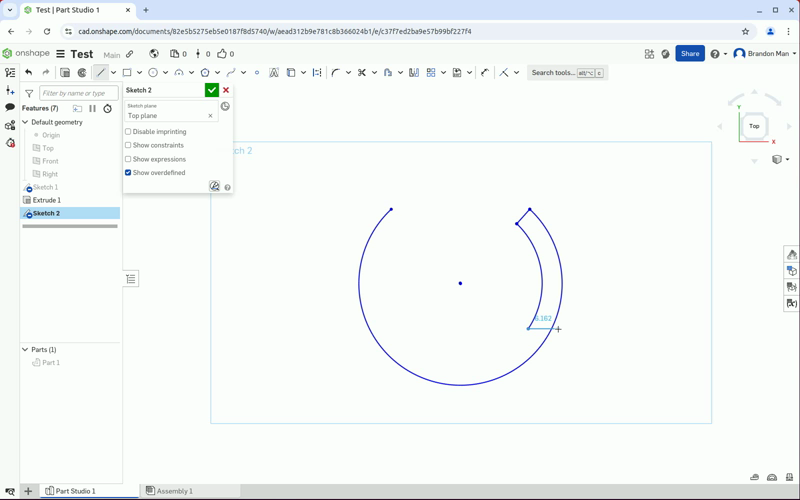
mouse_move(487, 291)
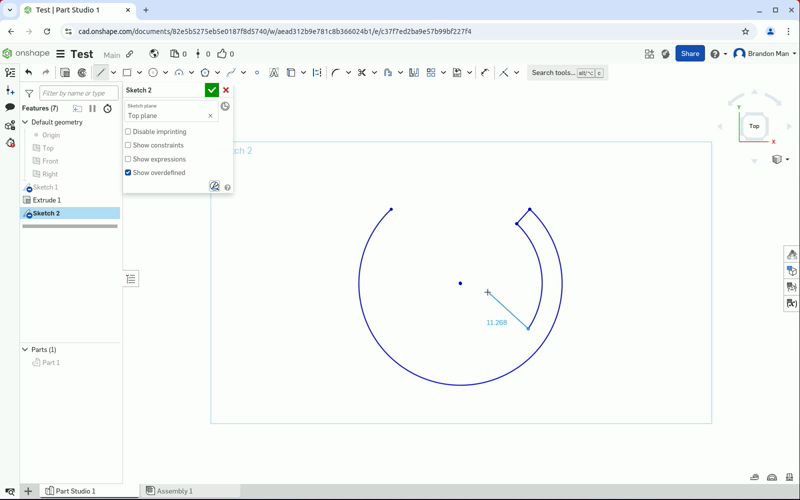
click(487, 291)
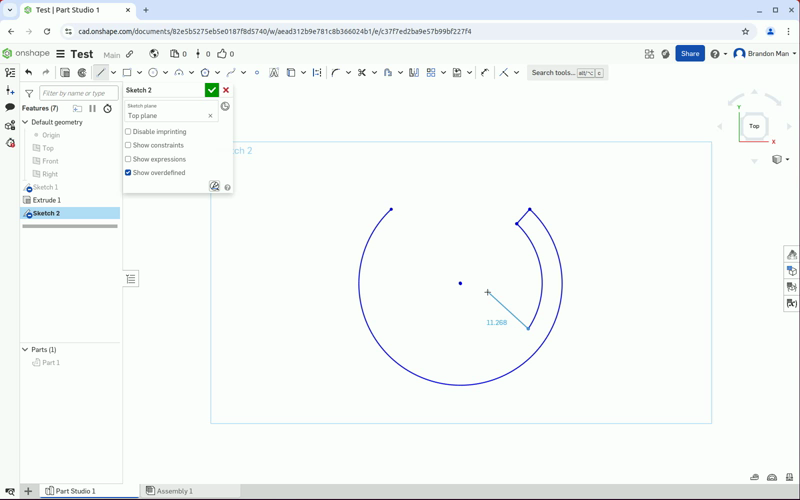
key_up(shift)
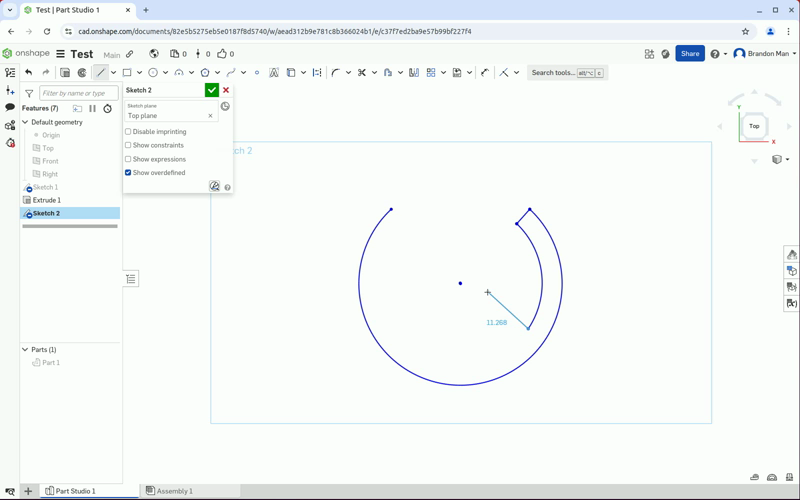
key_down(shift)
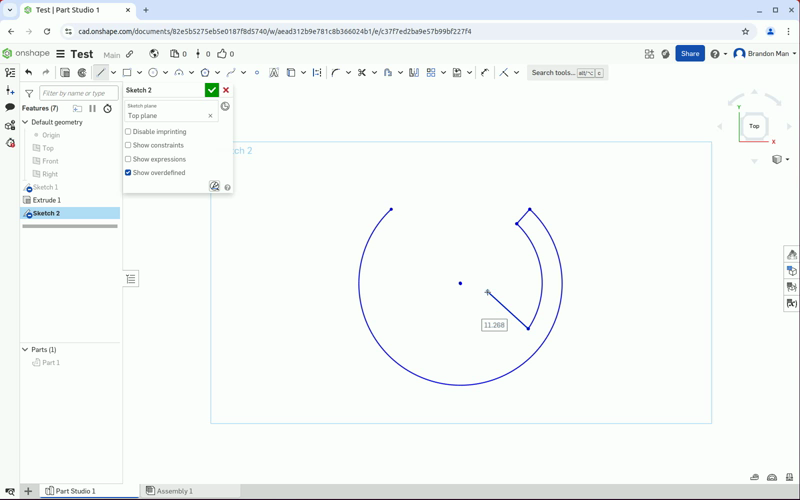
mouse_move(517, 291)
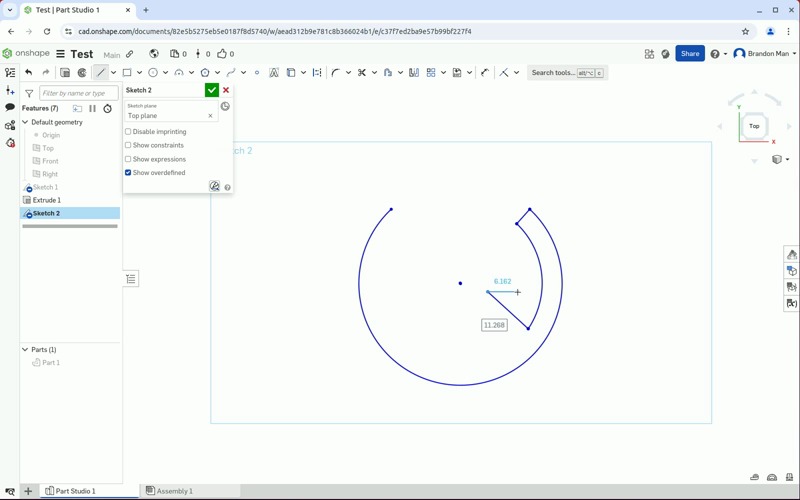
mouse_move(476, 249)
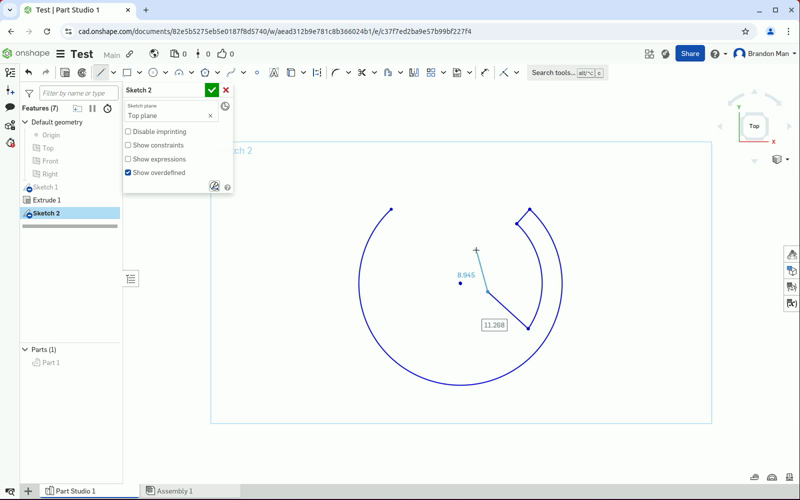
click(476, 249)
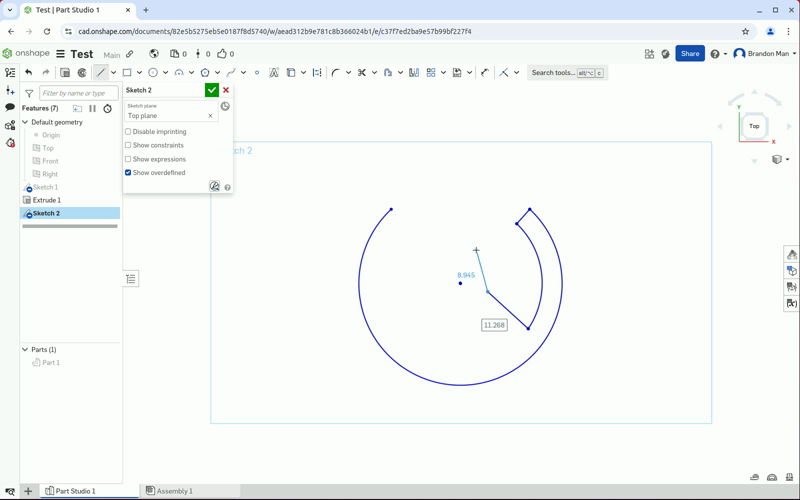
key_up(shift)
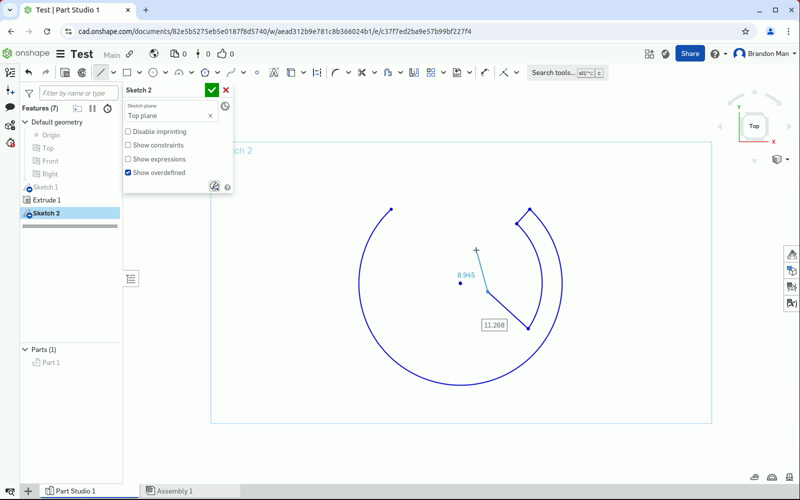
key_down(shift)
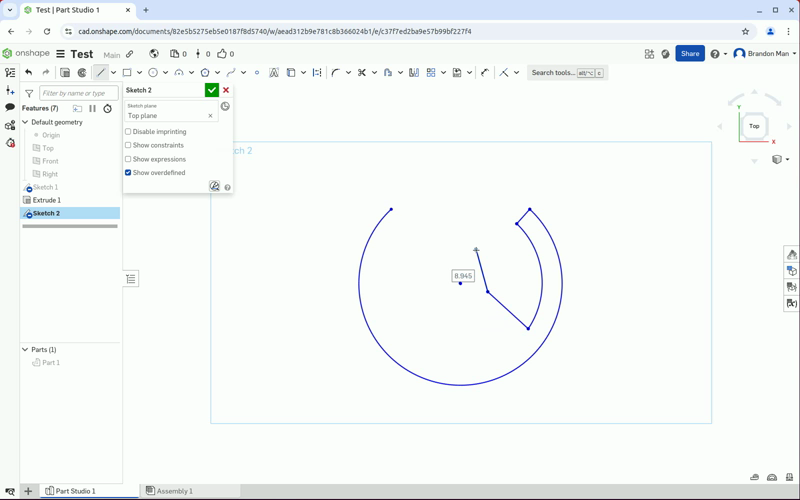
mouse_move(506, 249)
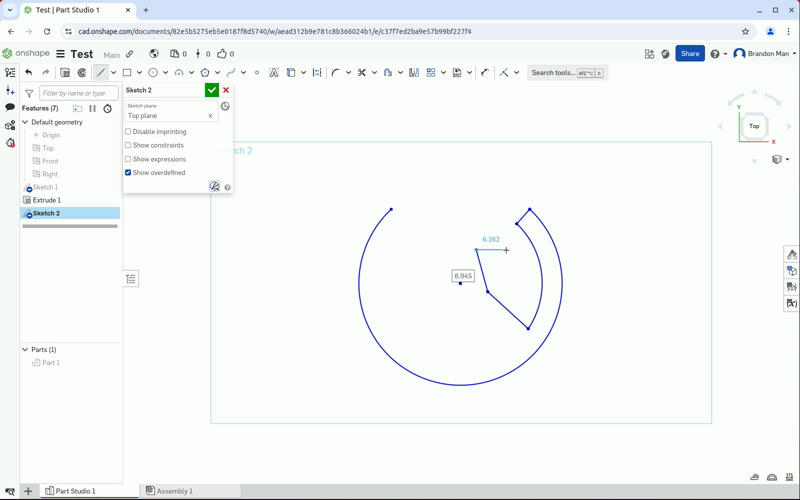
mouse_move(476, 308)
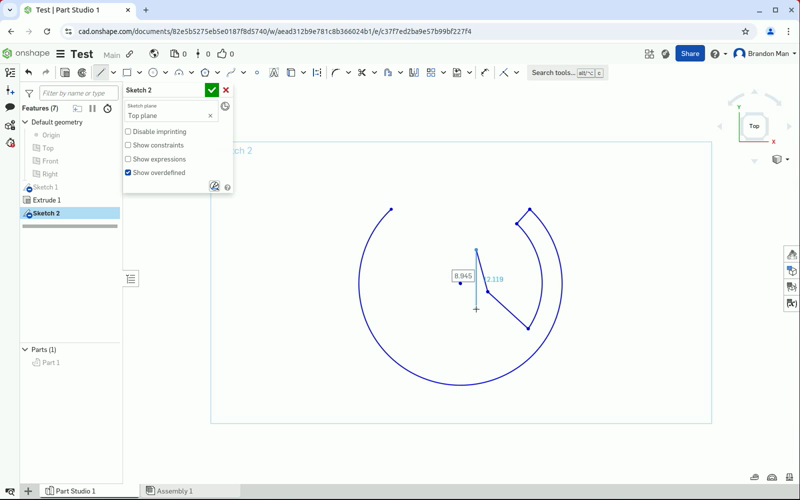
click(476, 308)
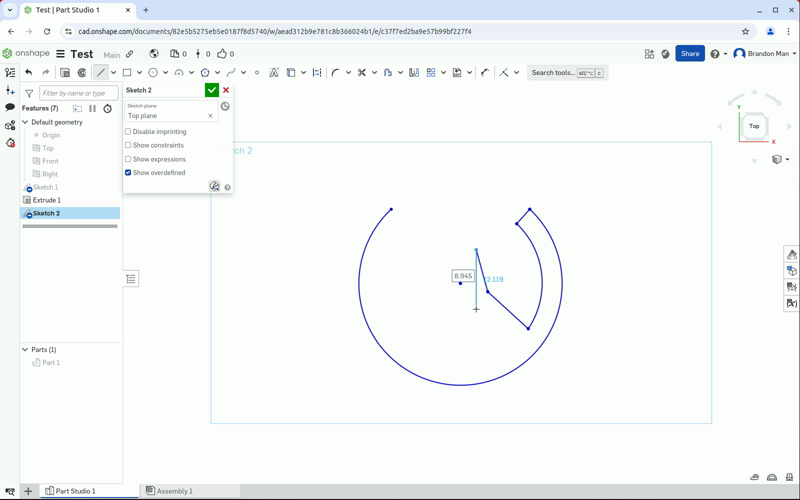
key_up(shift)
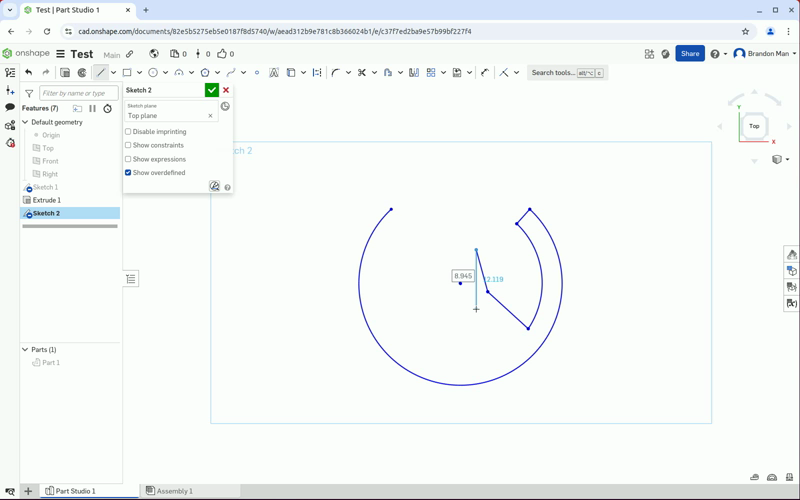
key_down(shift)
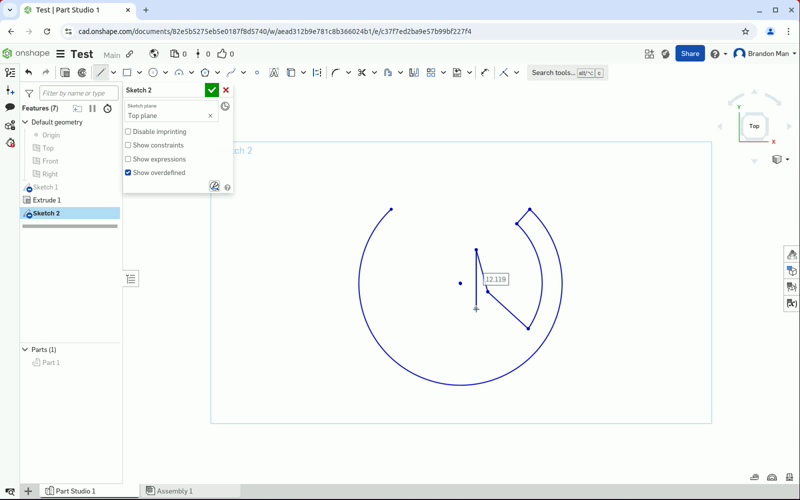
mouse_move(506, 308)
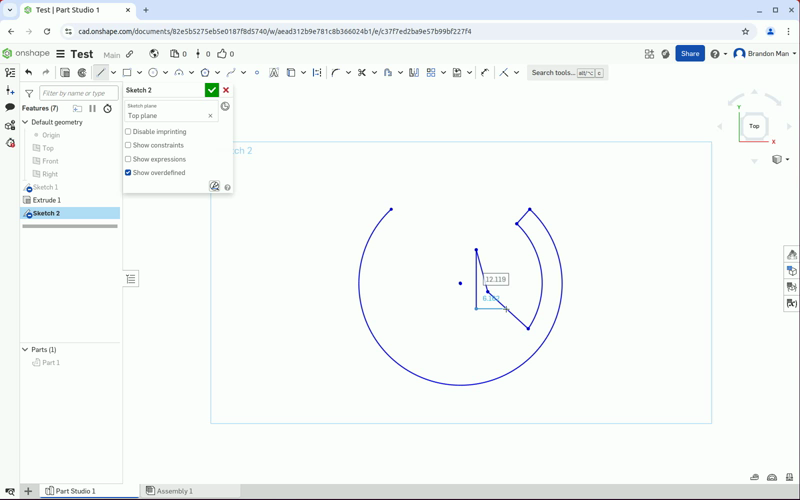
mouse_move(515, 343)
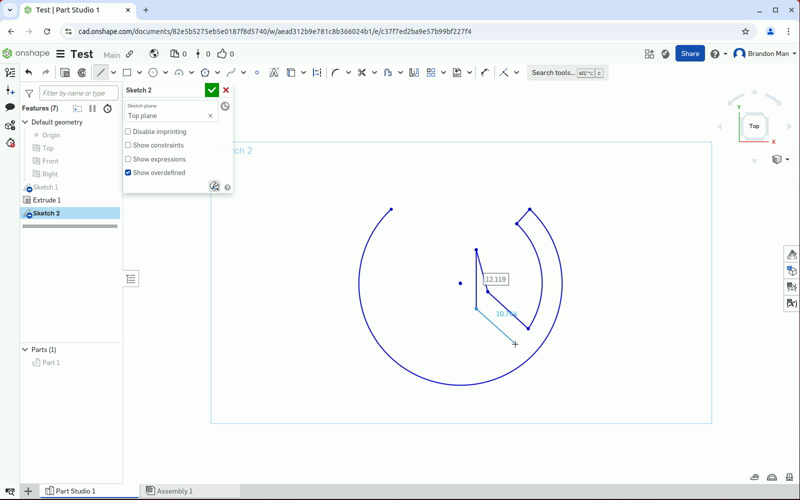
click(515, 343)
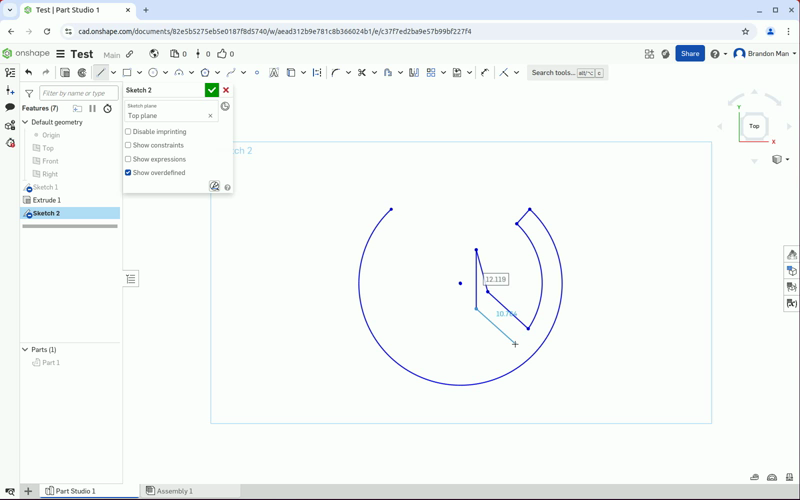
key_up(shift)
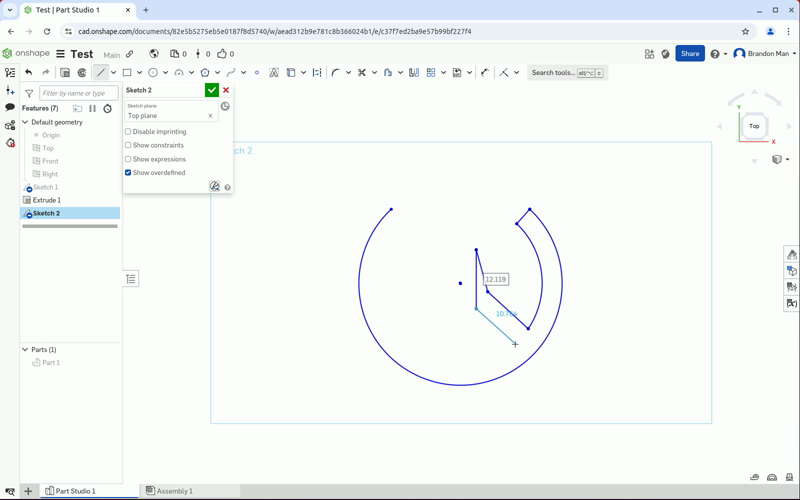
key(esc)
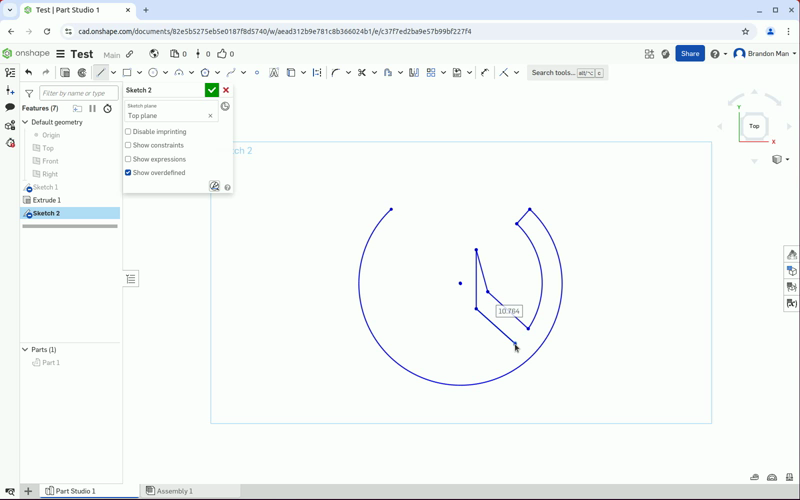
key(a)
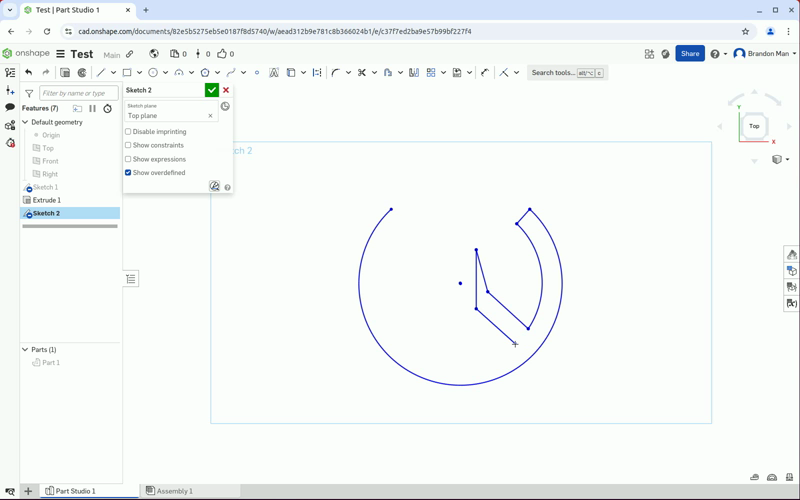
mouse_move(515, 343)
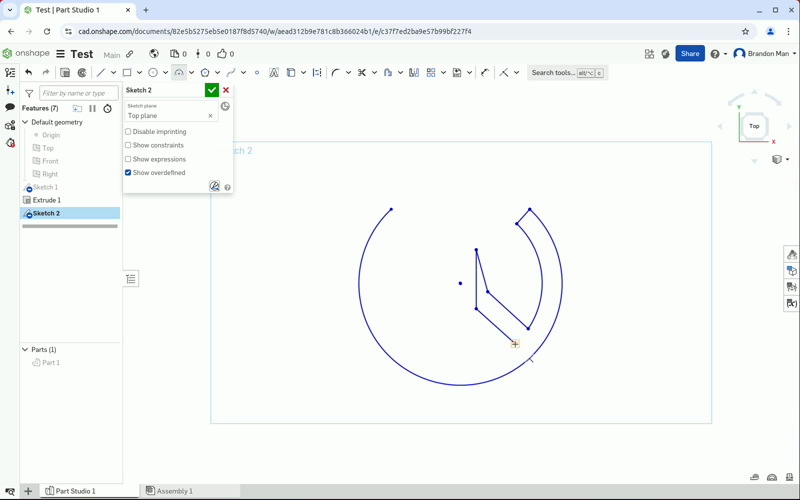
click(515, 343)
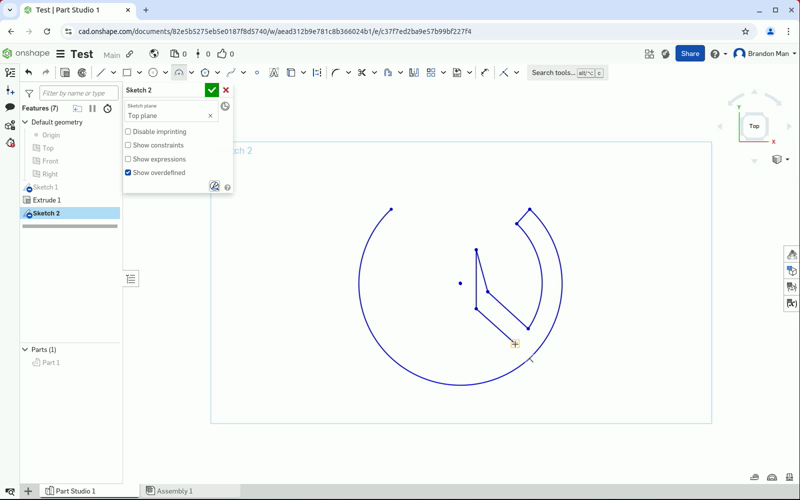
key_down(shift)
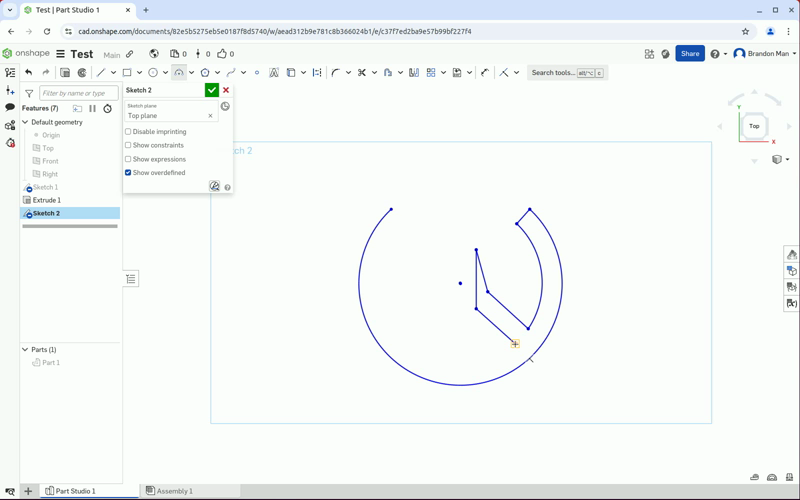
mouse_move(406, 343)
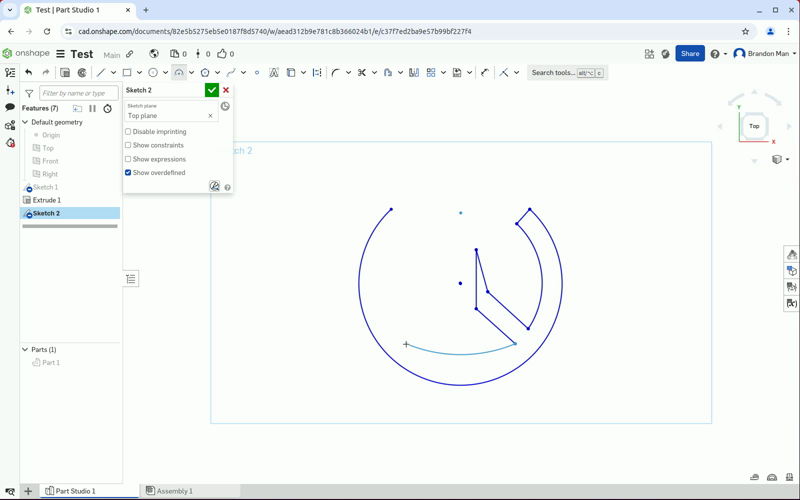
click(406, 343)
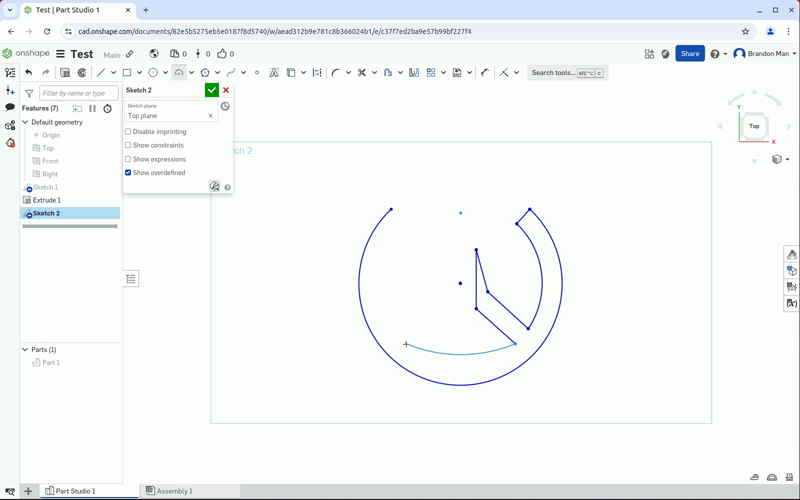
mouse_move(460, 364)
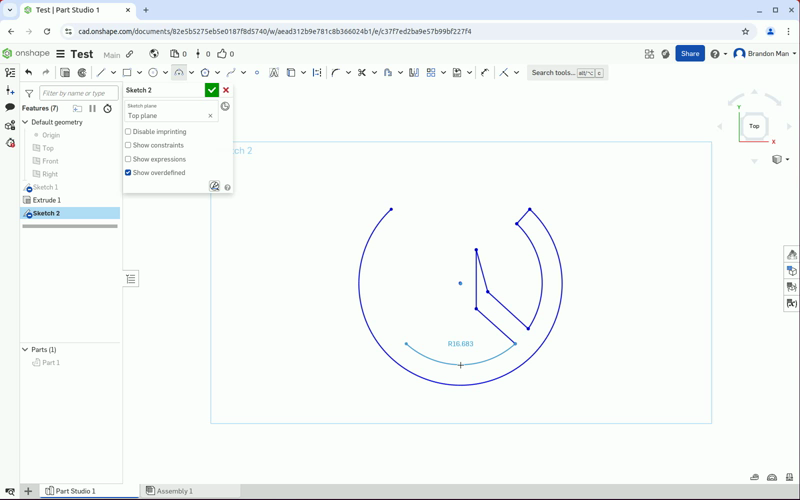
click(460, 364)
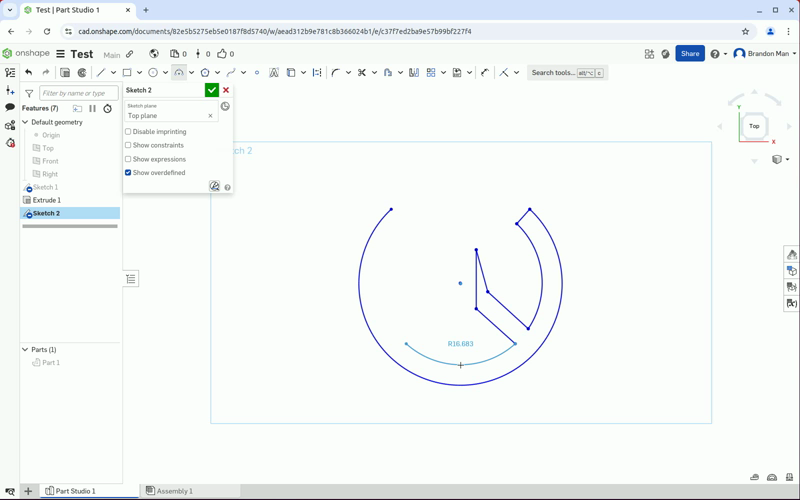
key_up(shift)
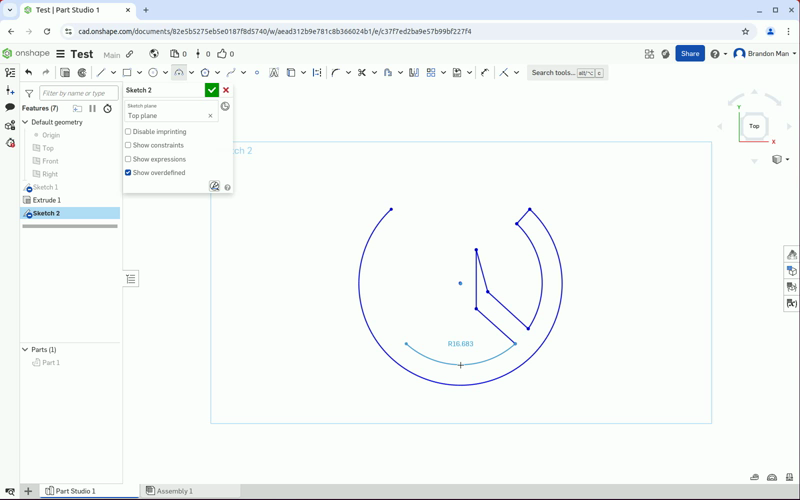
key(esc)
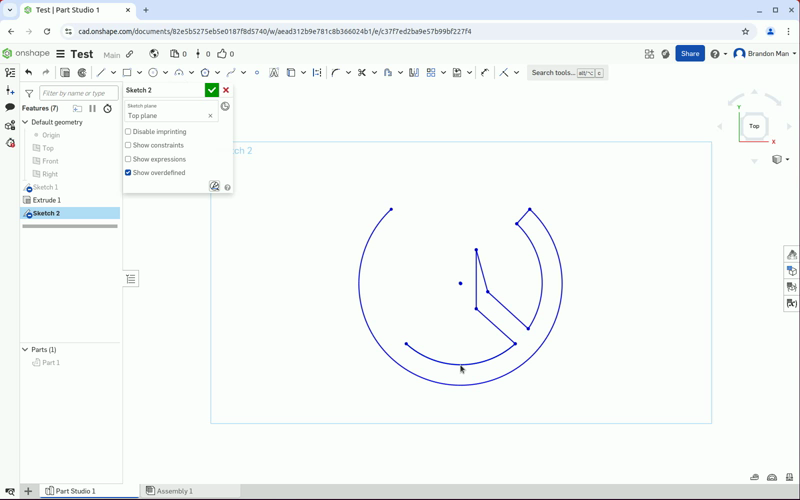
key(l)
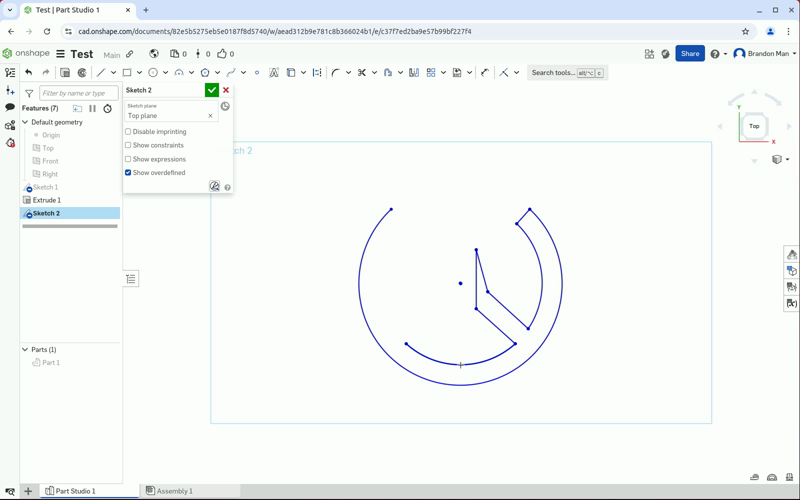
mouse_move(406, 343)
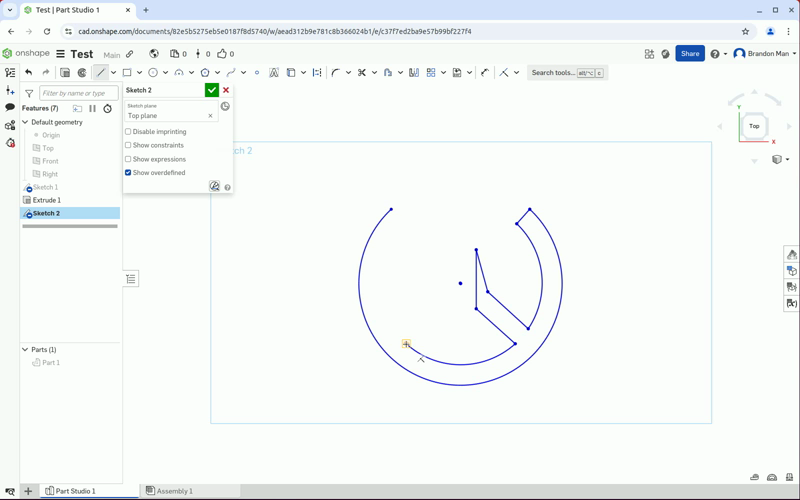
click(406, 343)
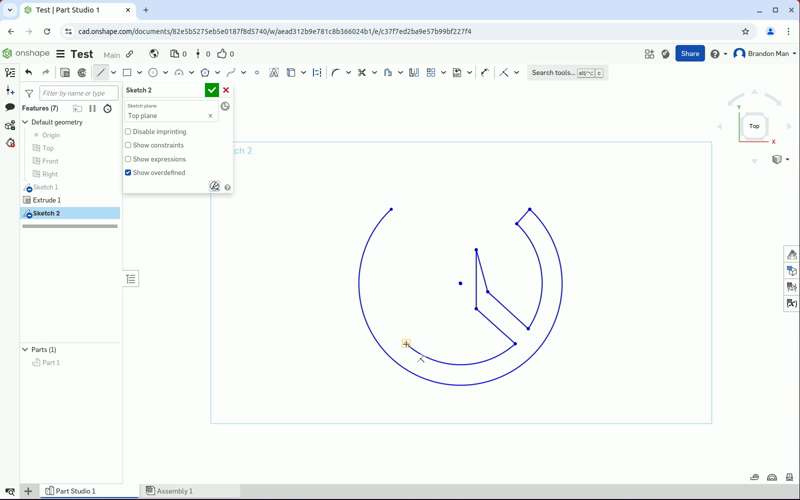
key_down(shift)
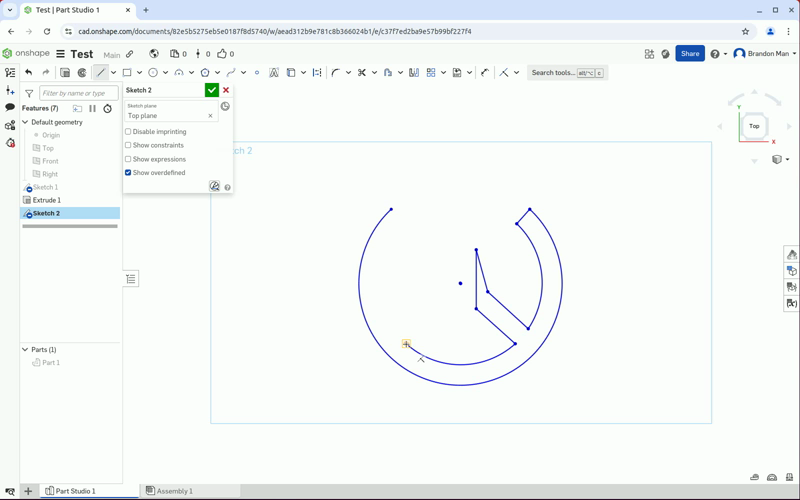
mouse_move(436, 343)
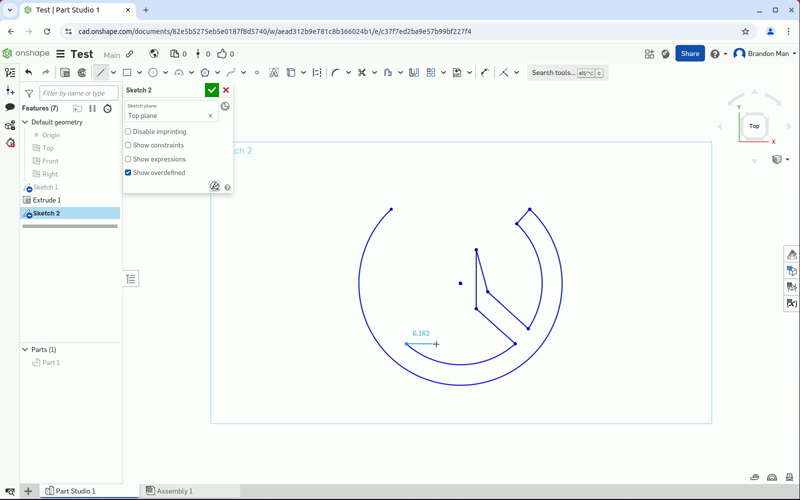
mouse_move(447, 308)
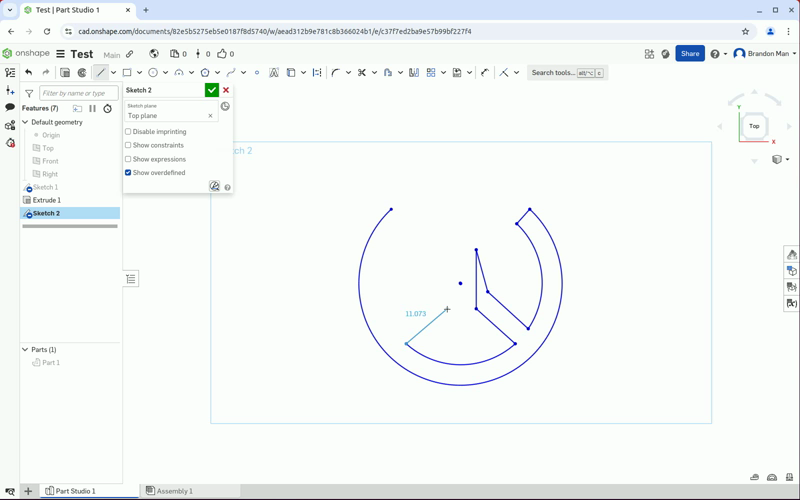
click(447, 308)
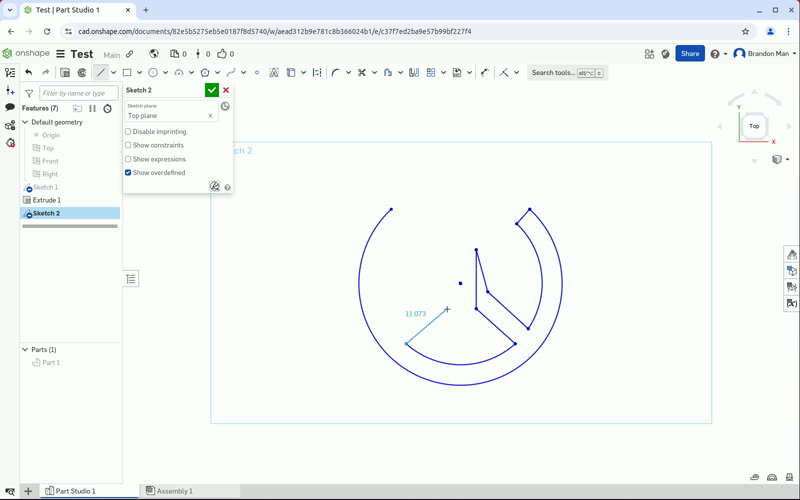
key_up(shift)
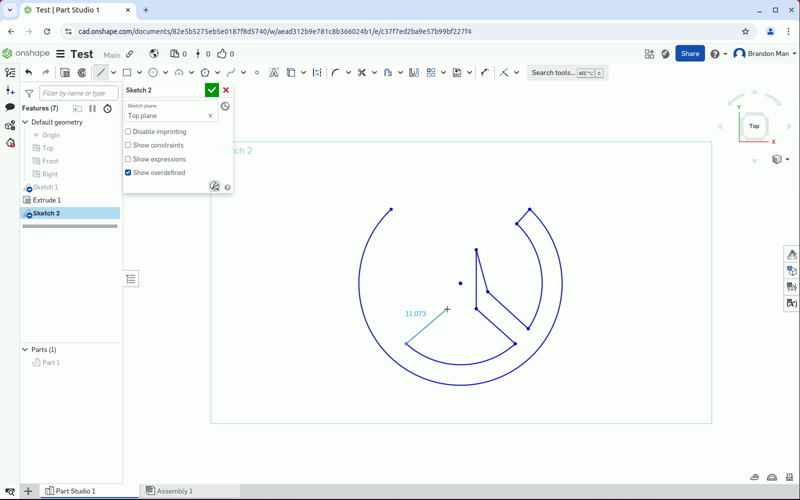
key_down(shift)
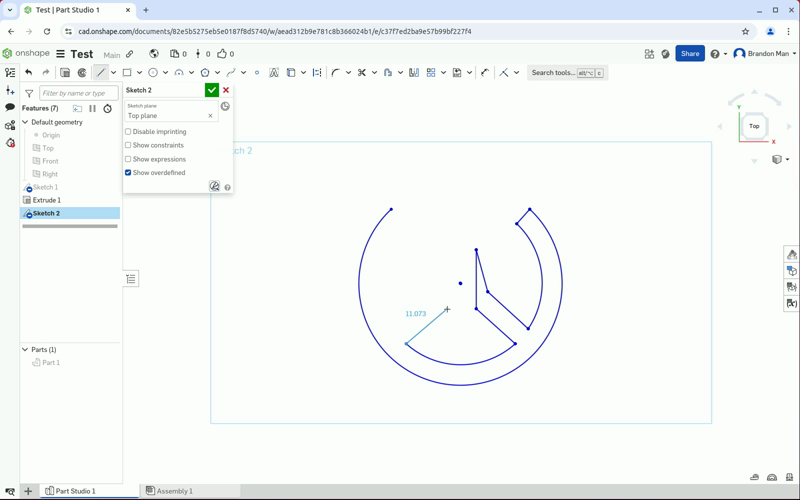
mouse_move(477, 308)
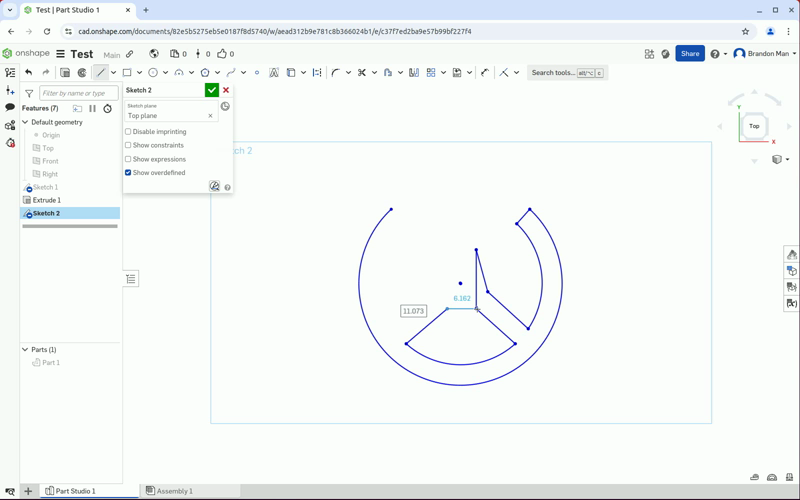
mouse_move(447, 249)
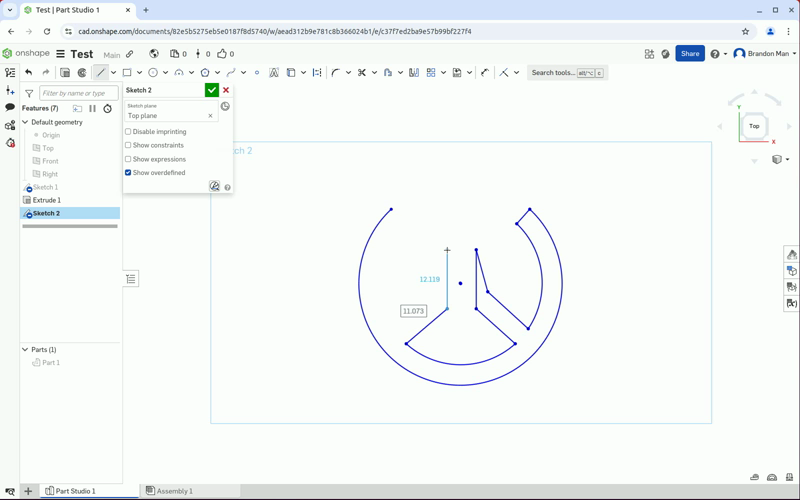
click(447, 249)
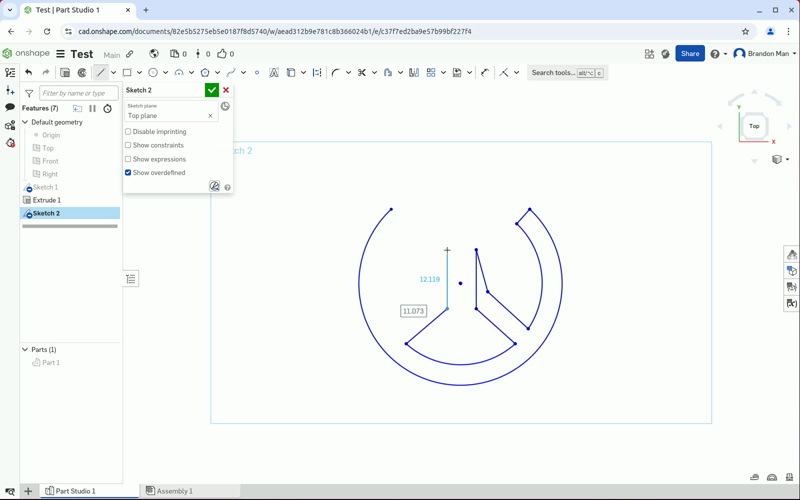
key_up(shift)
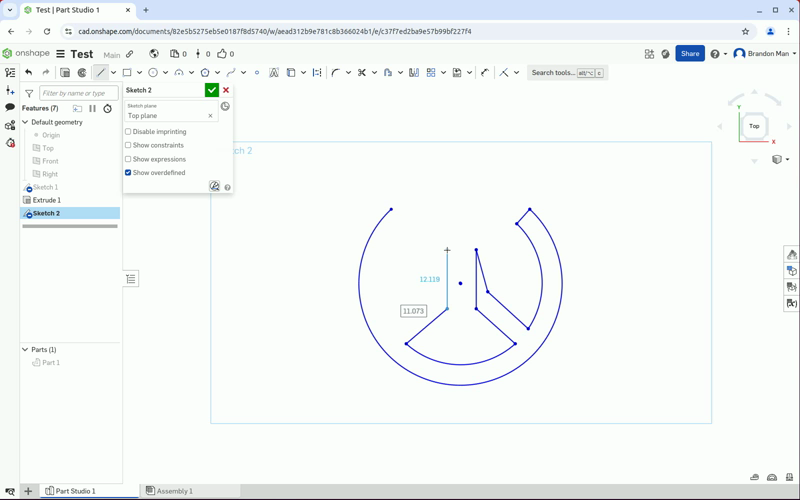
key_down(shift)
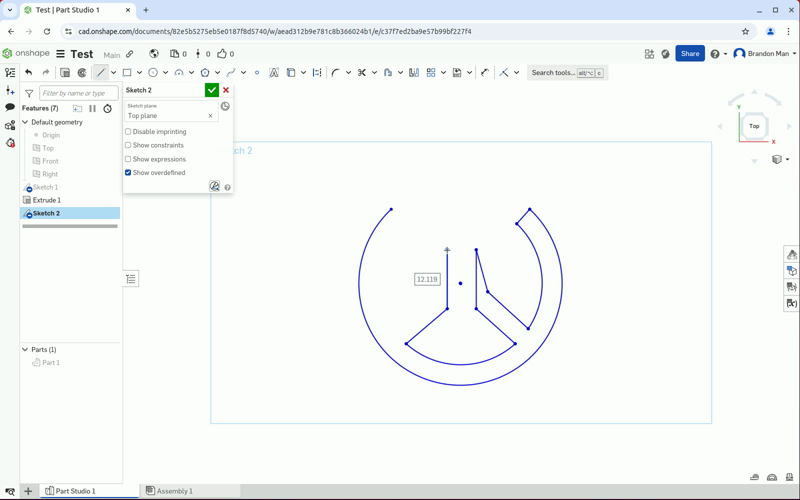
mouse_move(477, 249)
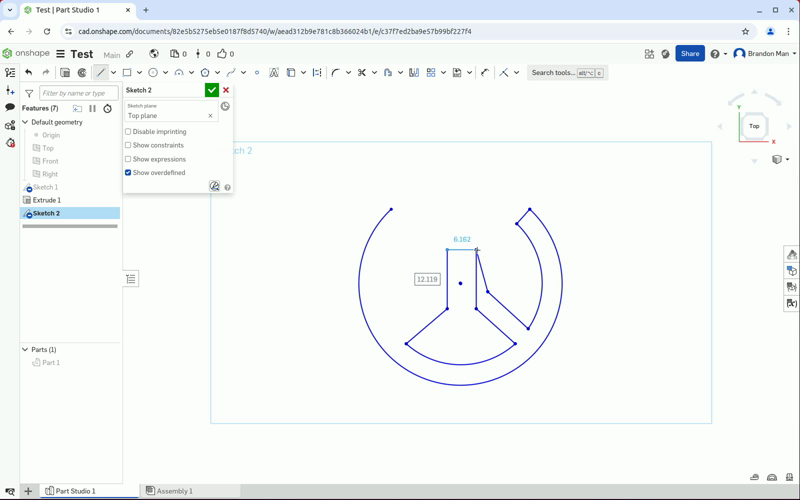
mouse_move(435, 291)
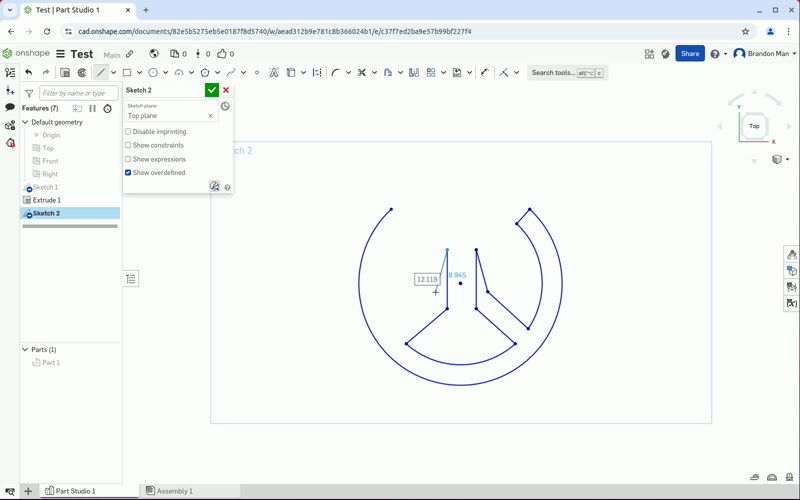
click(435, 291)
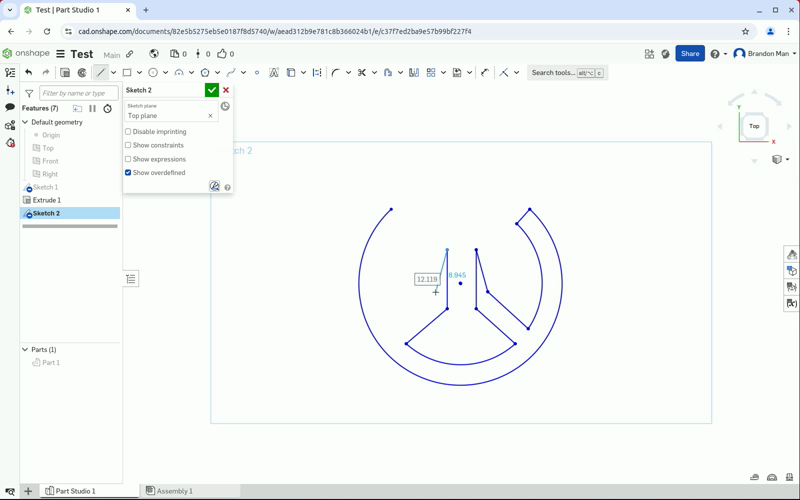
key_up(shift)
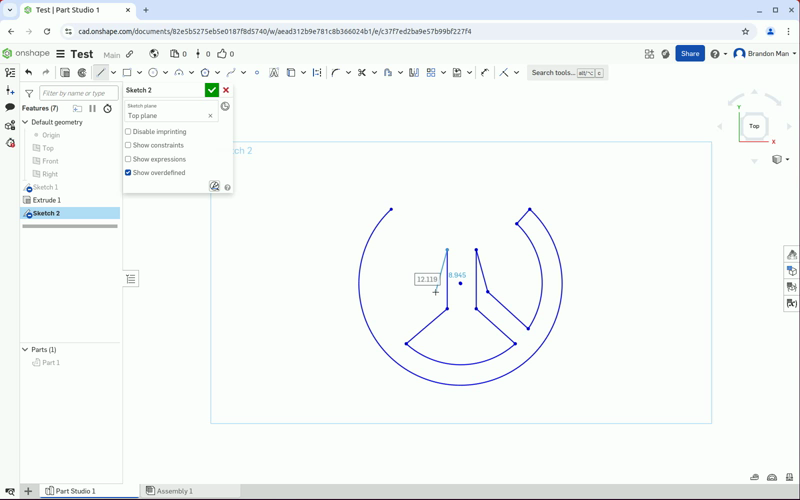
key_down(shift)
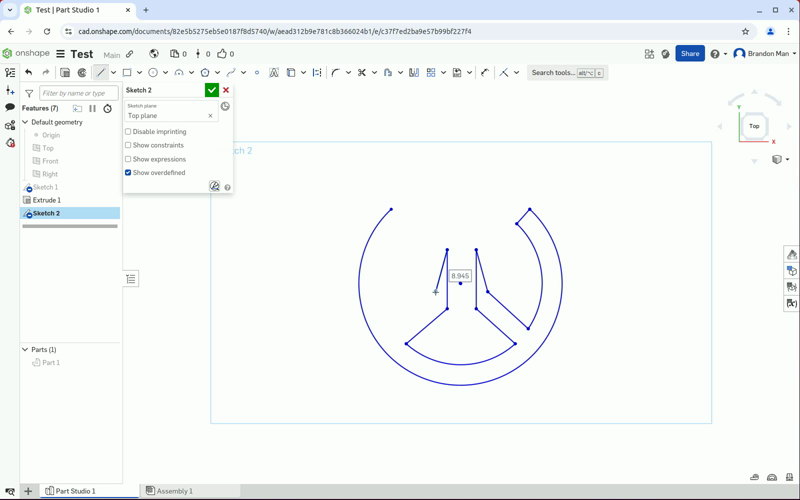
mouse_move(465, 291)
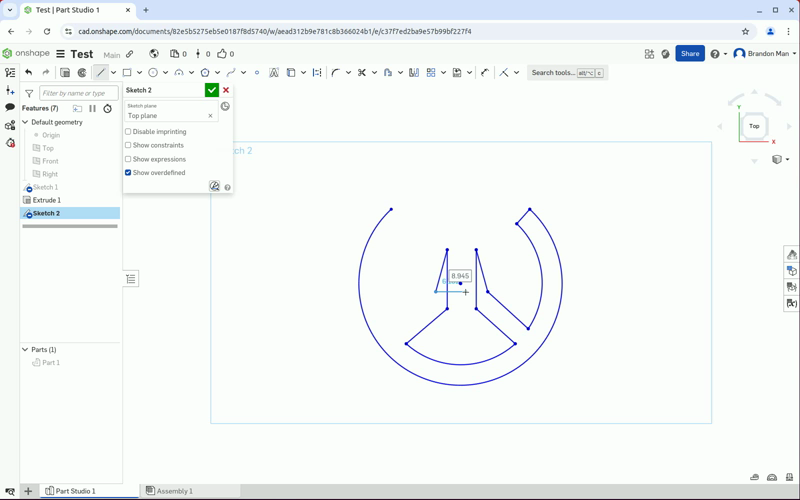
mouse_move(393, 328)
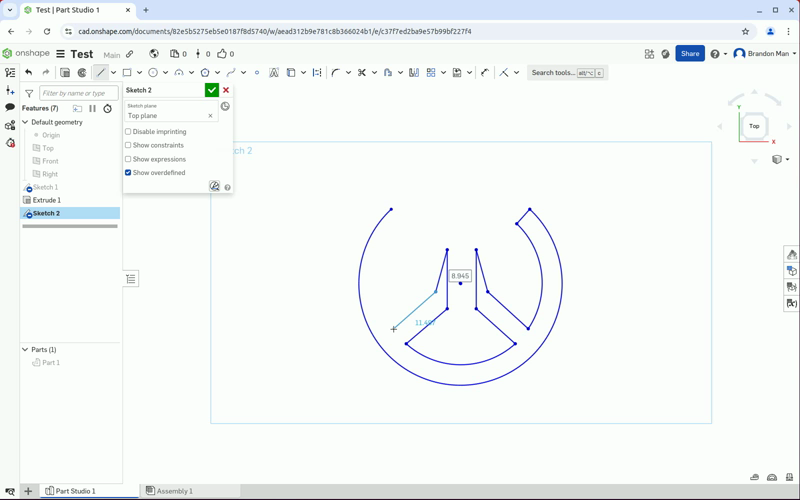
click(393, 328)
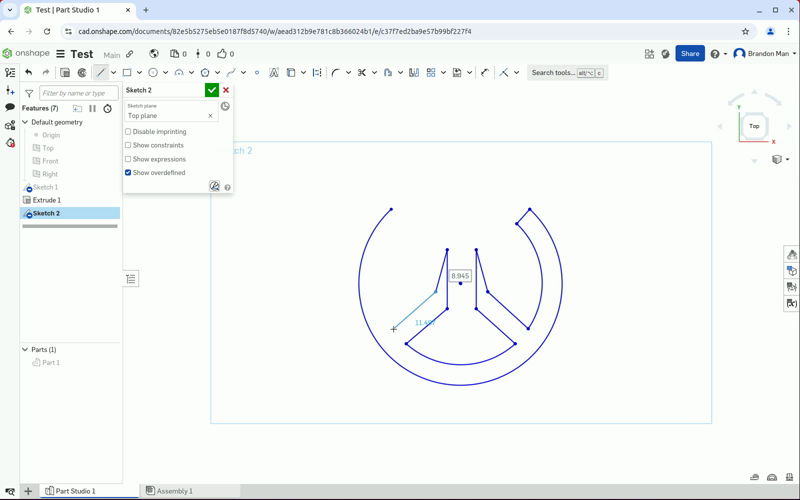
key_up(shift)
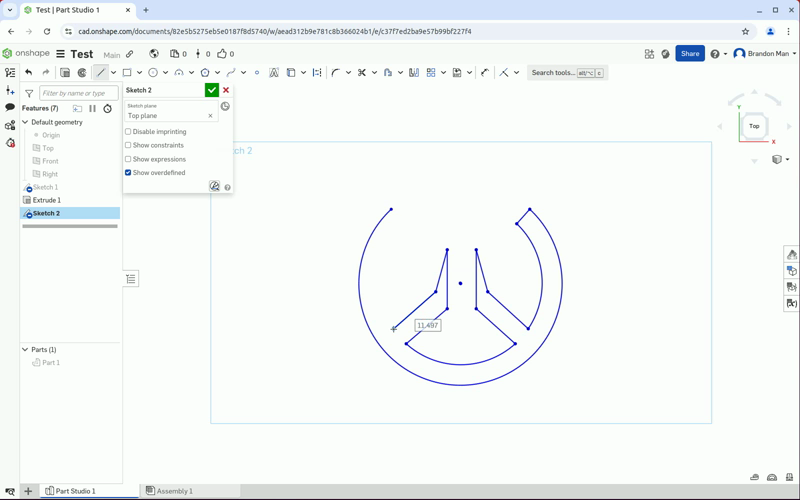
key(esc)
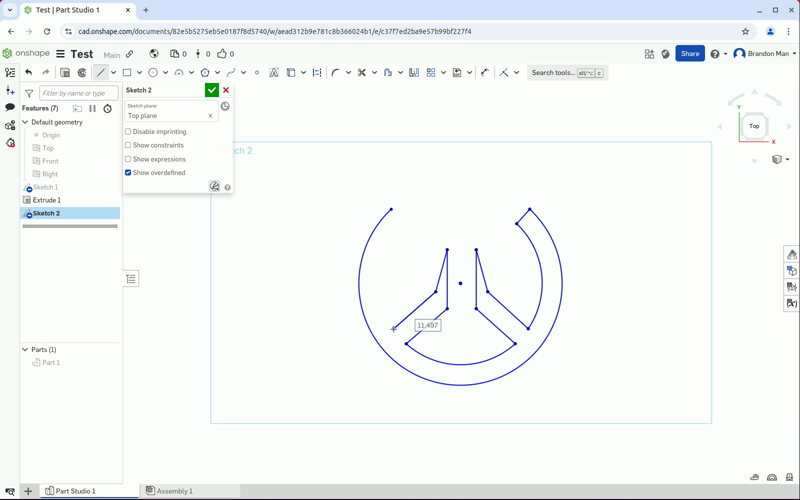
key(a)
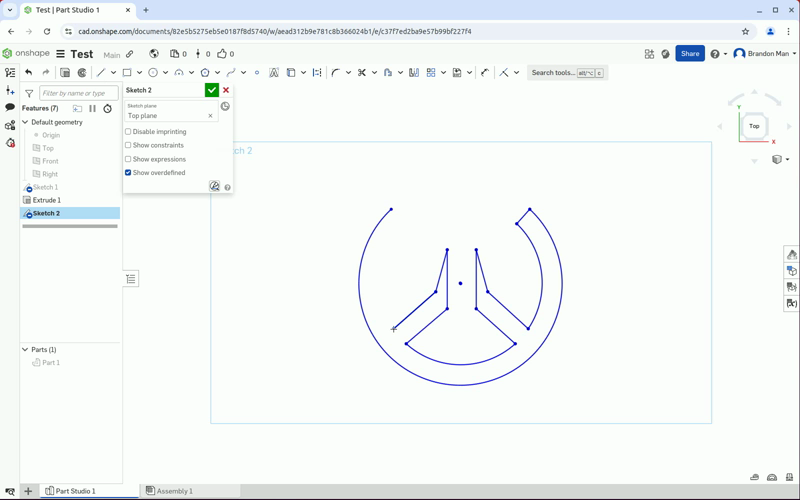
mouse_move(393, 328)
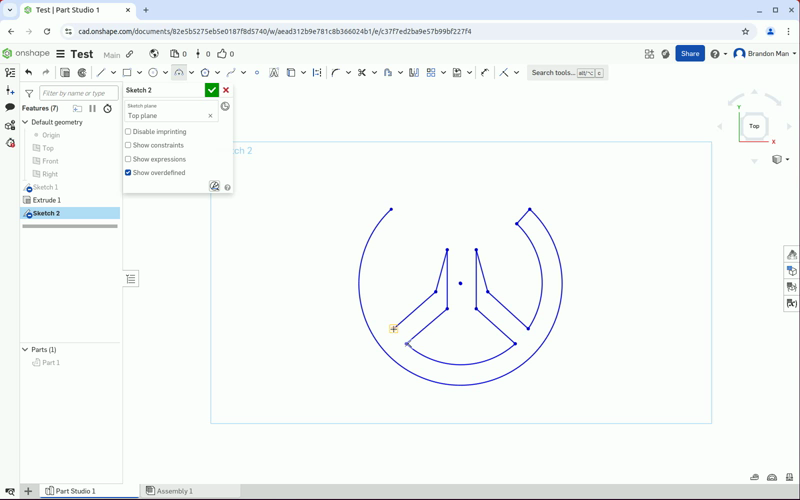
click(393, 328)
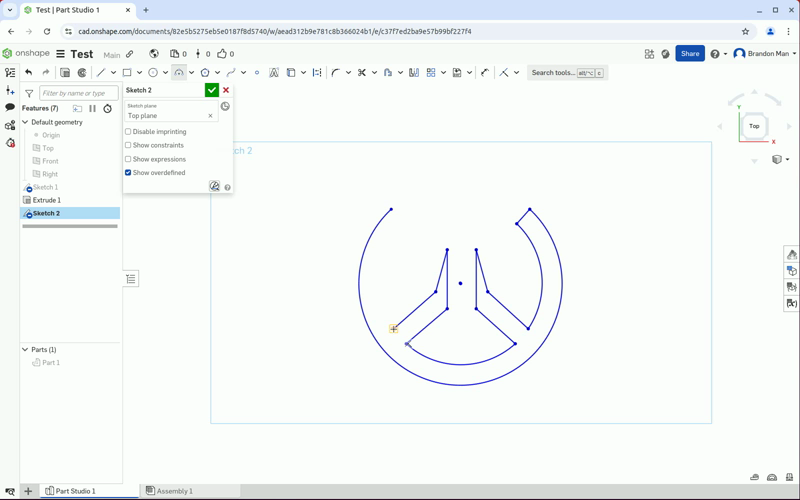
key_down(shift)
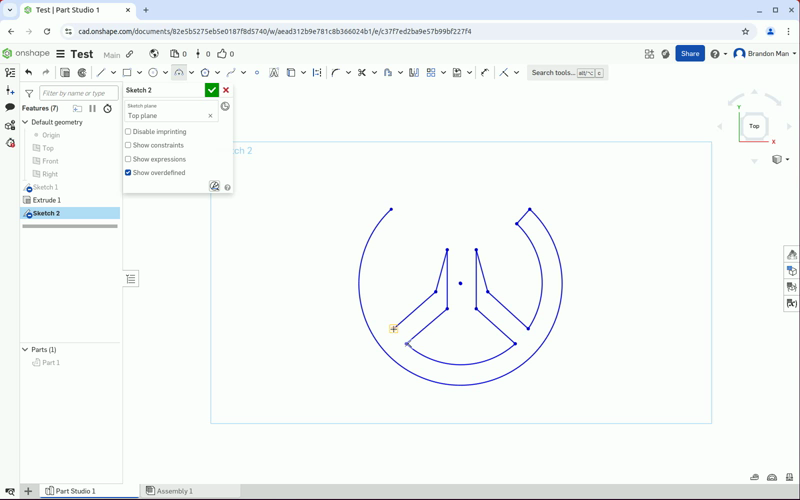
mouse_move(404, 223)
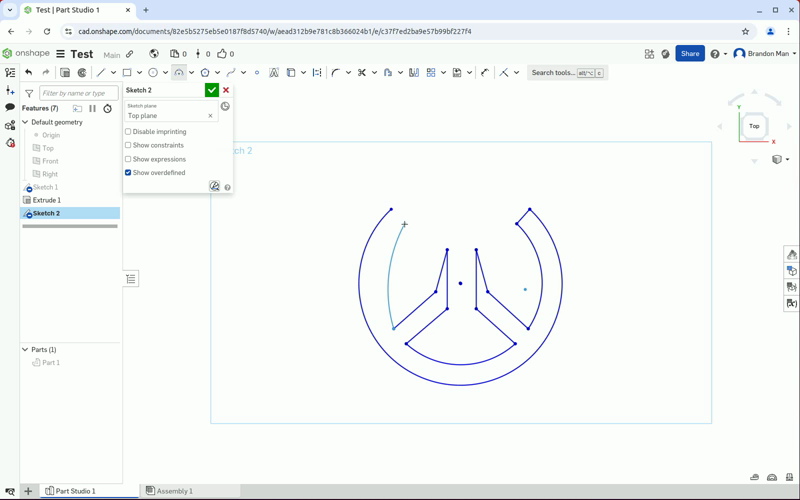
click(404, 223)
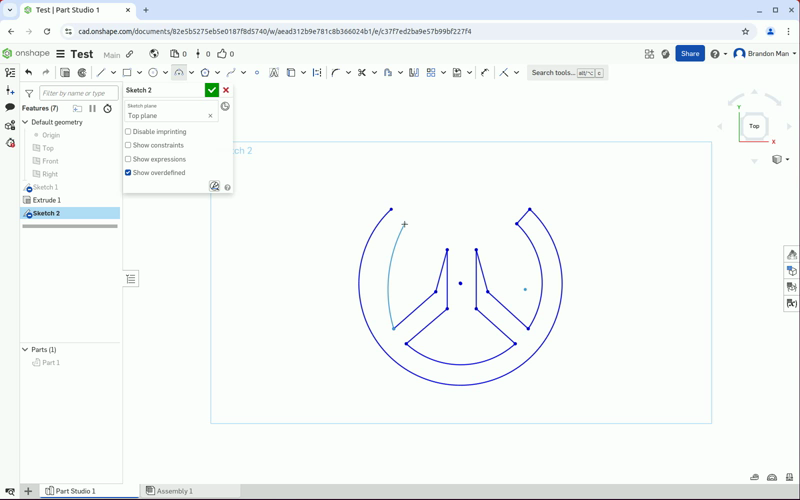
mouse_move(379, 274)
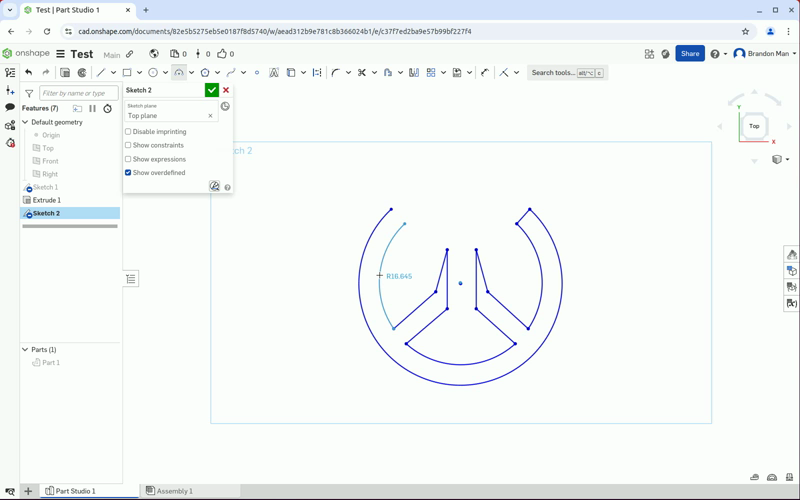
click(379, 274)
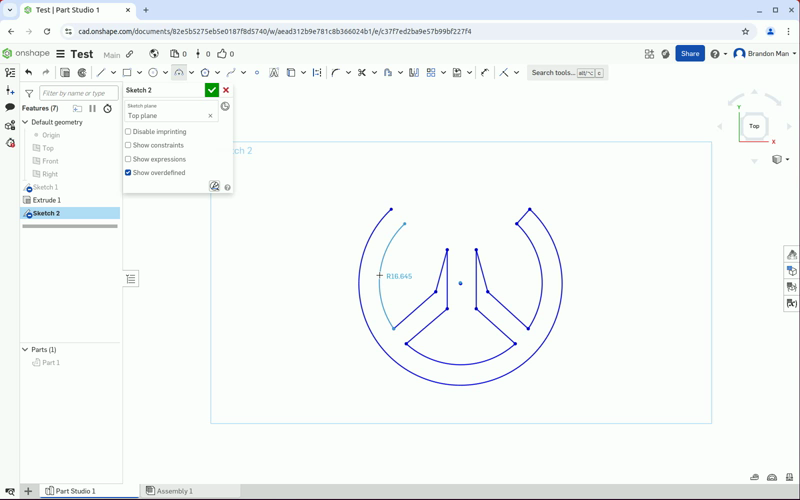
key_up(shift)
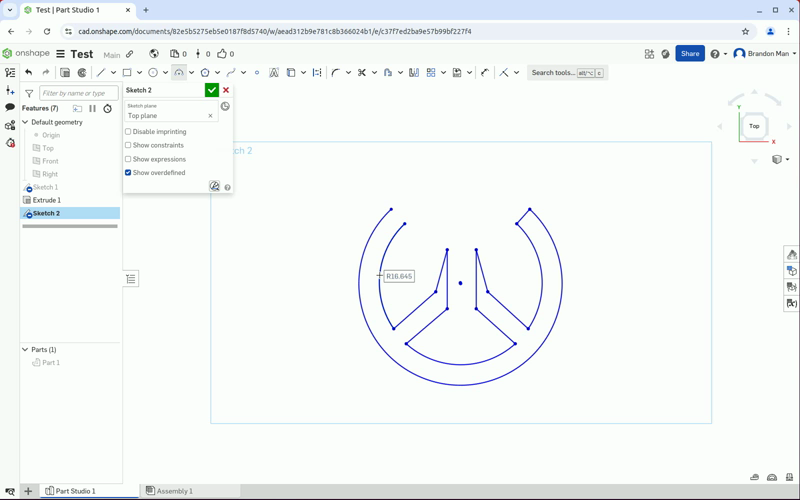
key(esc)
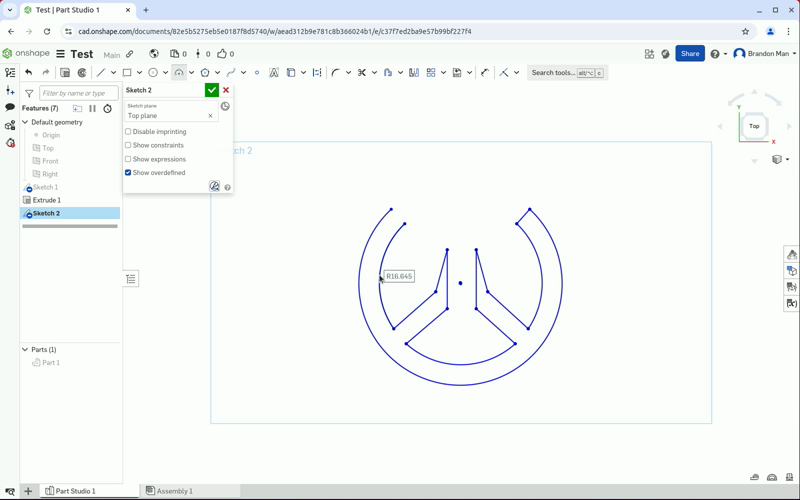
key(l)
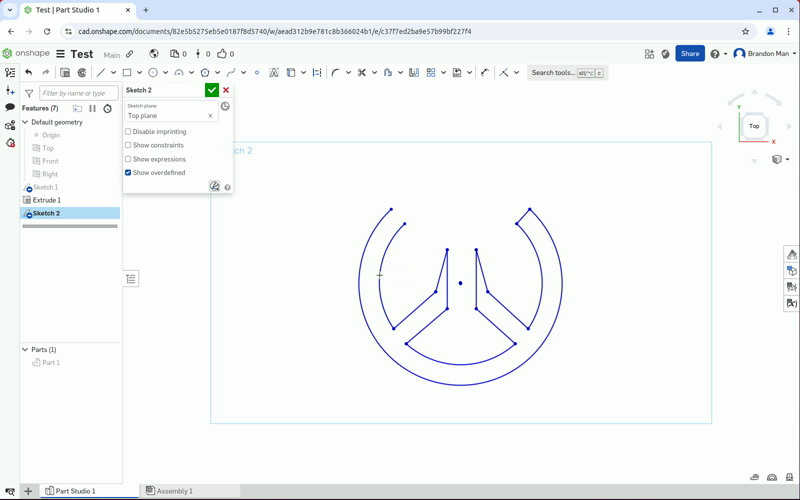
mouse_move(404, 223)
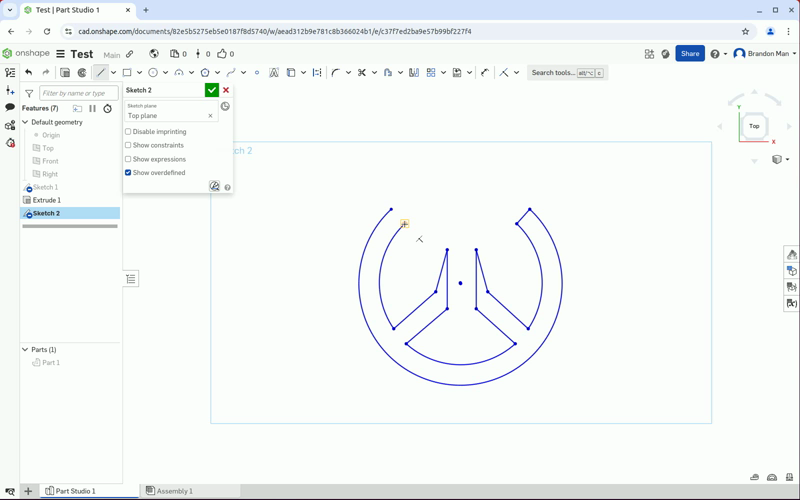
click(404, 223)
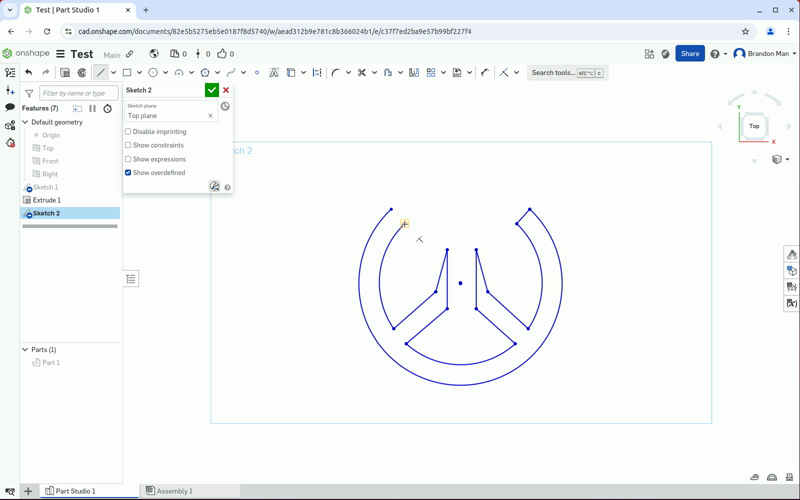
mouse_move(434, 223)
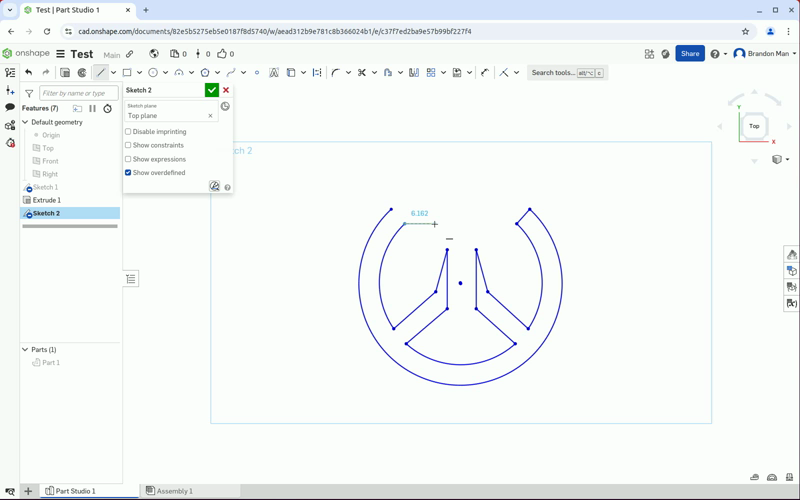
key_down(shift)
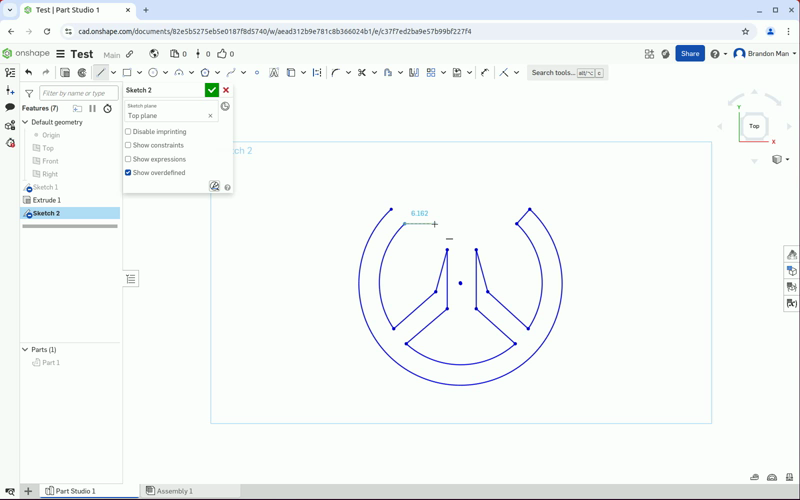
mouse_move(391, 209)
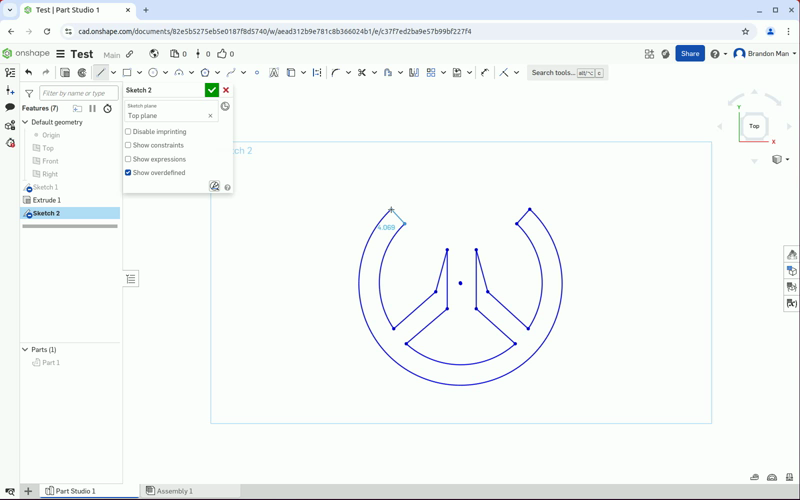
key_up(shift)
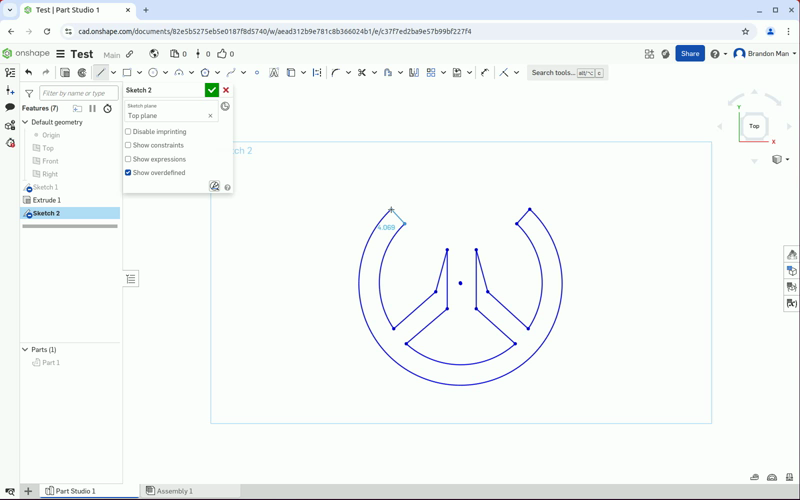
click(391, 209)
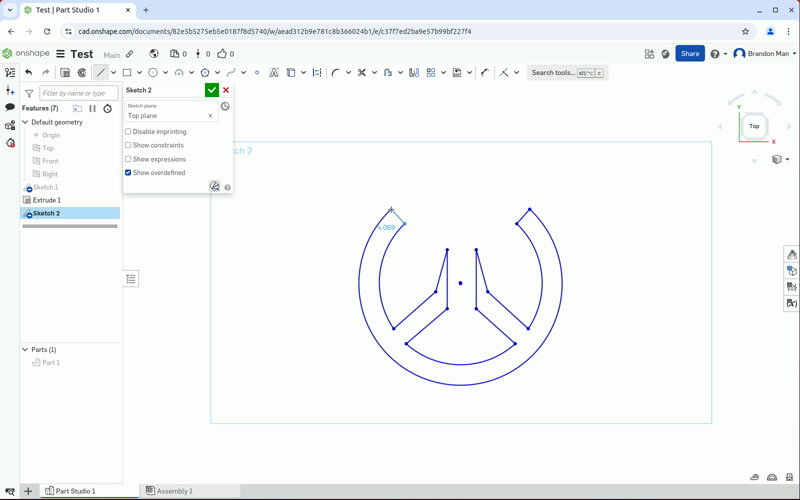
key(esc)
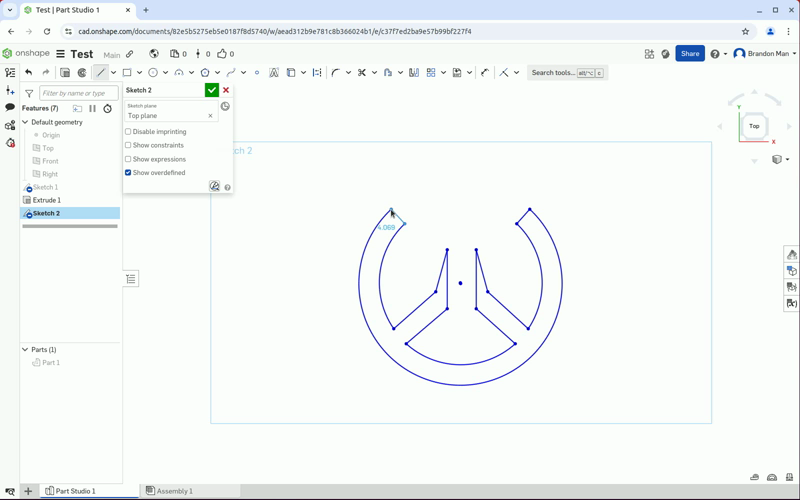
mouse_move(506, 363)
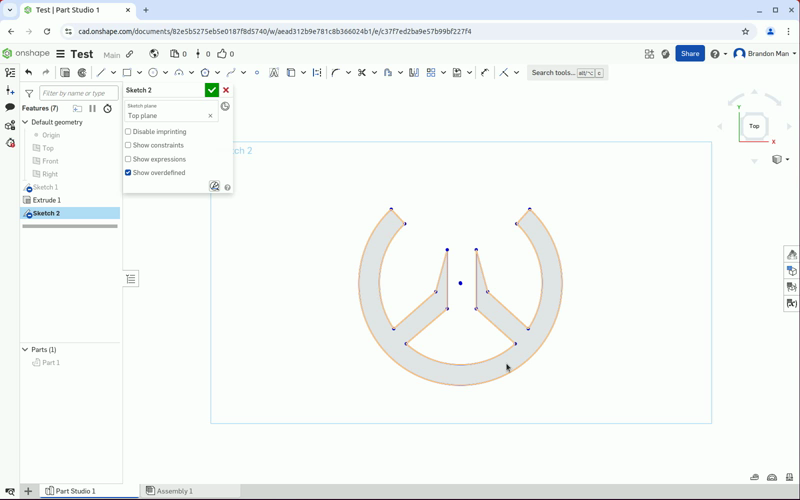
click(506, 363)
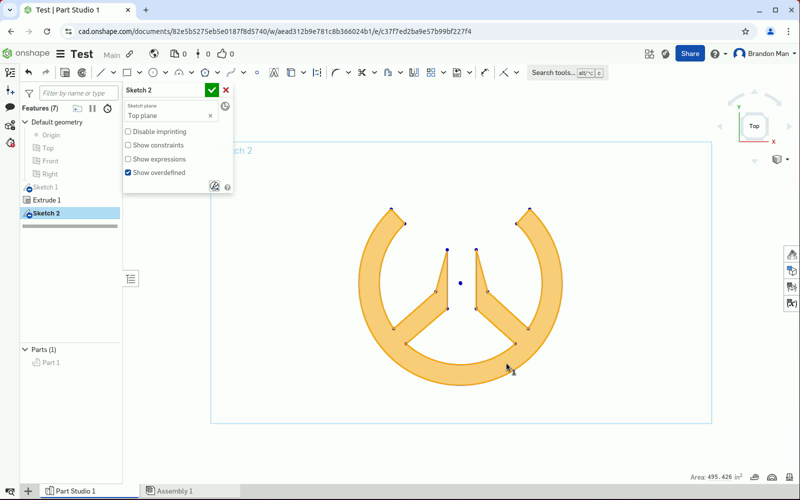
mouse_move(73, 352)
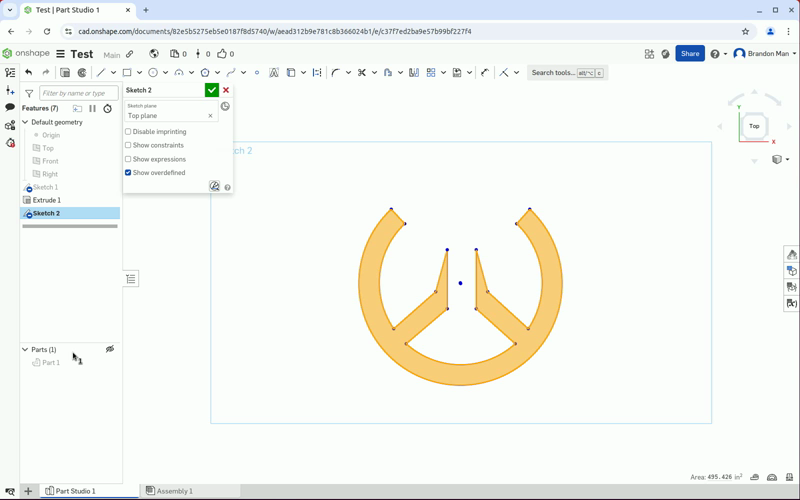
key(shift+y)
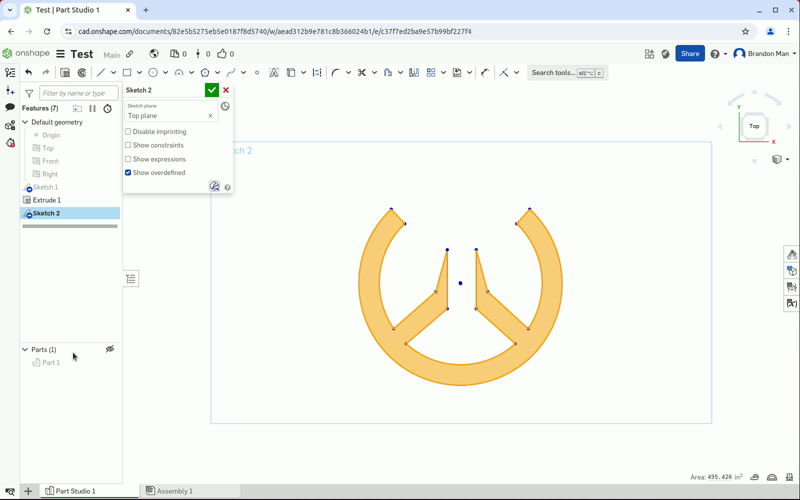
key(shift+e)
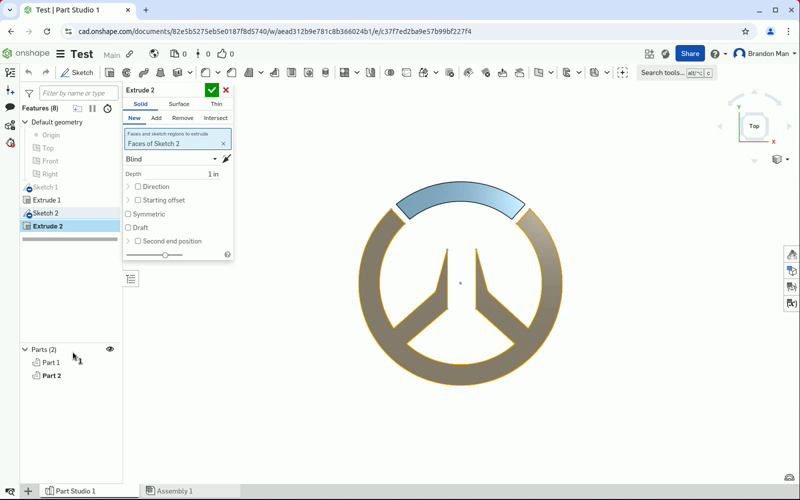
mouse_move(143, 106)
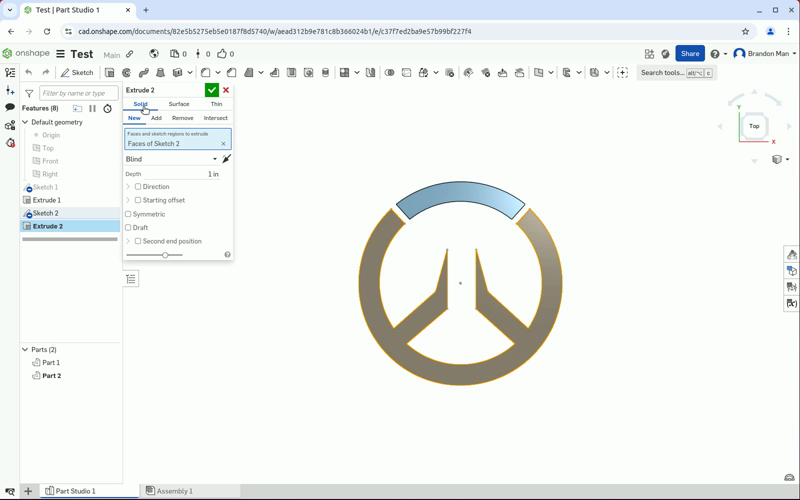
click(143, 106)
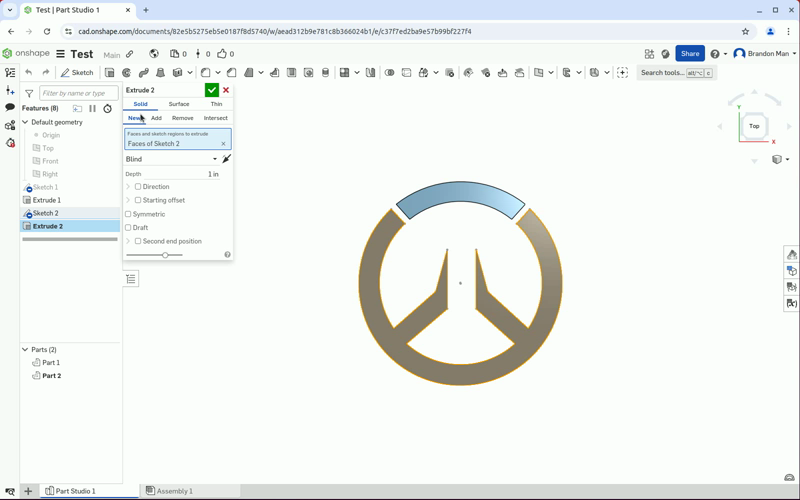
mouse_move(137, 120)
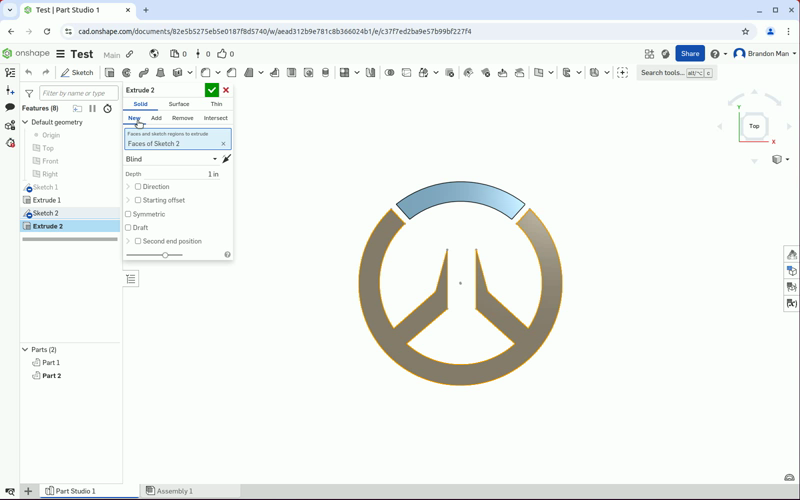
click(137, 120)
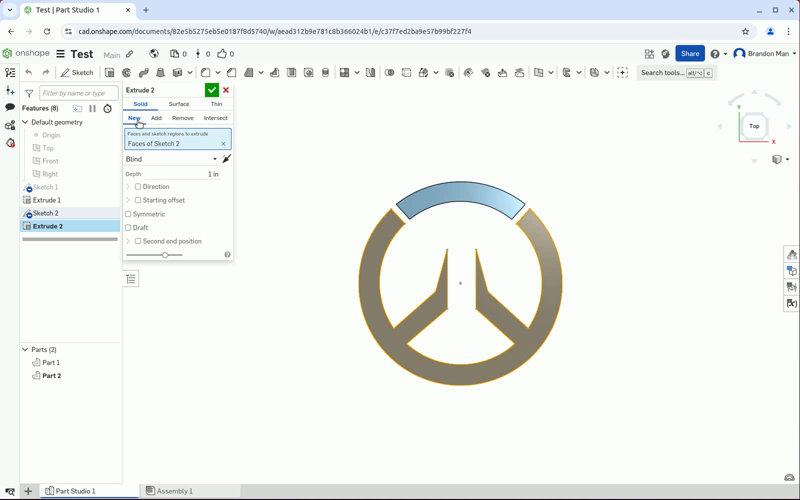
key(tab, 4)
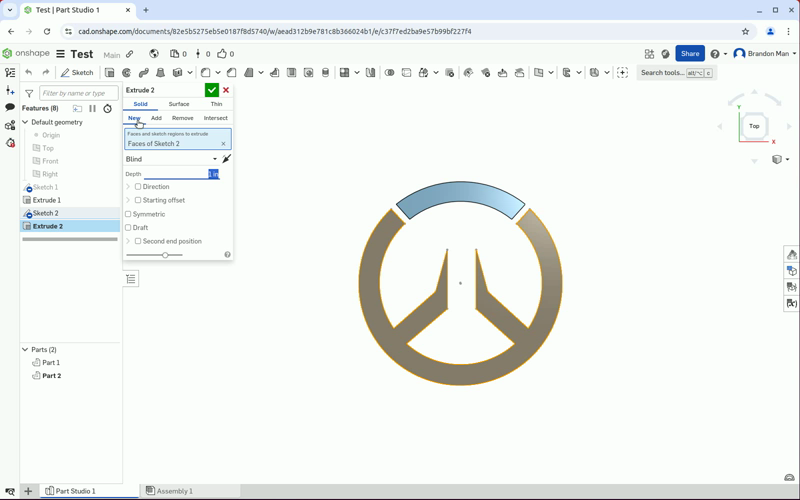
text(5.296)
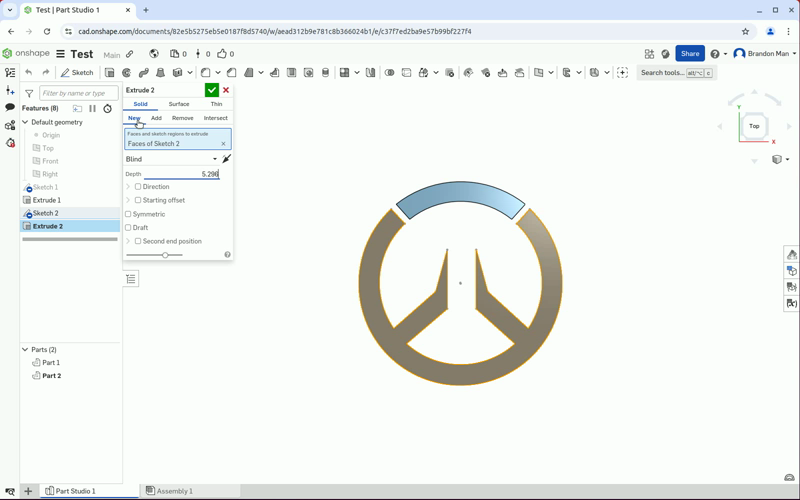
key(enter)
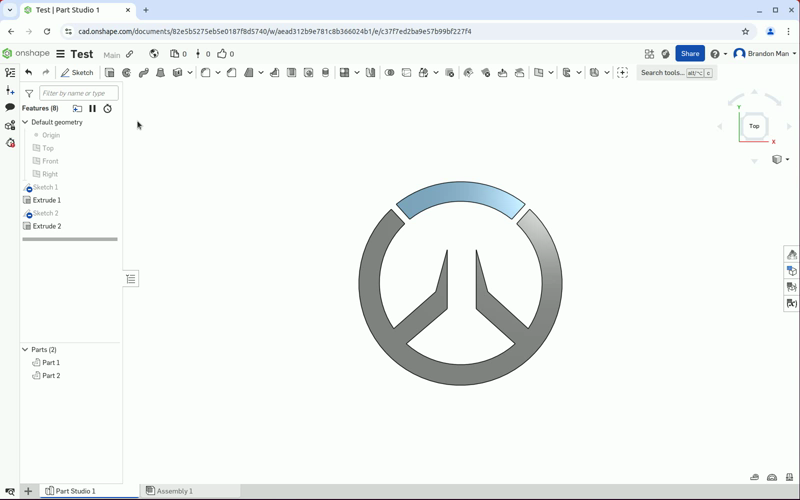
key(shift+h)
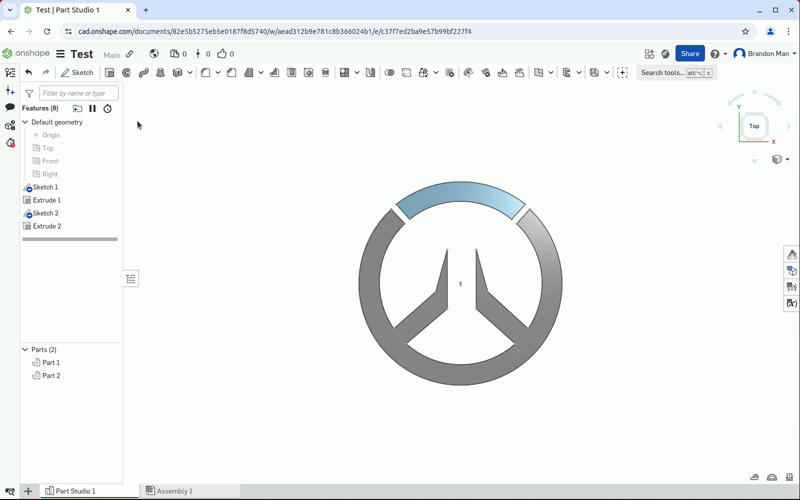
key(shift+h)
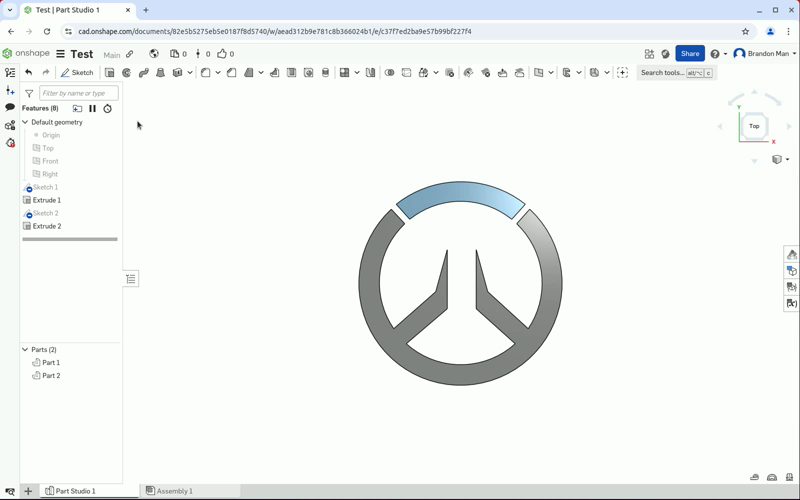
mouse_move(73, 189)
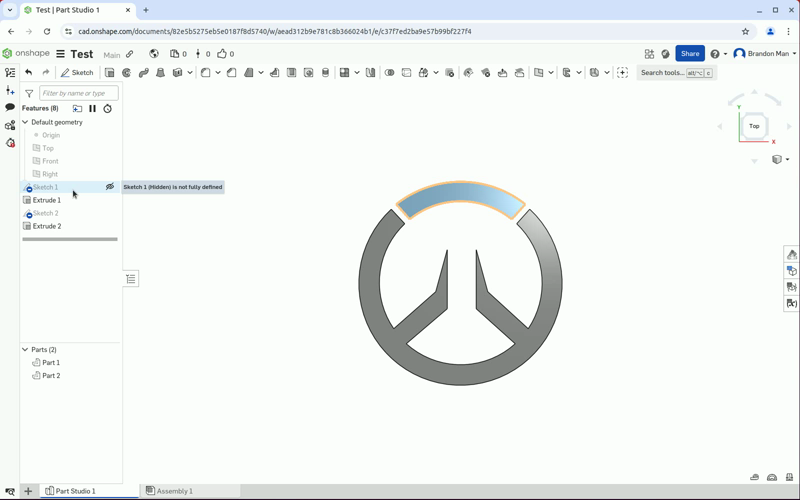
click(73, 189)
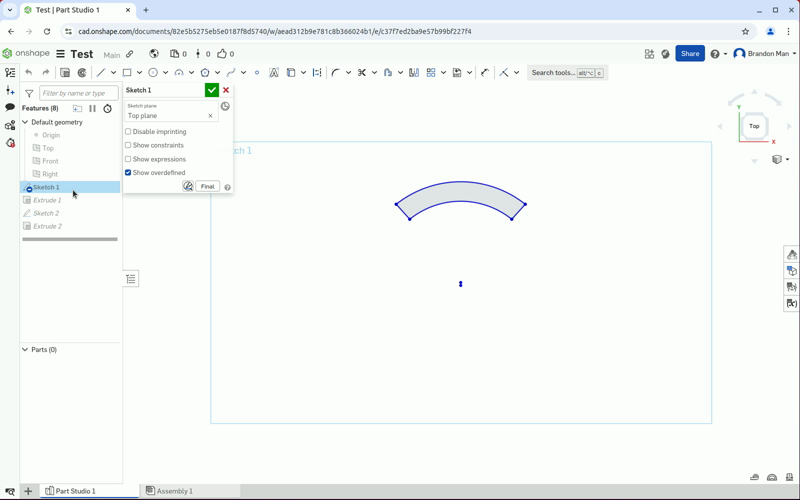
mouse_move(229, 92)
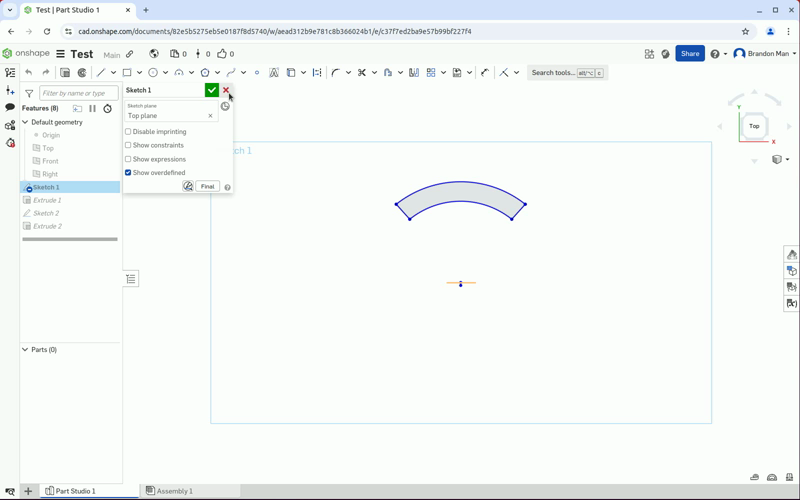
click(229, 92)
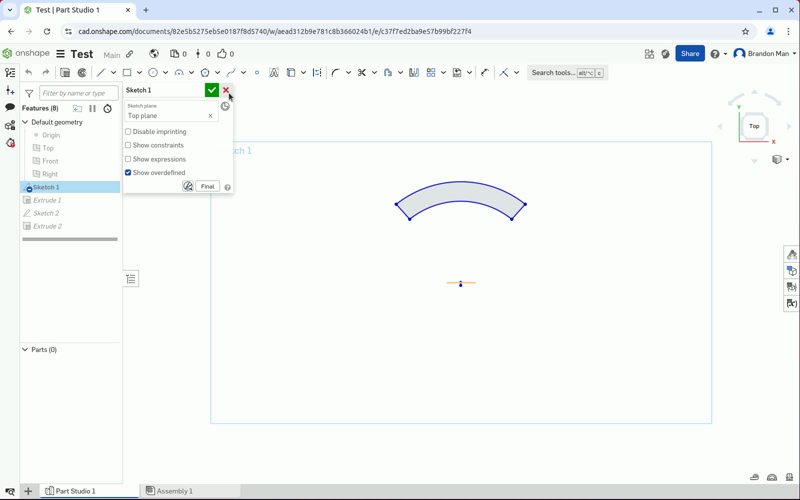
key(shift+s)
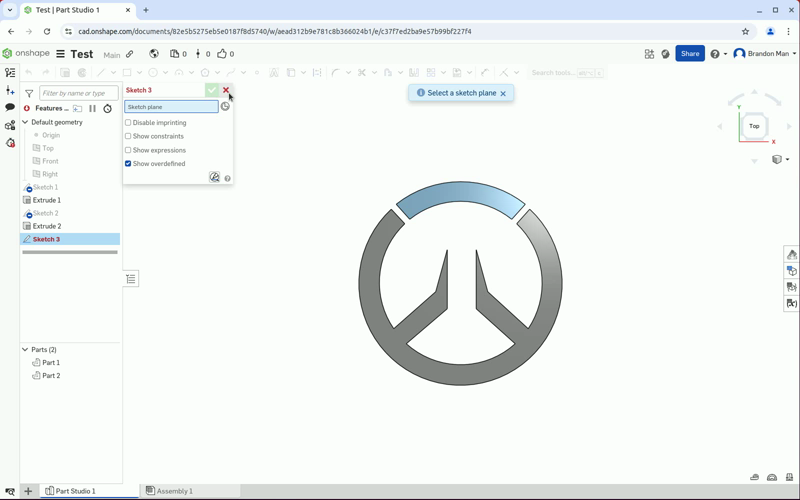
mouse_move(73, 150)
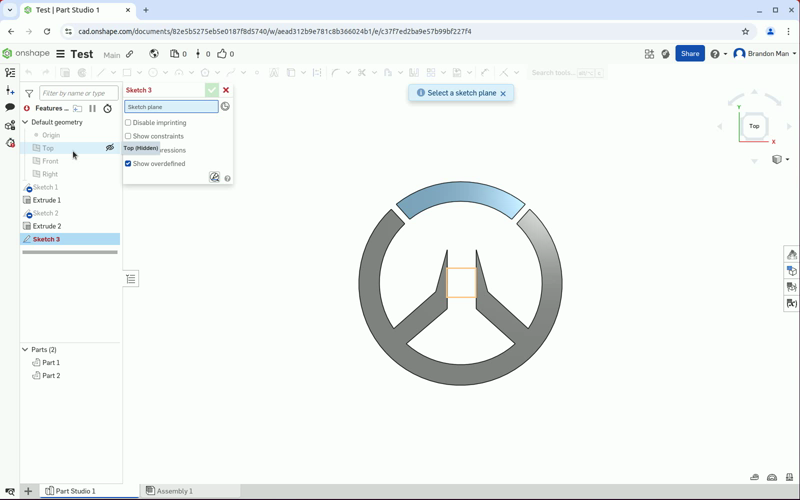
click(73, 150)
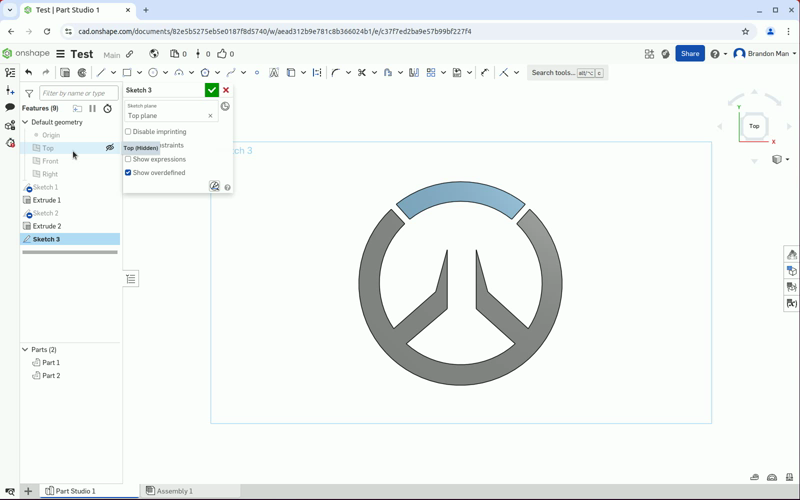
mouse_move(73, 352)
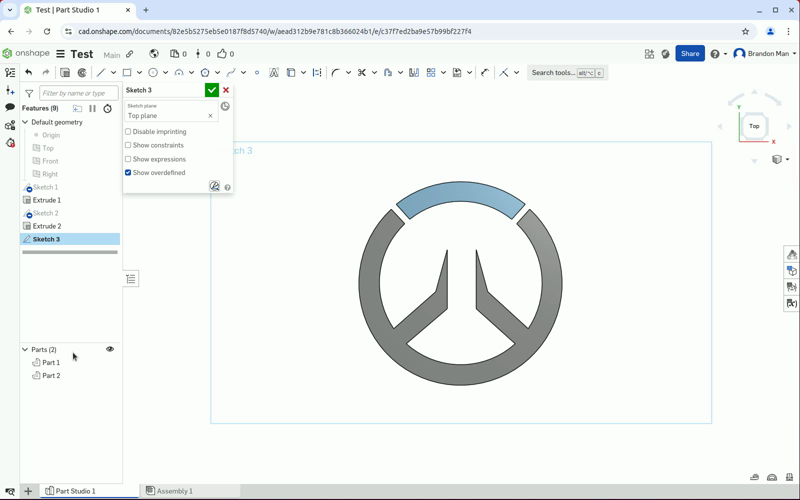
key(y)
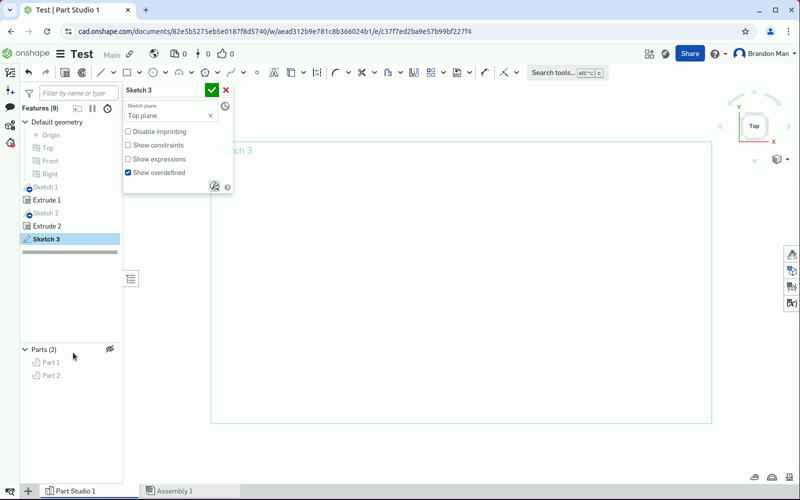
key(c)
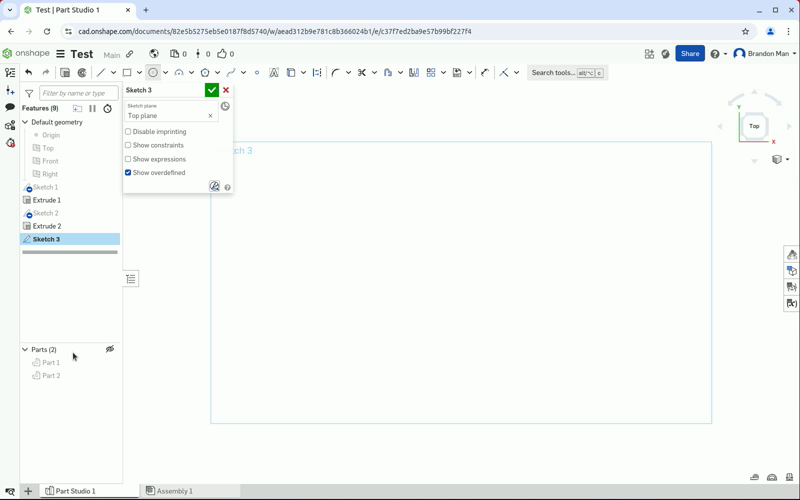
key_down(shift)
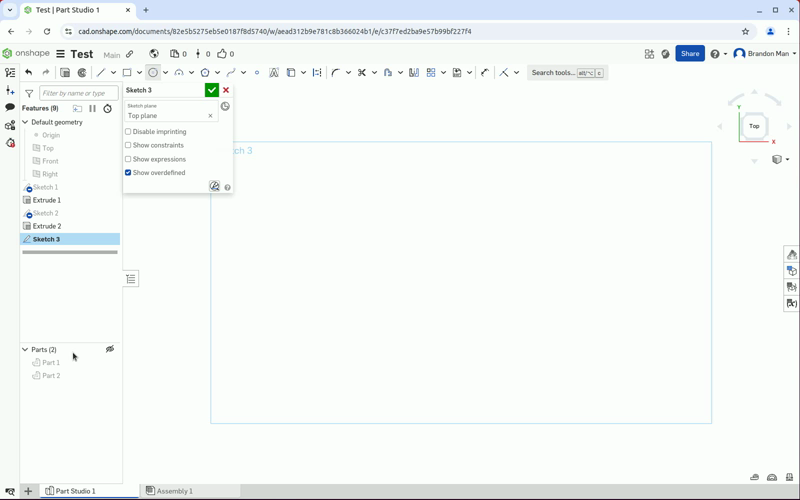
mouse_move(461, 282)
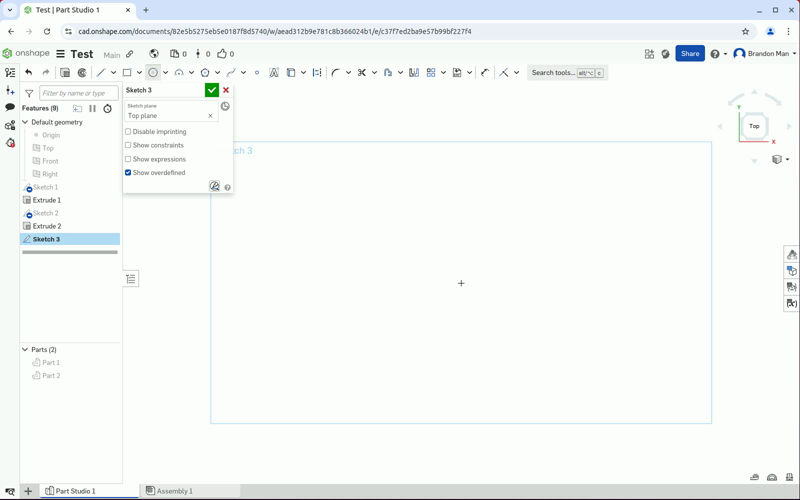
click(461, 282)
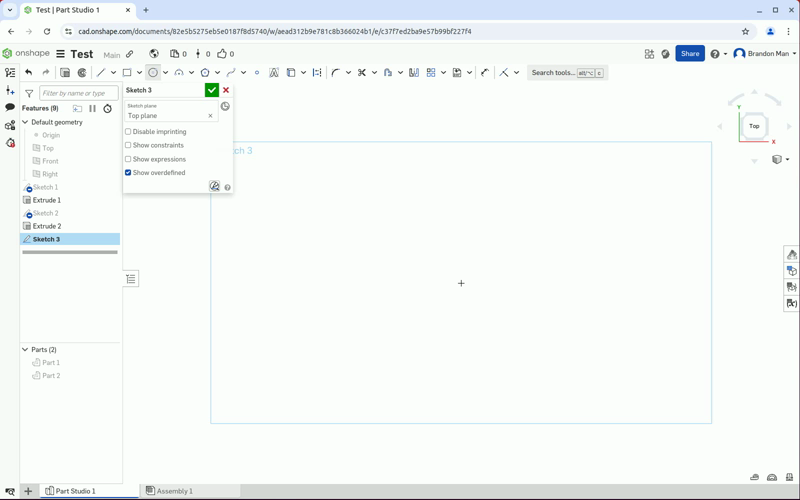
key_up(shift)
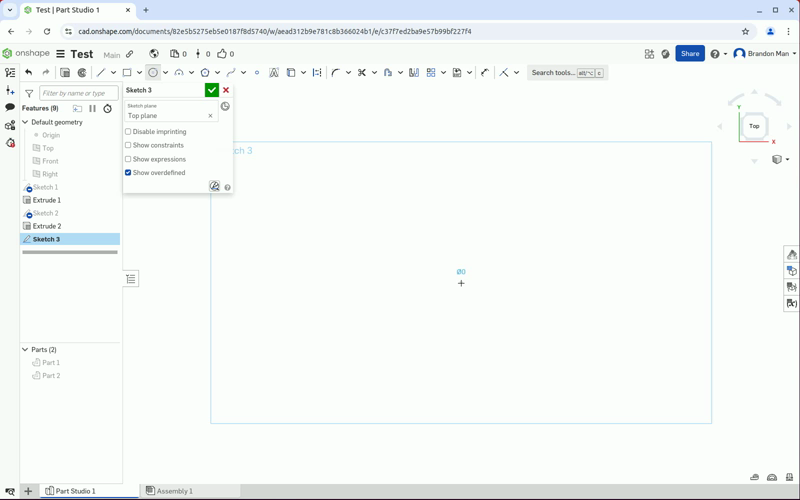
mouse_move(574, 282)
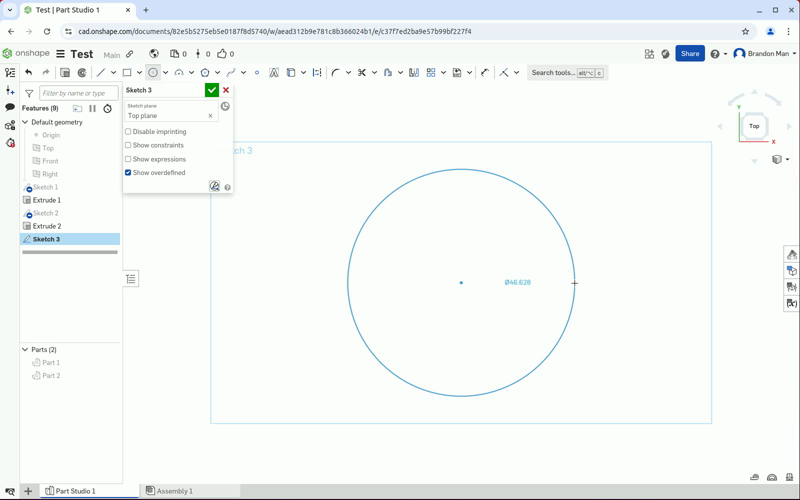
click(574, 282)
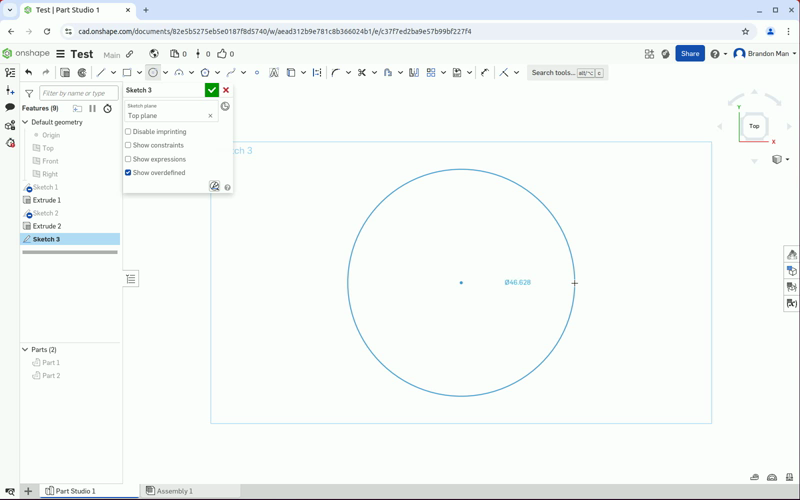
key(esc)
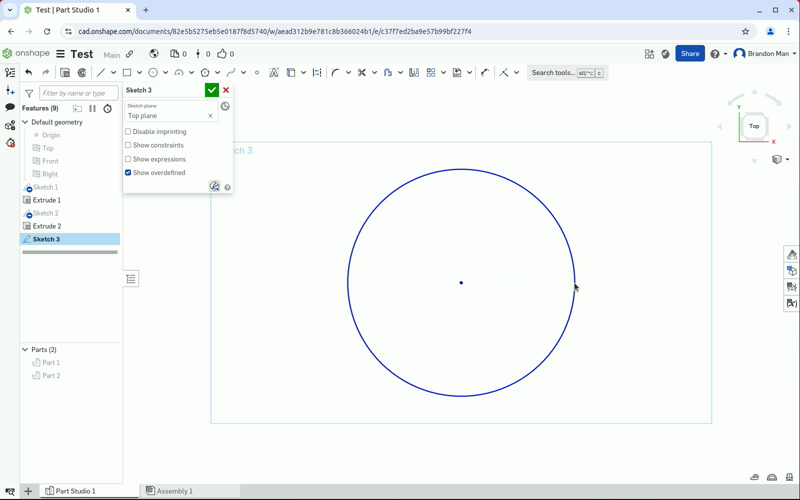
mouse_move(515, 289)
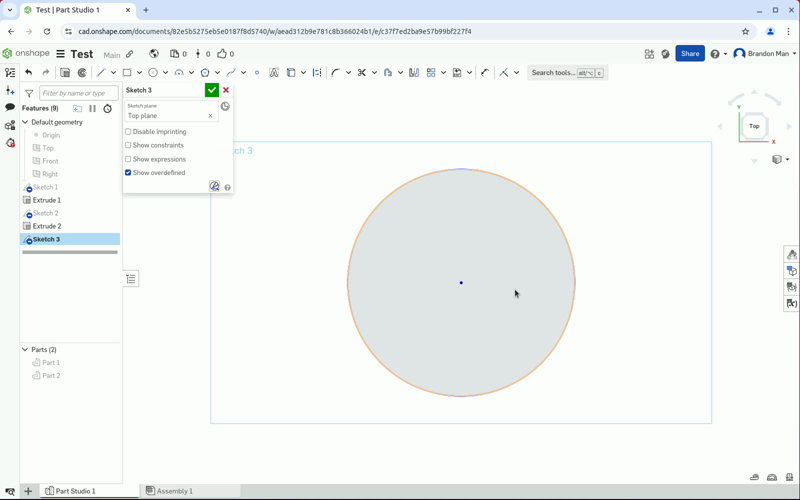
click(515, 289)
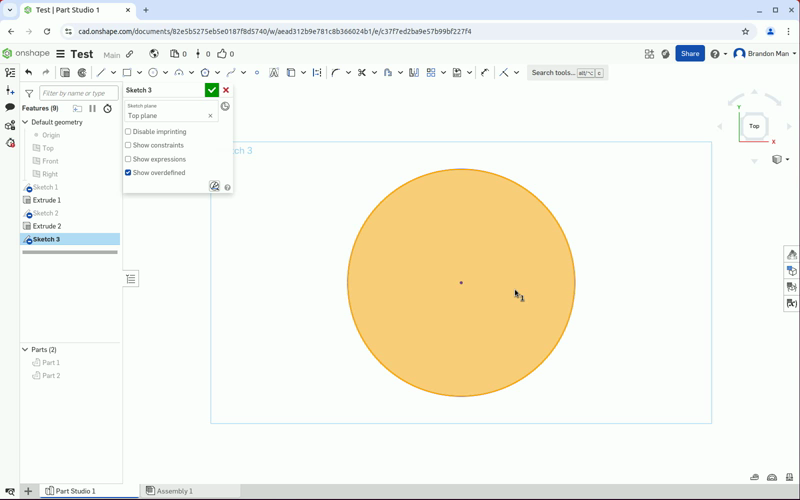
mouse_move(73, 352)
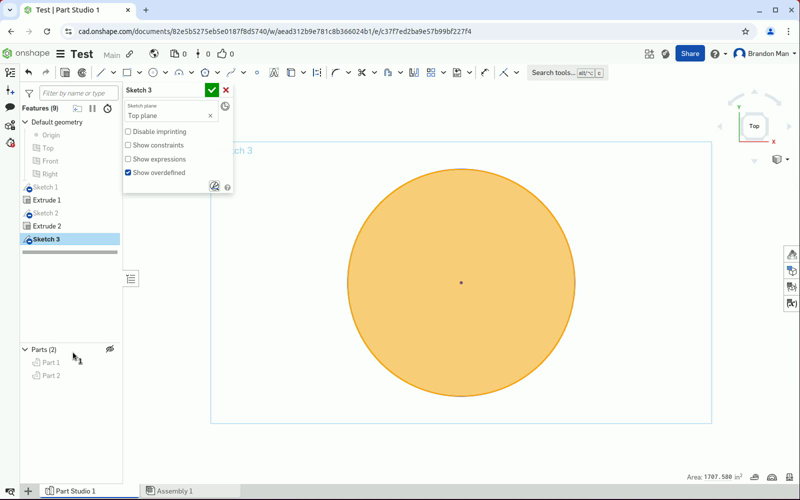
key(shift+y)
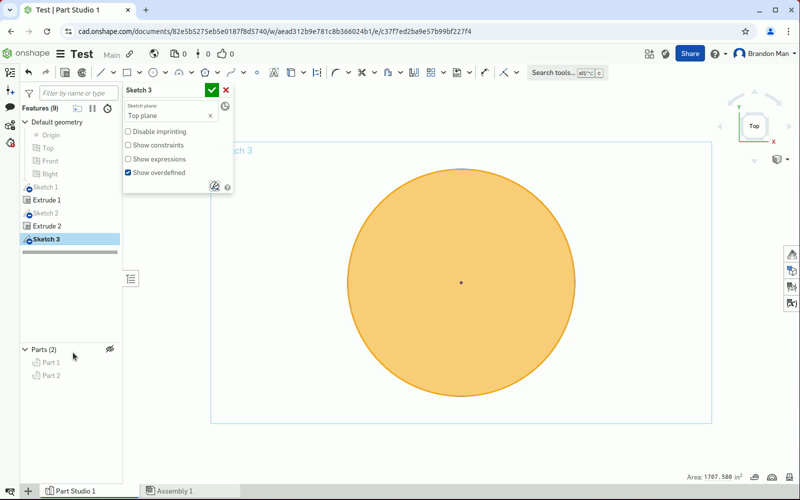
key(shift+e)
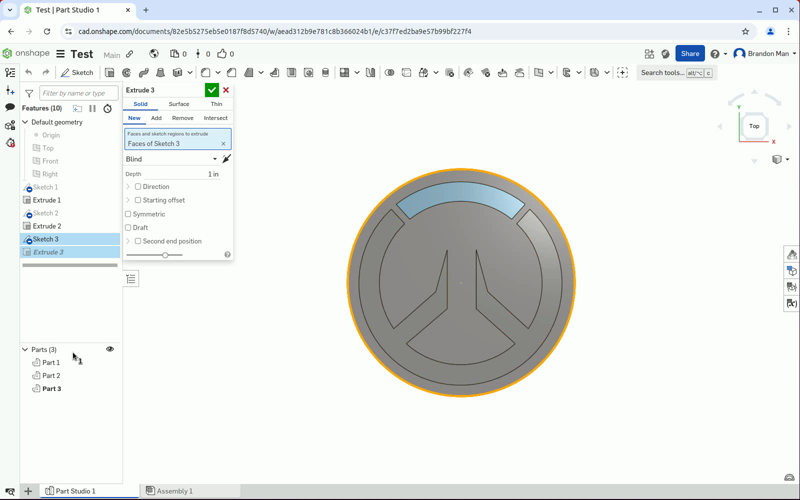
mouse_move(143, 106)
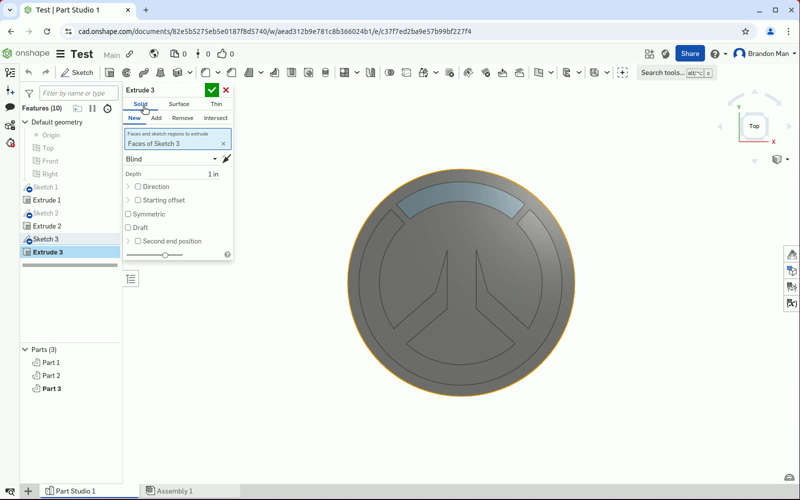
click(143, 106)
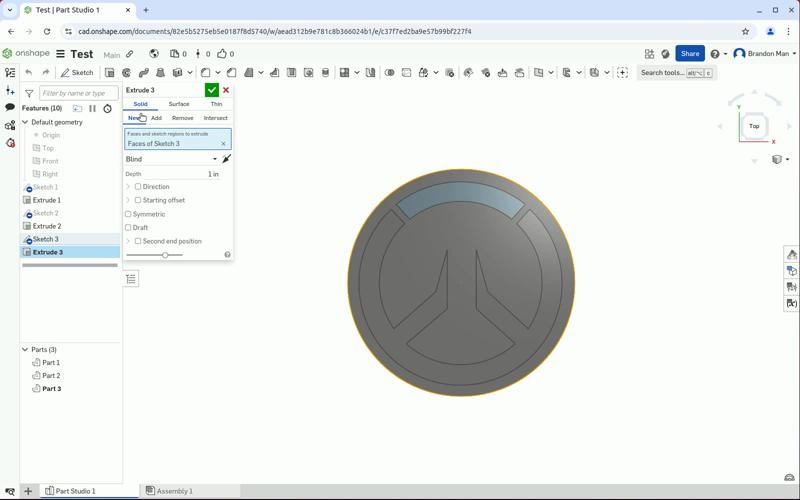
mouse_move(137, 120)
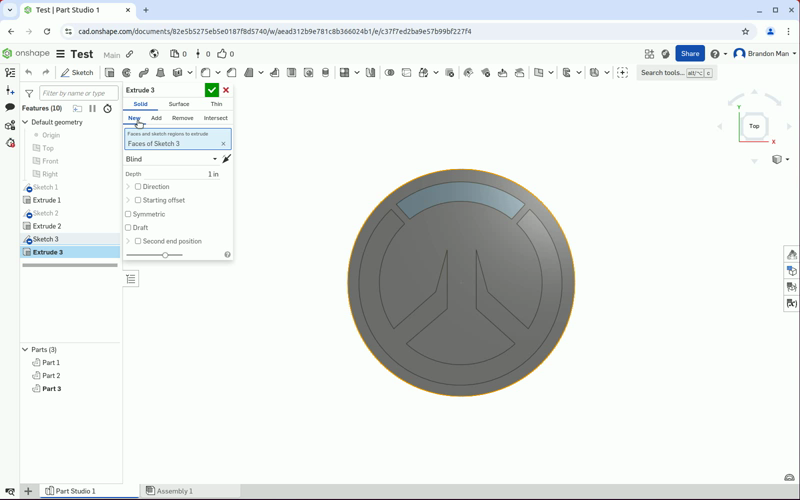
click(137, 120)
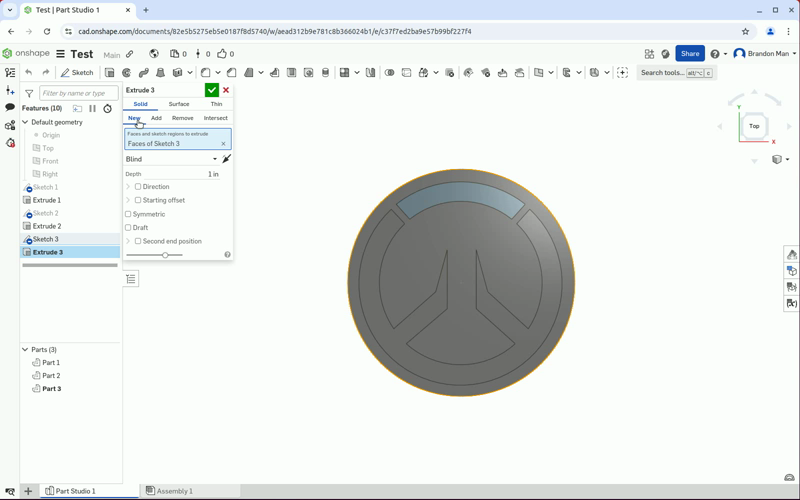
key(tab, 4)
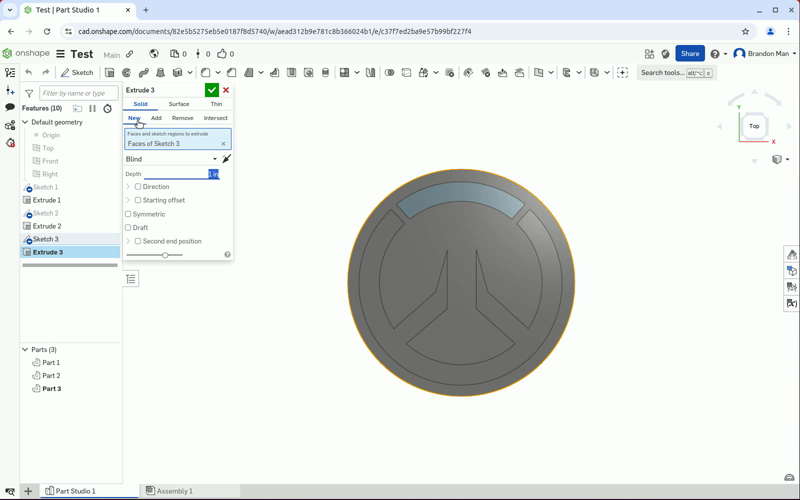
text(2.407)
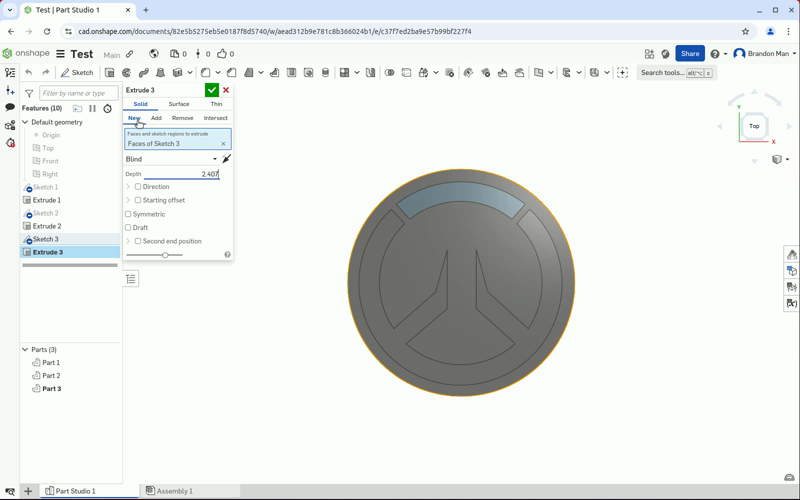
key(enter)
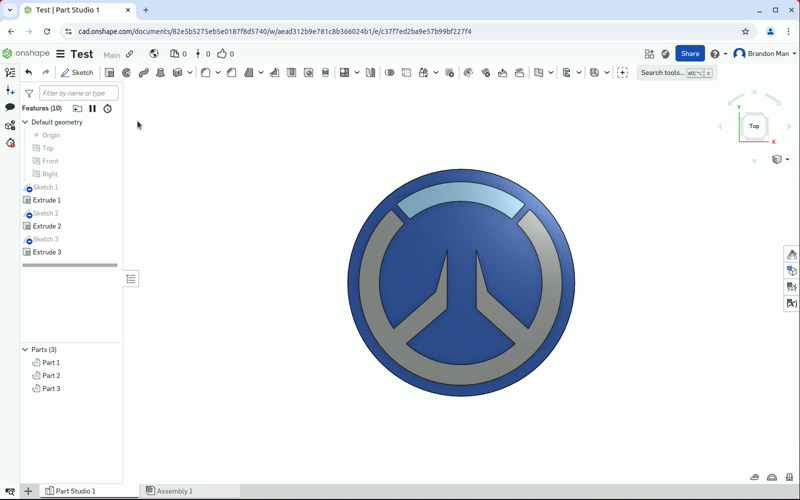
key(shift+h)
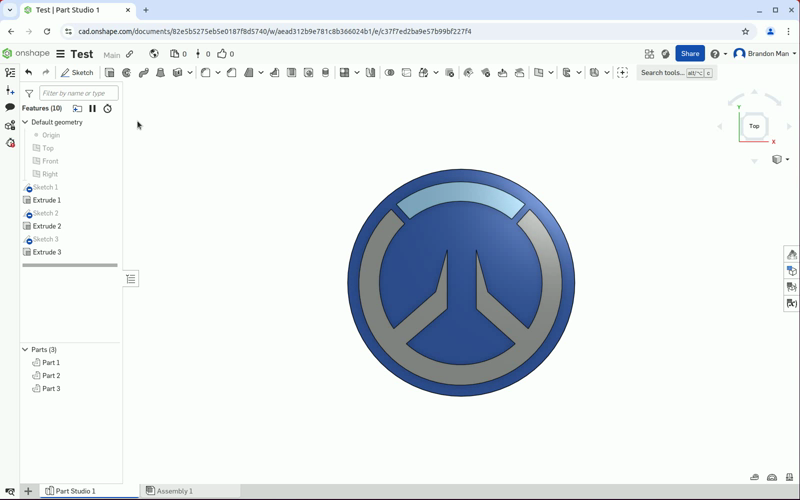
key(shift+h)
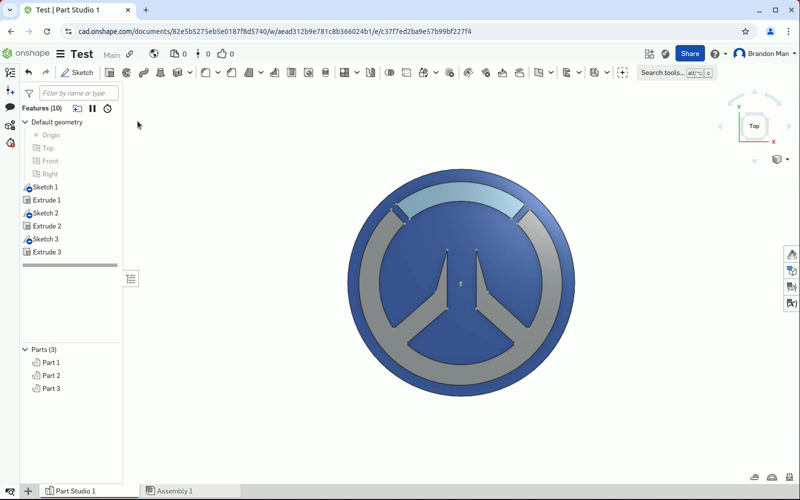
key(shift+7)
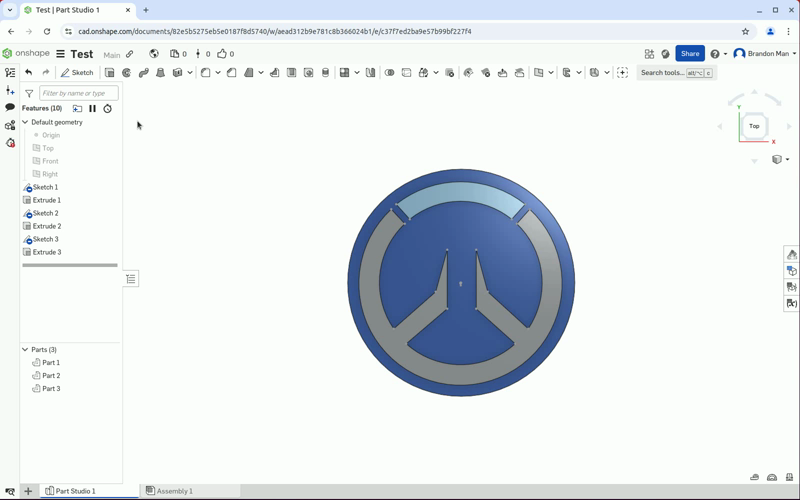
key(up, 3)
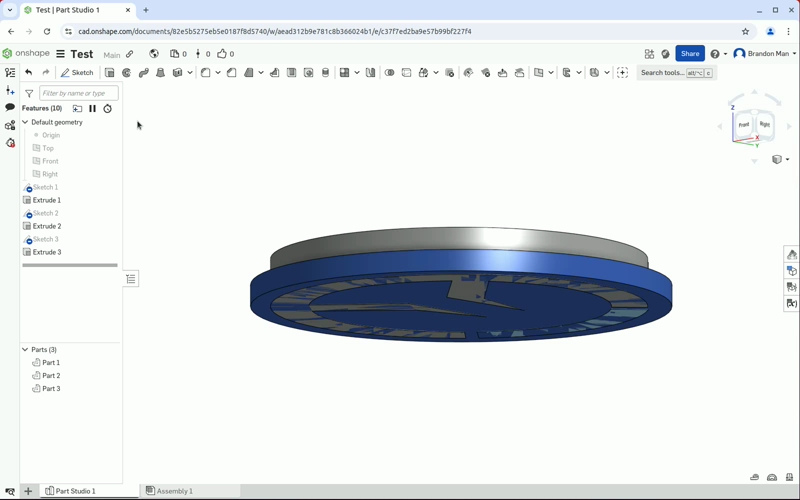
key(left, 3)
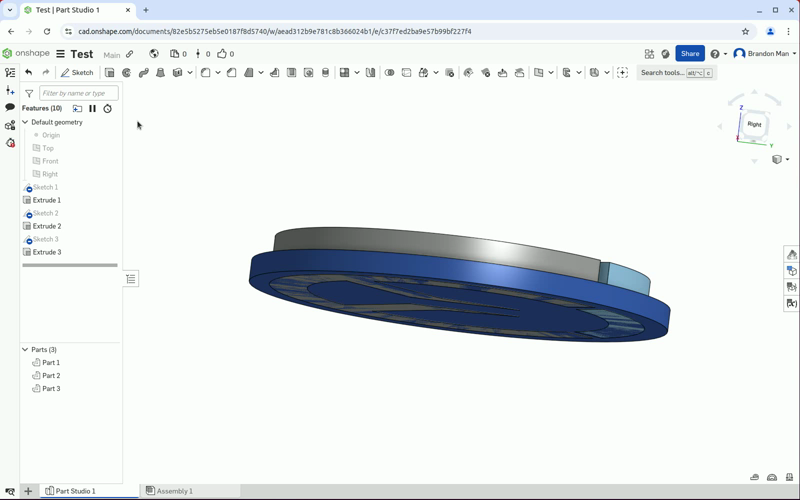
key(right, 3)
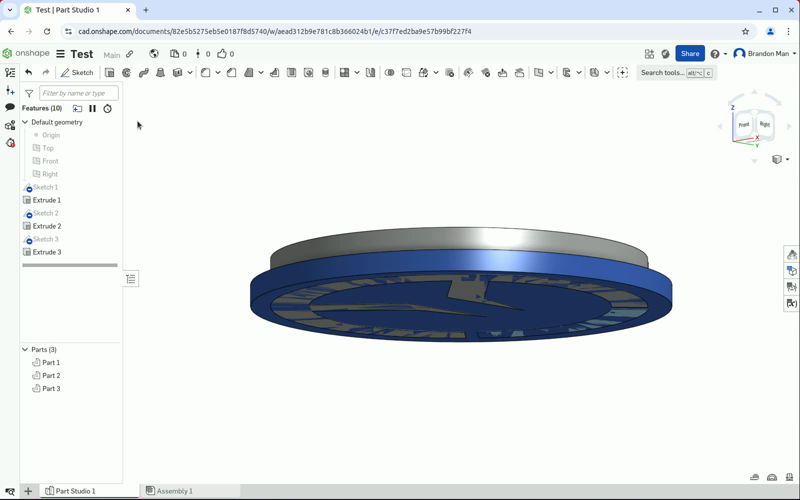
key(down, 3)
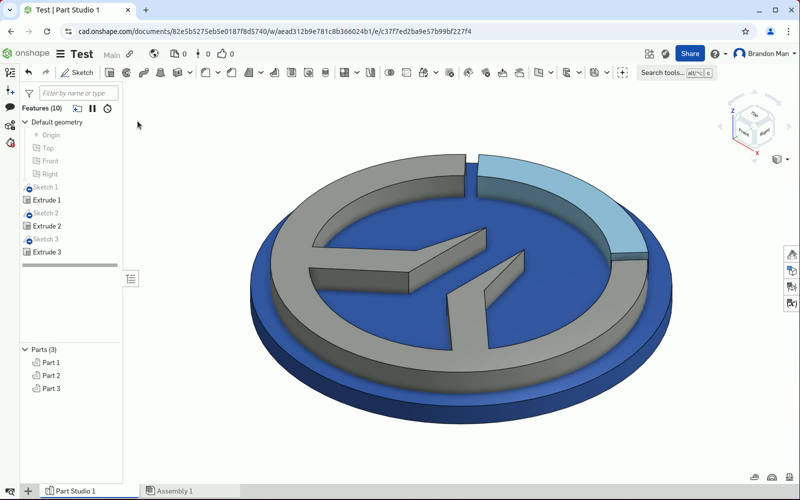
mouse_move(73, 189)
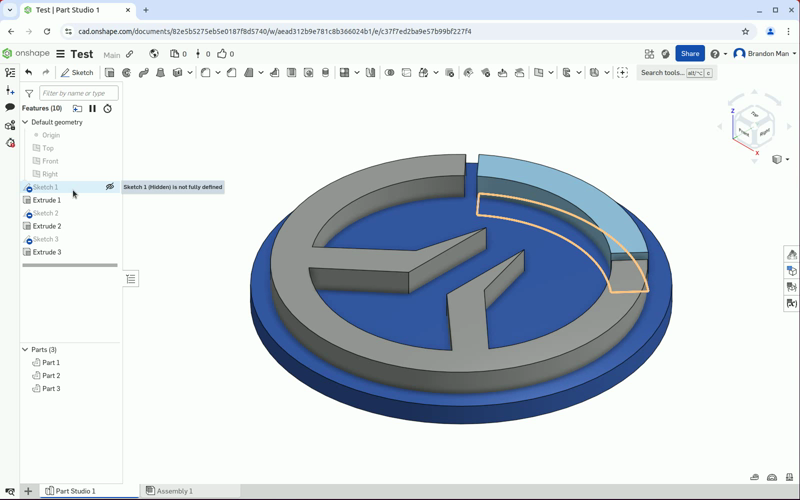
click(73, 189)